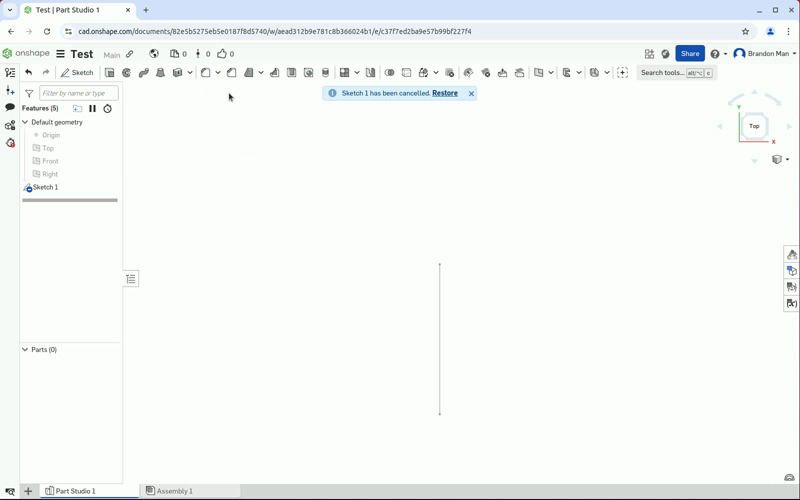
key(shift+h)
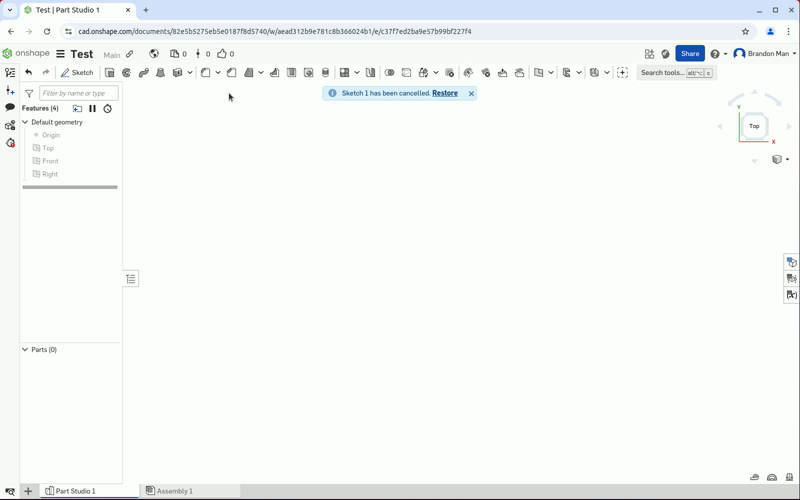
mouse_move(73, 352)
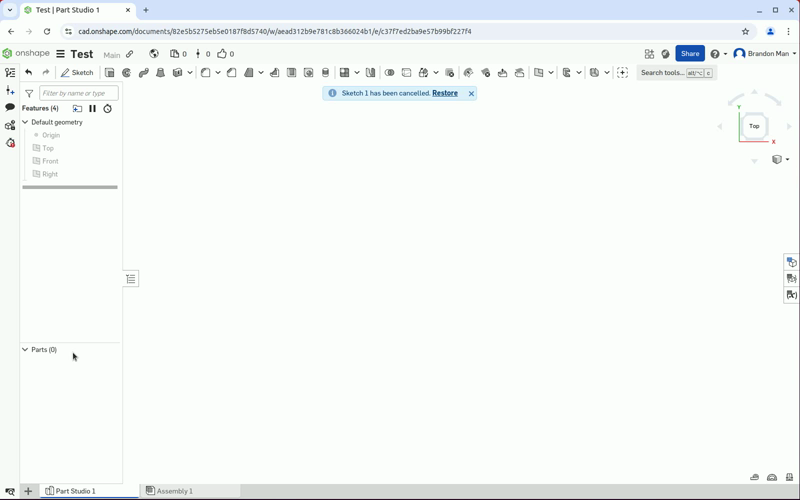
key(y)
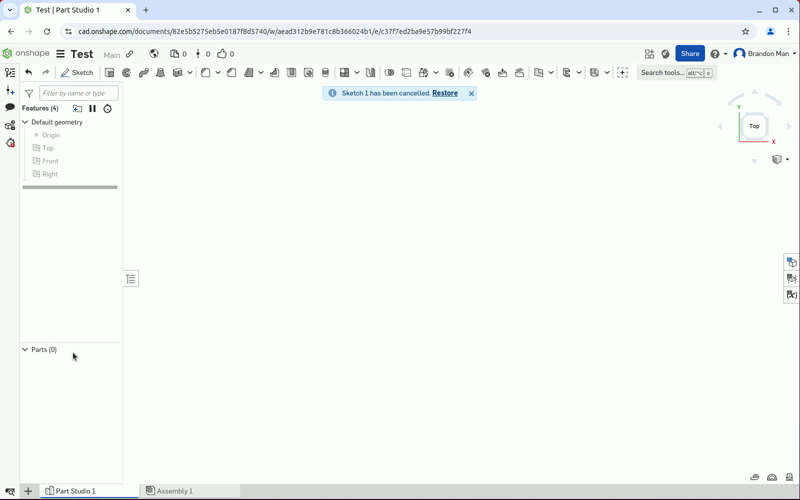
key(shift+p)
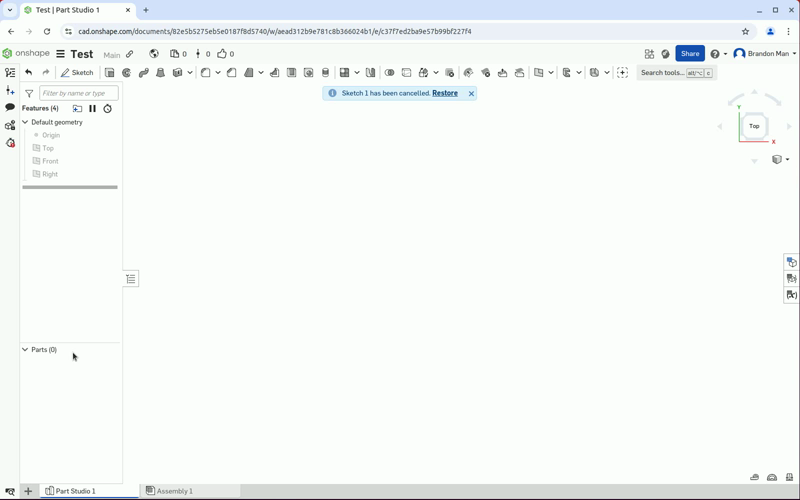
key(space)
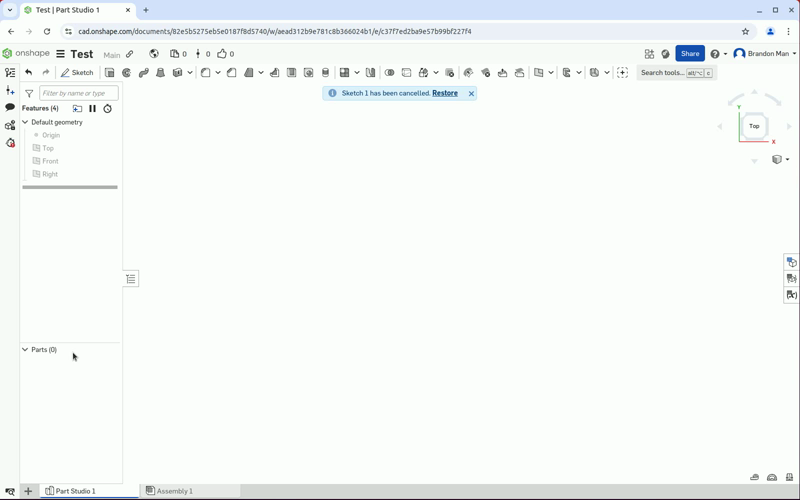
key_down(shift)
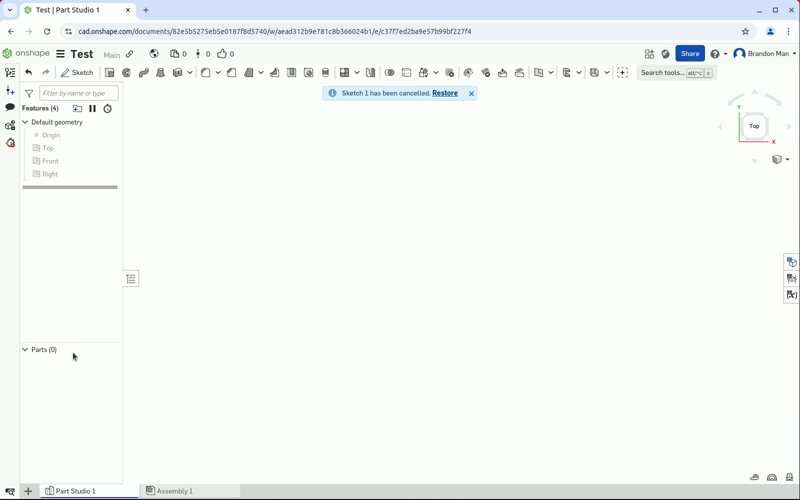
key(up)
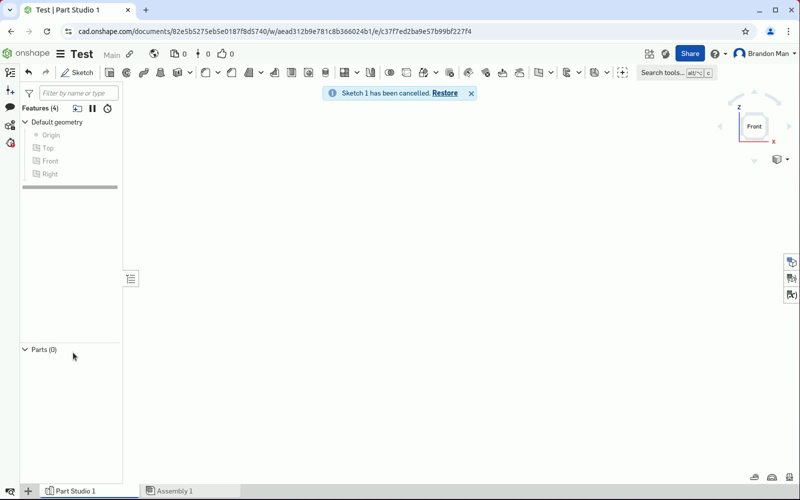
key_up(shift)
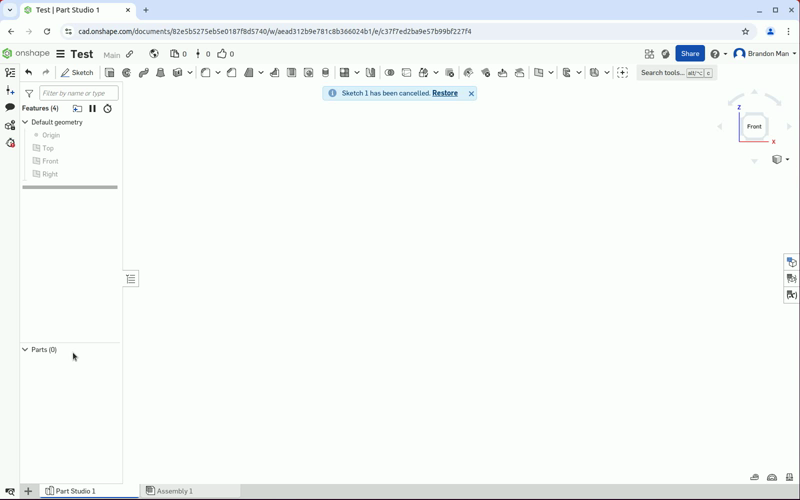
mouse_move(73, 352)
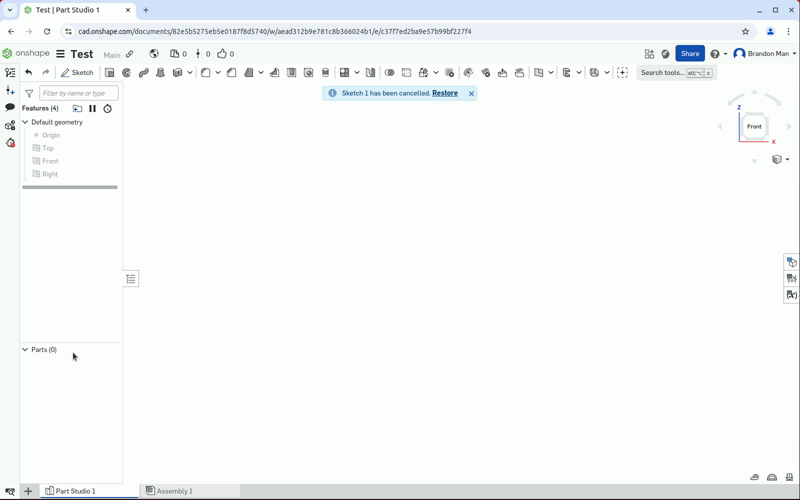
key(shift+y)
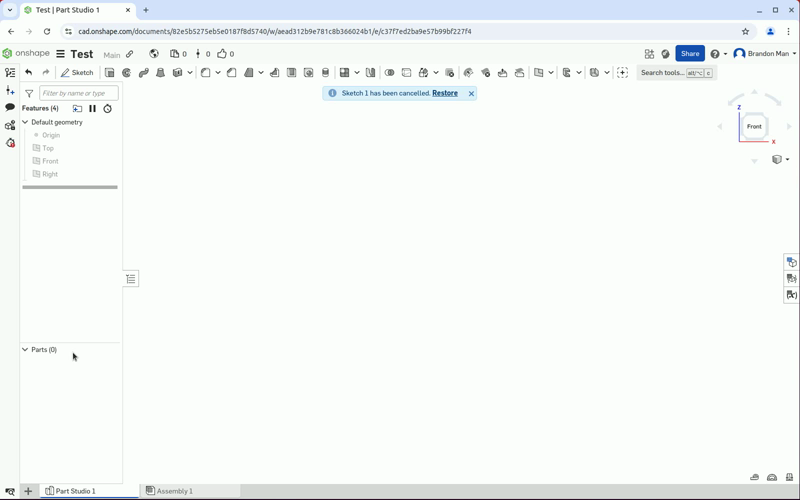
key(shift+s)
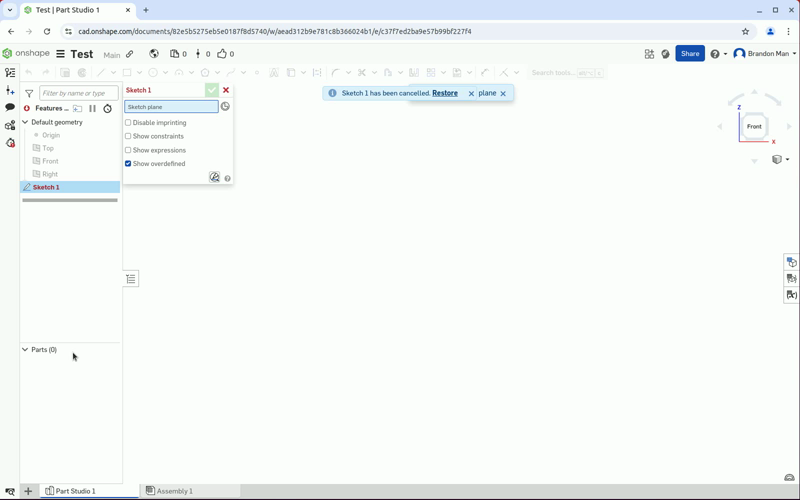
mouse_move(73, 163)
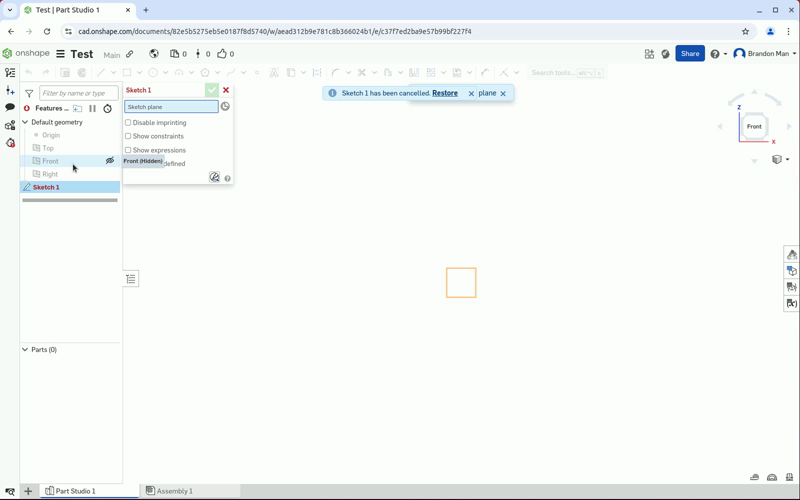
click(73, 163)
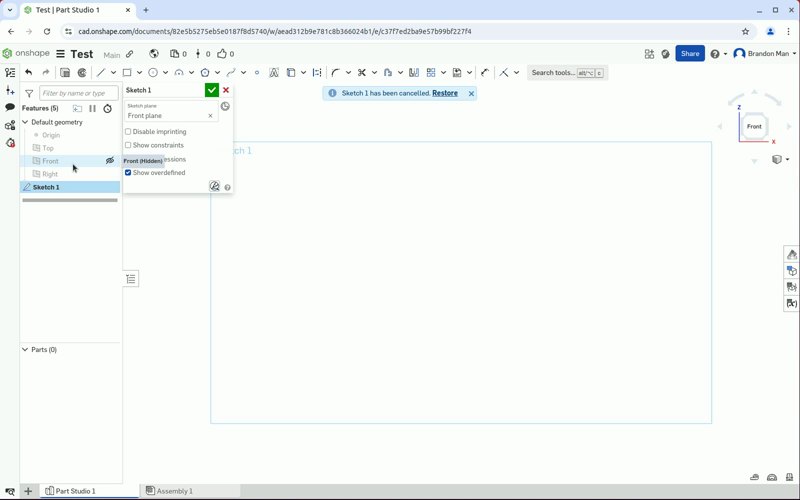
mouse_move(73, 352)
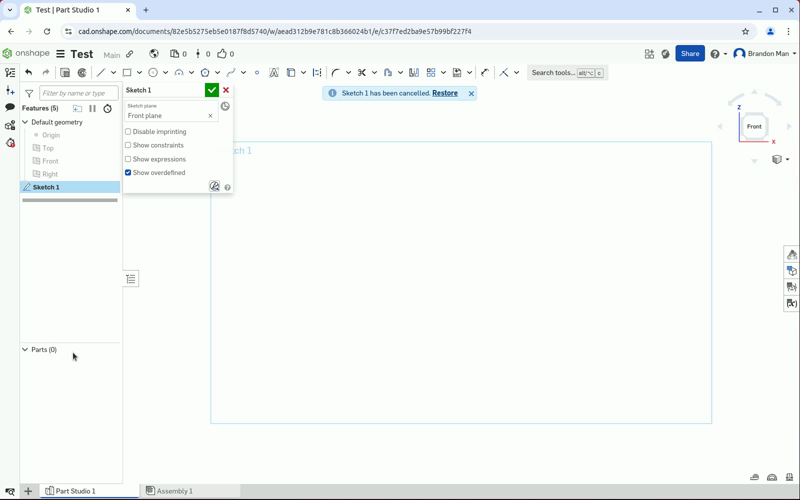
key(y)
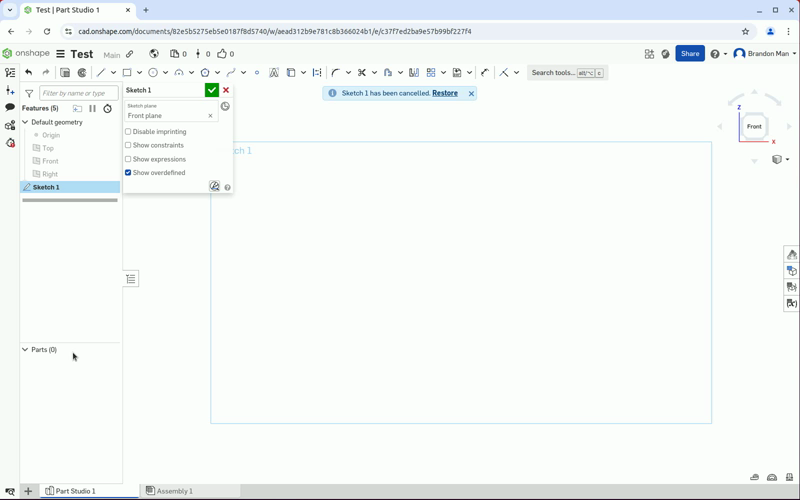
key(l)
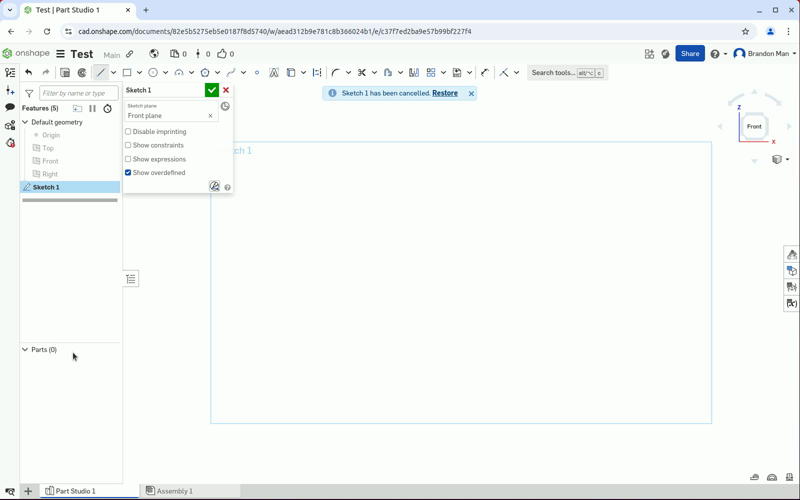
key_down(shift)
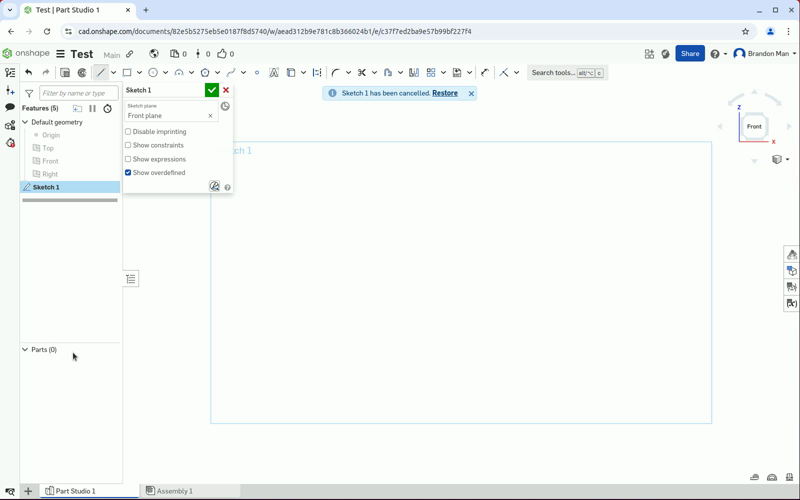
mouse_move(460, 282)
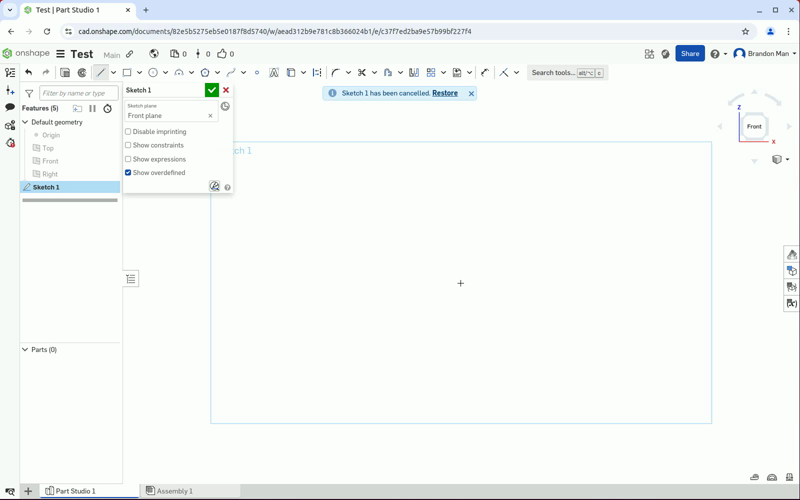
click(460, 282)
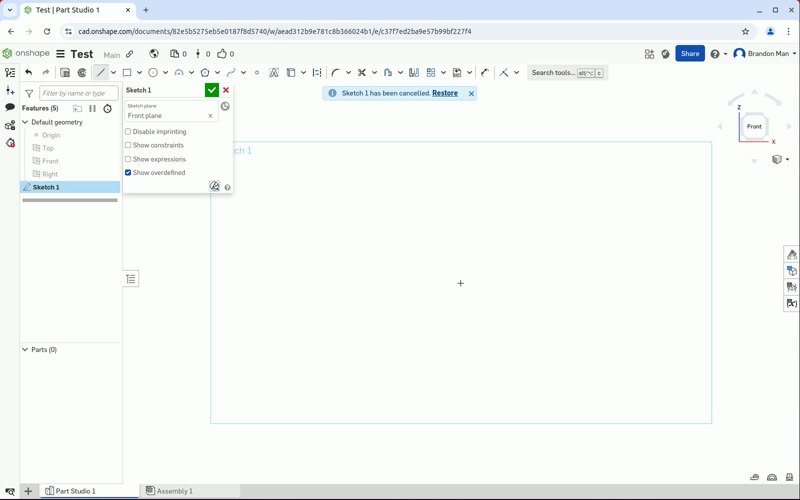
key_up(shift)
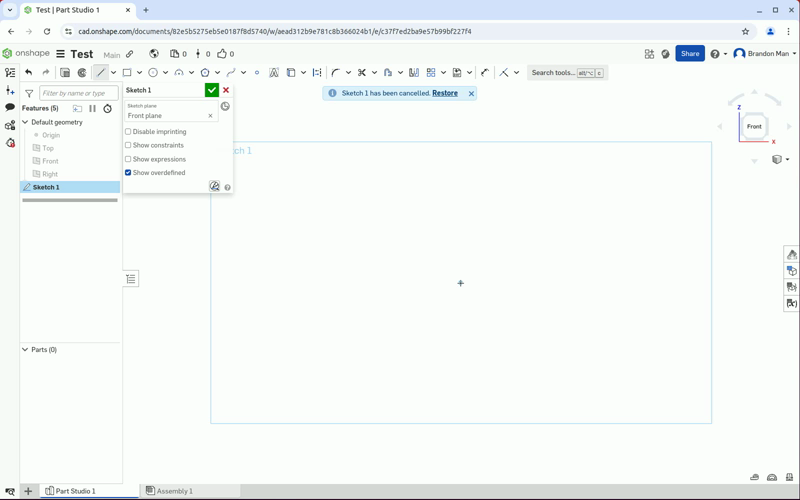
key_down(shift)
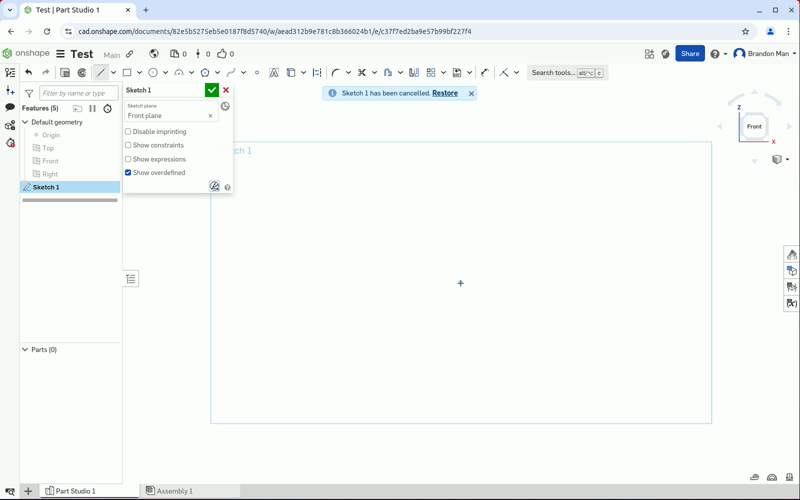
mouse_move(564, 282)
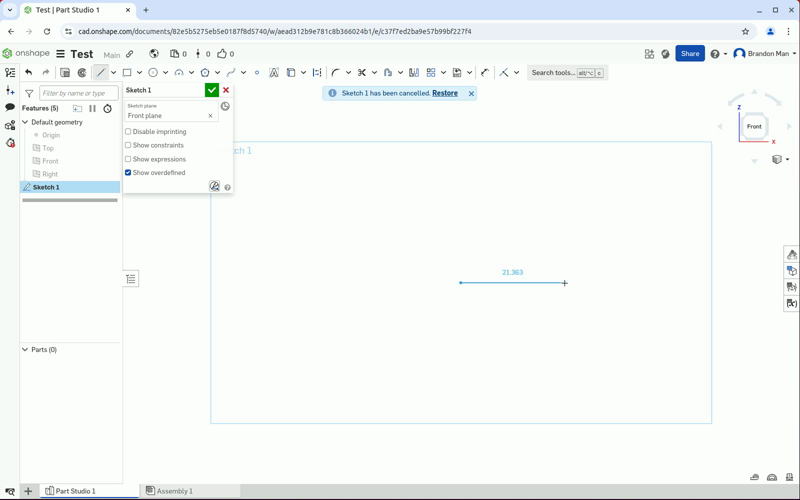
click(564, 282)
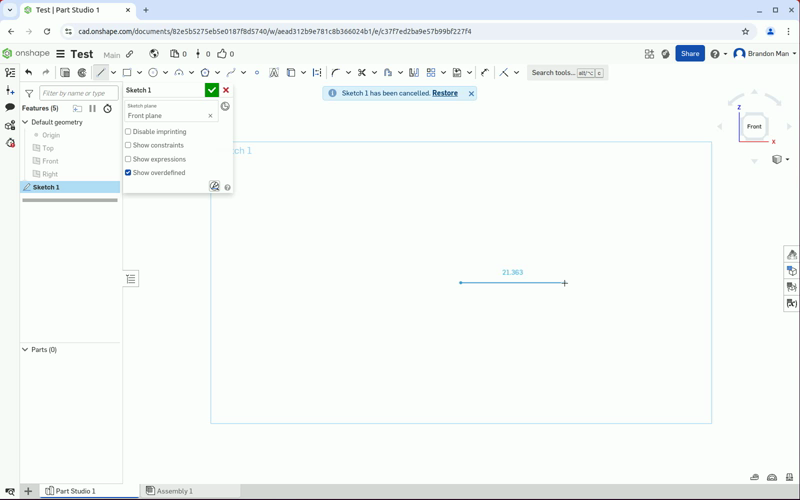
key_up(shift)
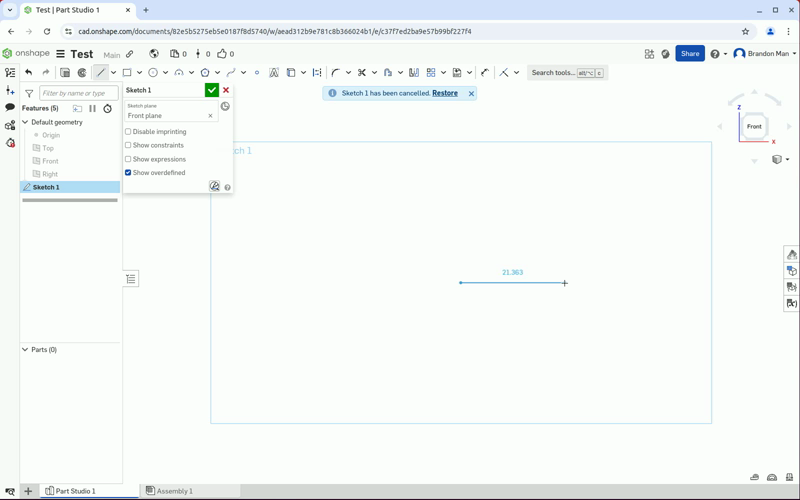
key(esc)
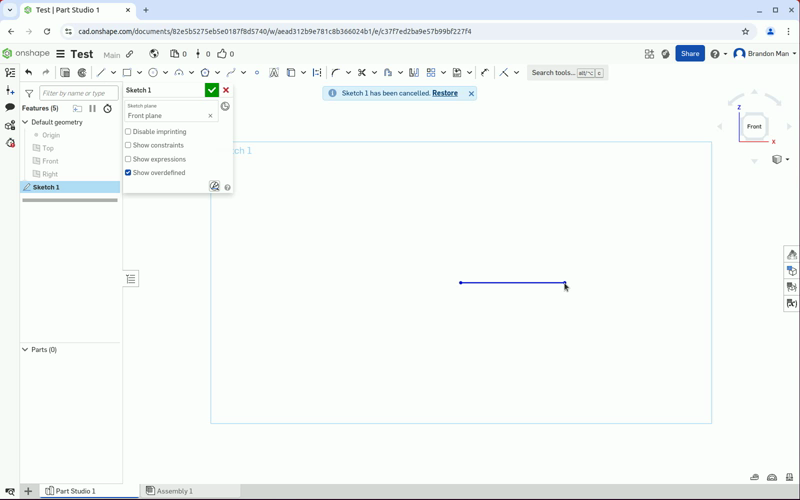
key(a)
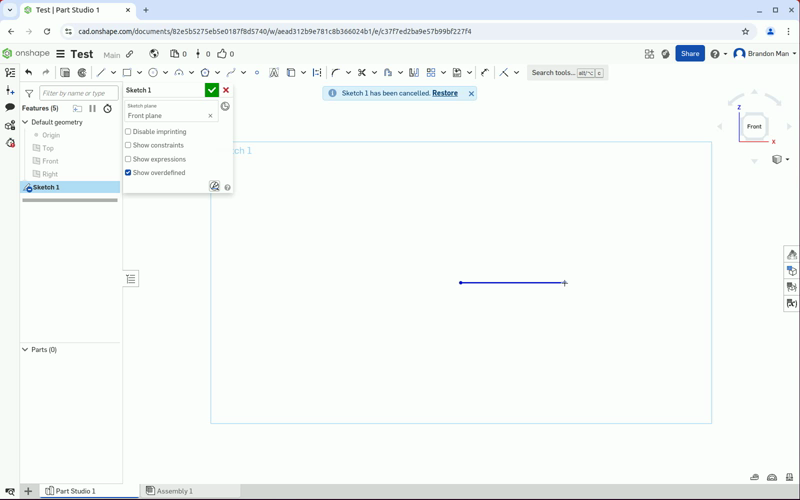
mouse_move(564, 282)
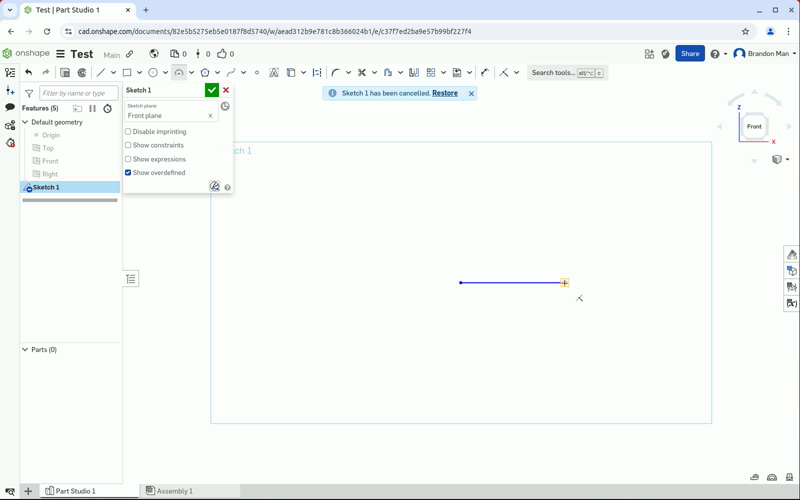
click(564, 282)
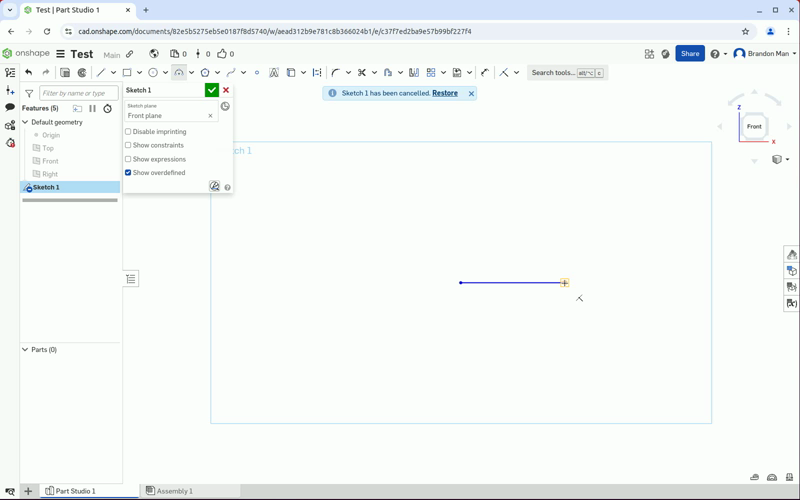
key_down(shift)
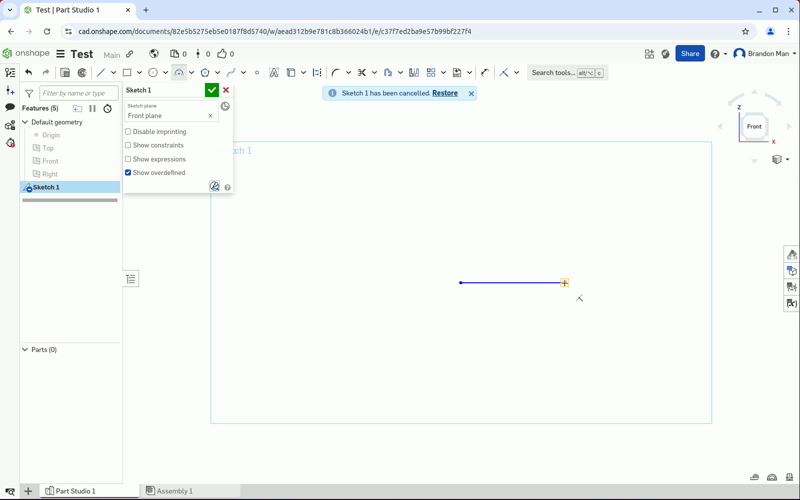
mouse_move(564, 266)
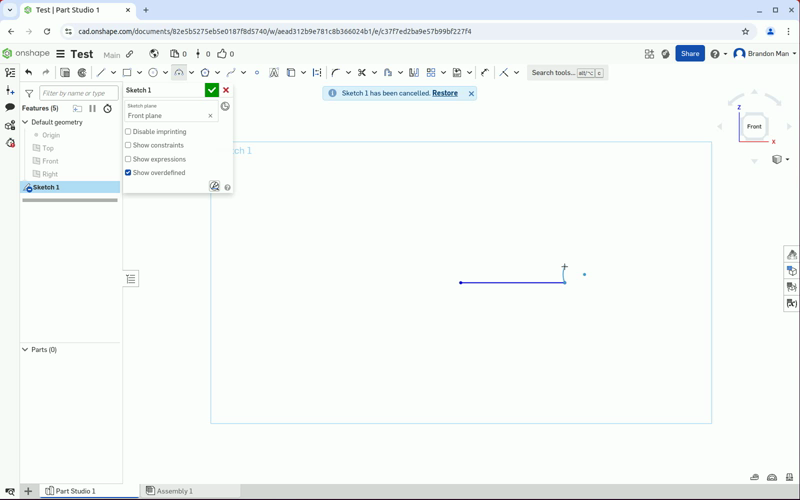
click(564, 266)
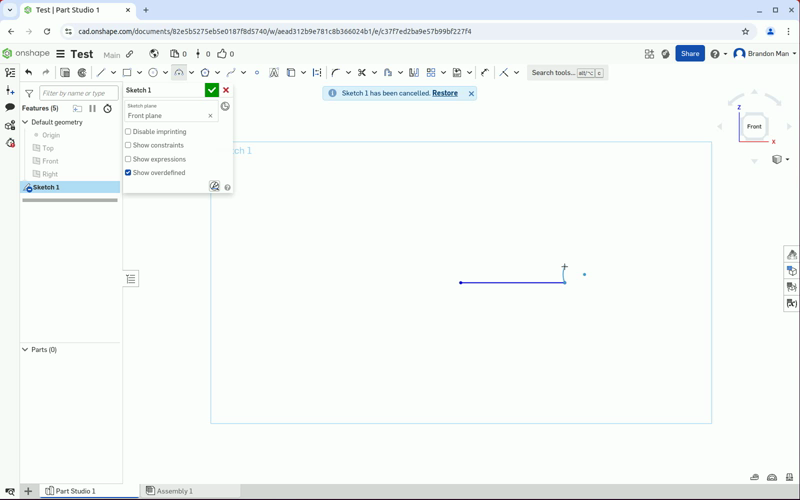
mouse_move(573, 274)
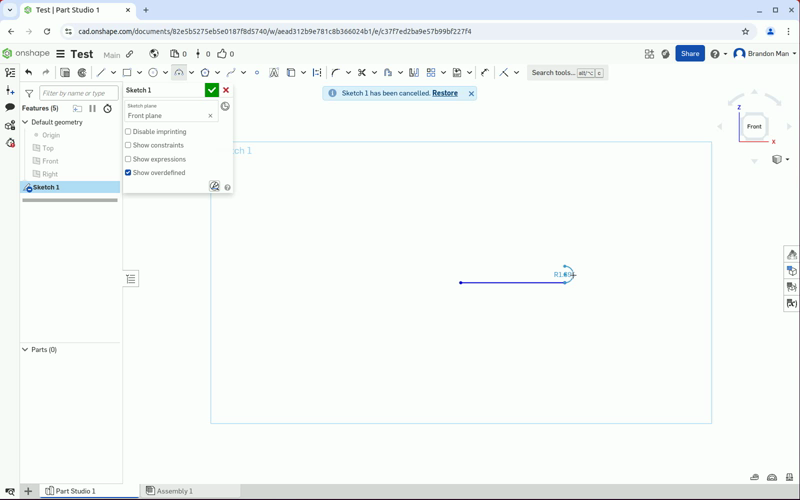
click(573, 274)
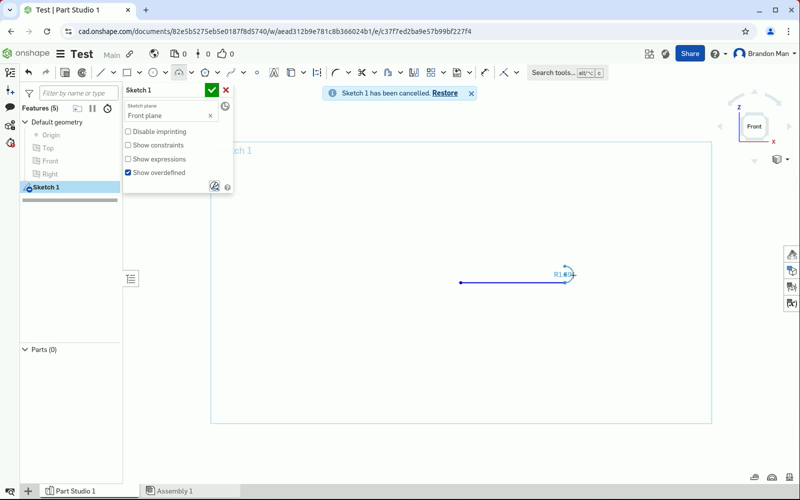
key_up(shift)
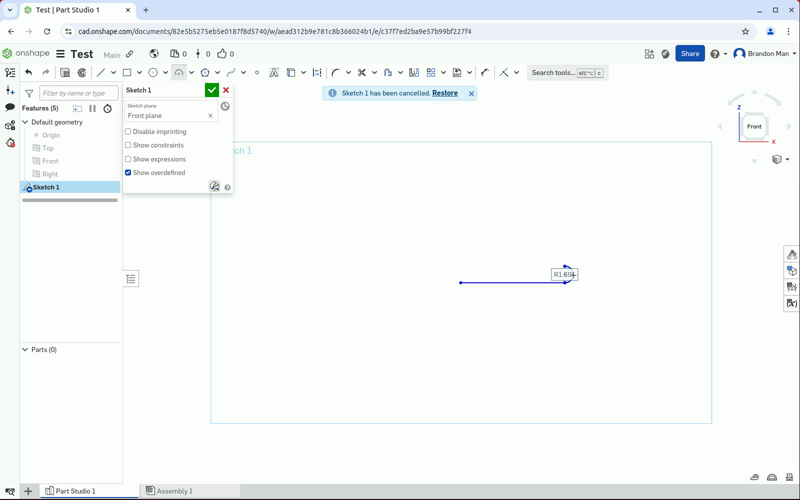
key(esc)
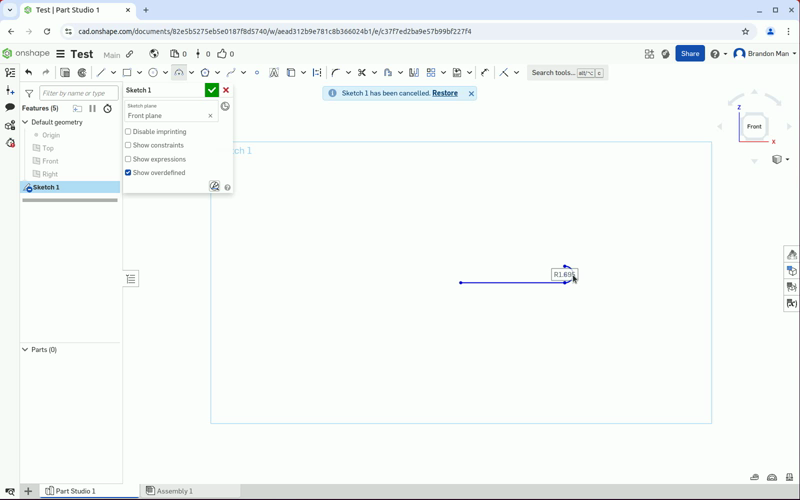
key(l)
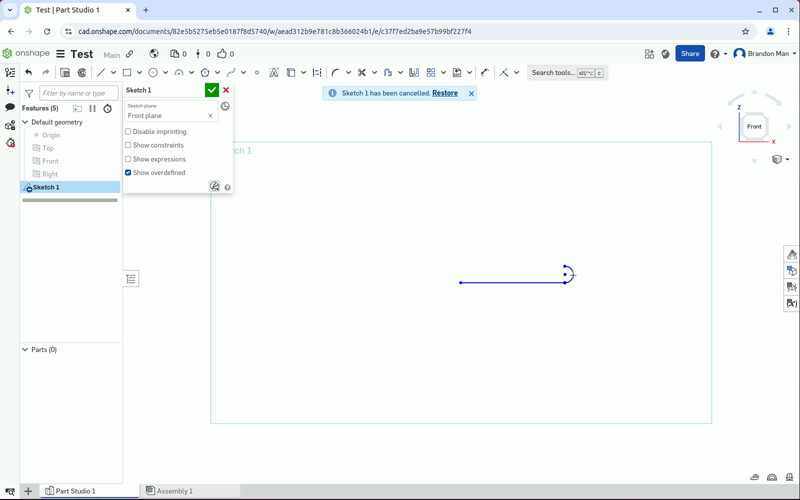
mouse_move(564, 266)
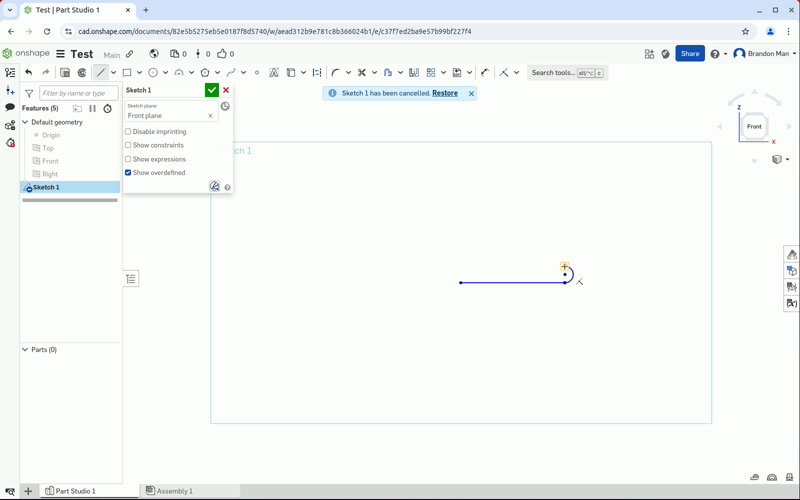
click(564, 266)
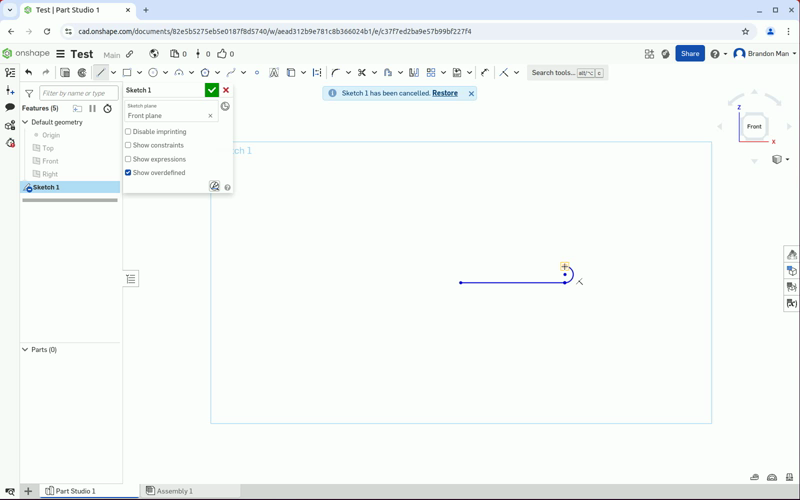
key_down(shift)
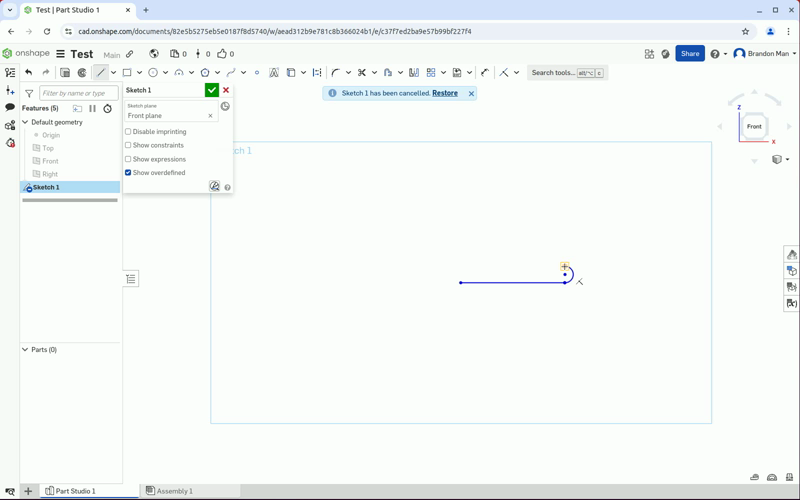
mouse_move(460, 266)
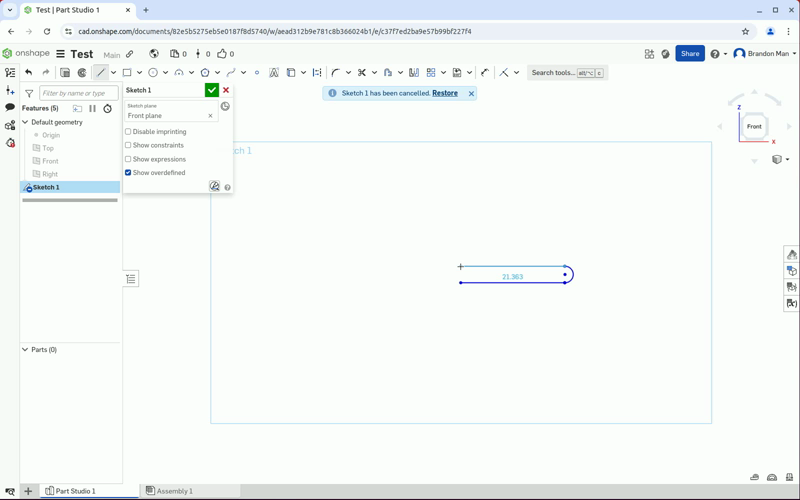
click(460, 266)
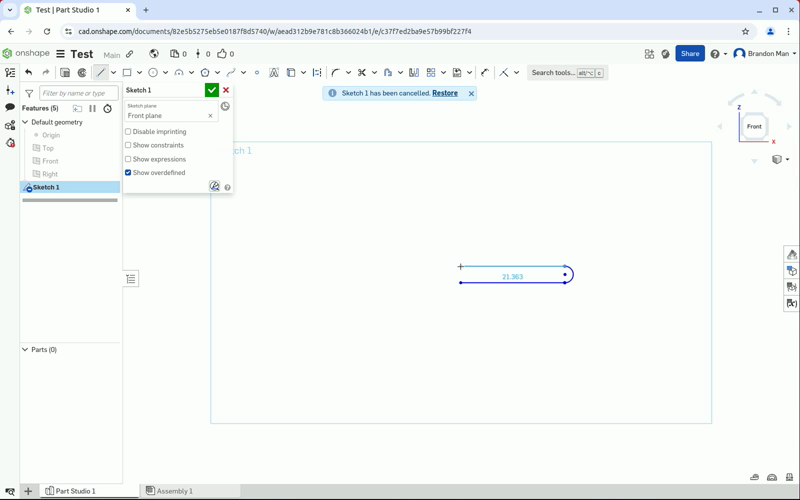
key_up(shift)
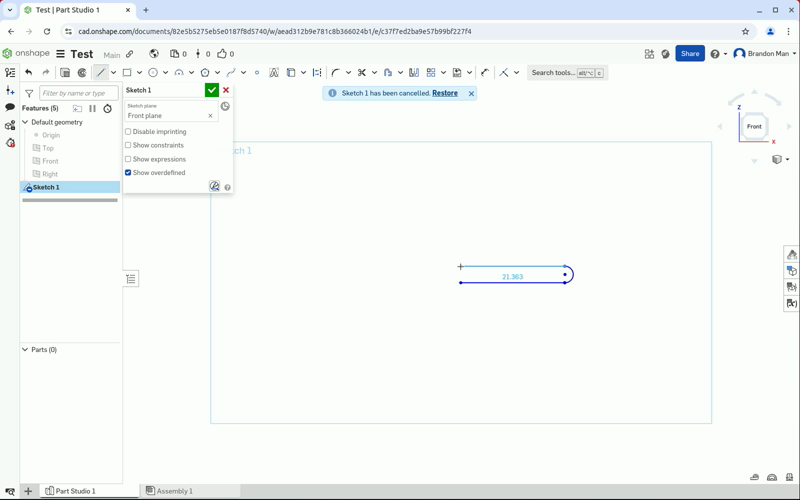
key(esc)
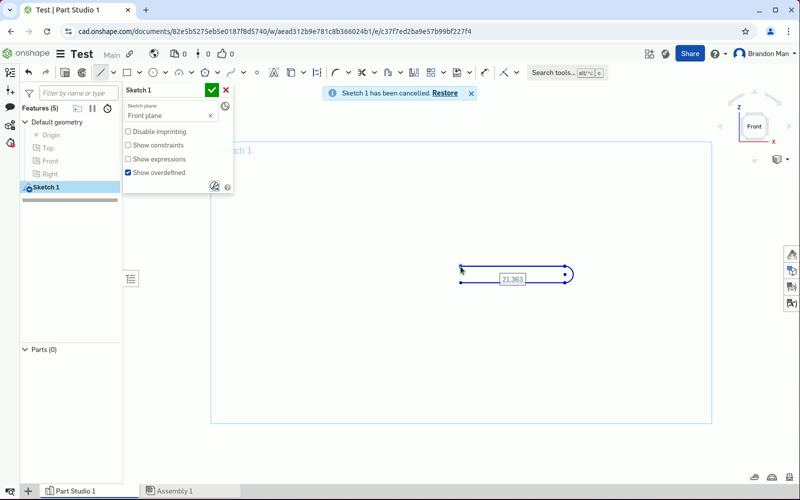
key(a)
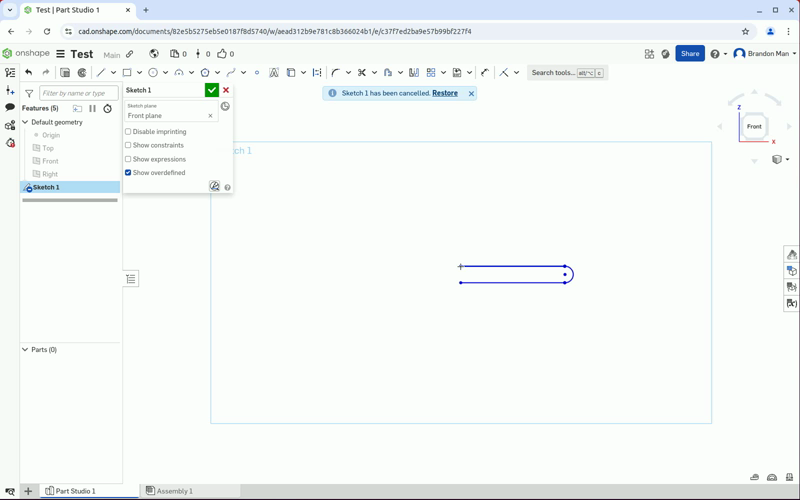
mouse_move(460, 266)
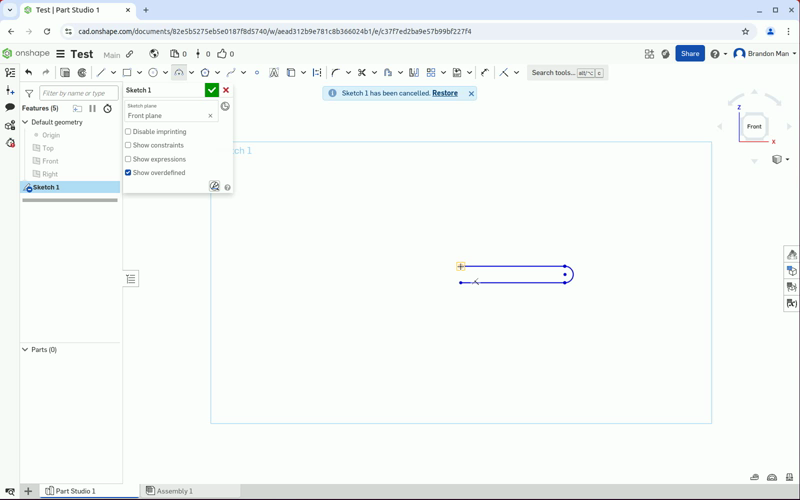
click(460, 266)
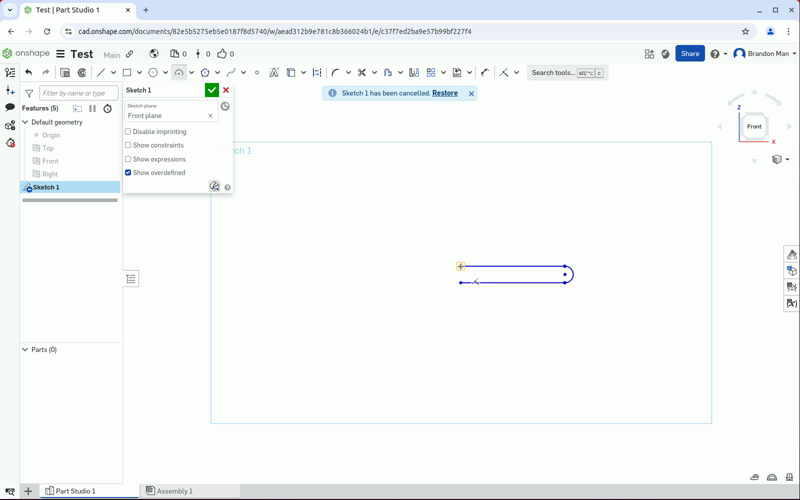
mouse_move(460, 282)
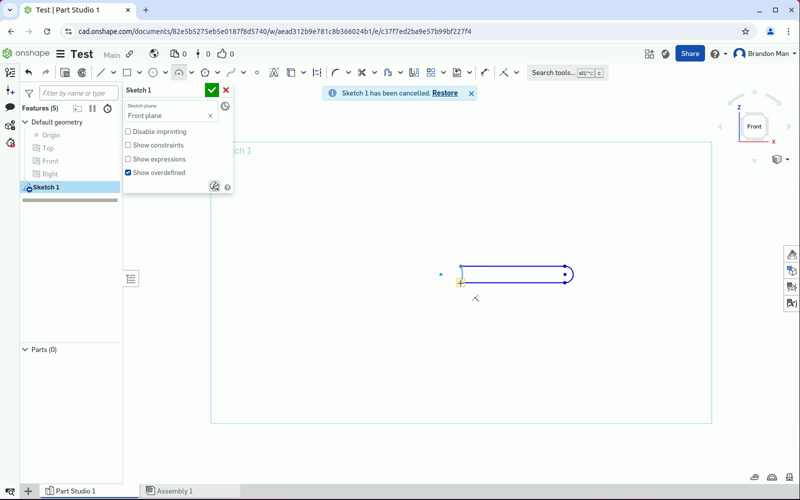
click(460, 282)
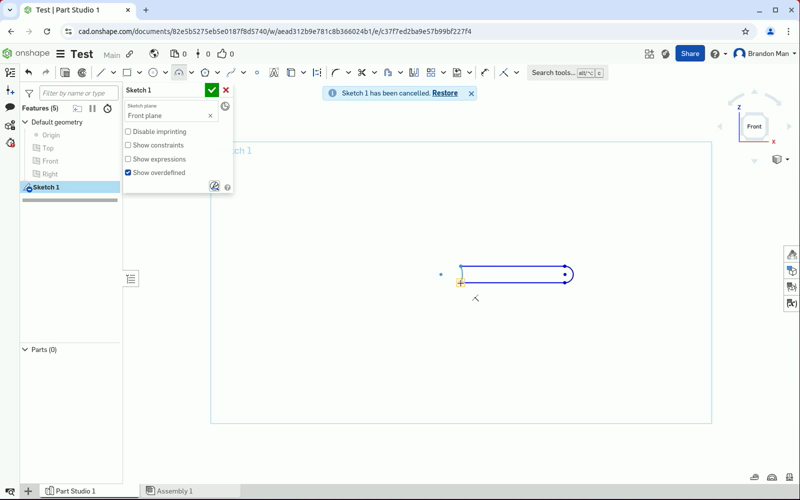
key_down(shift)
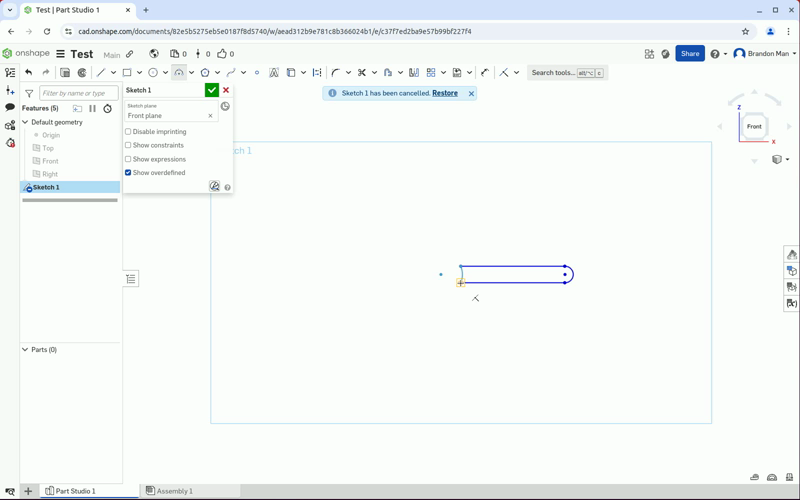
mouse_move(452, 274)
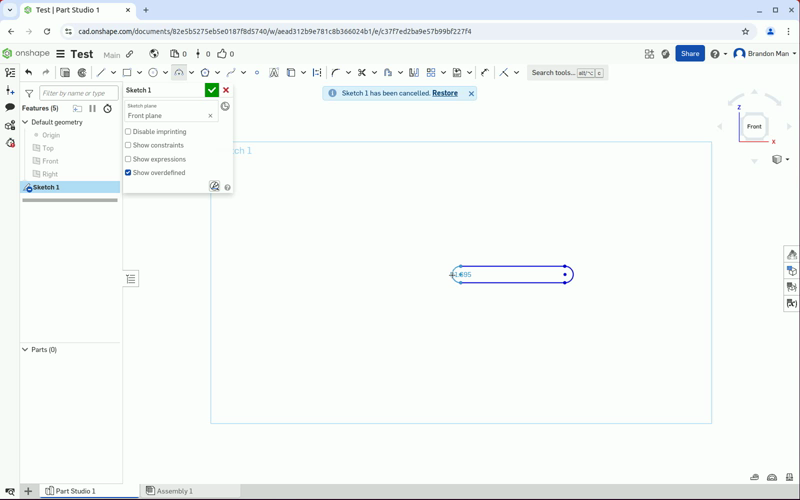
click(452, 274)
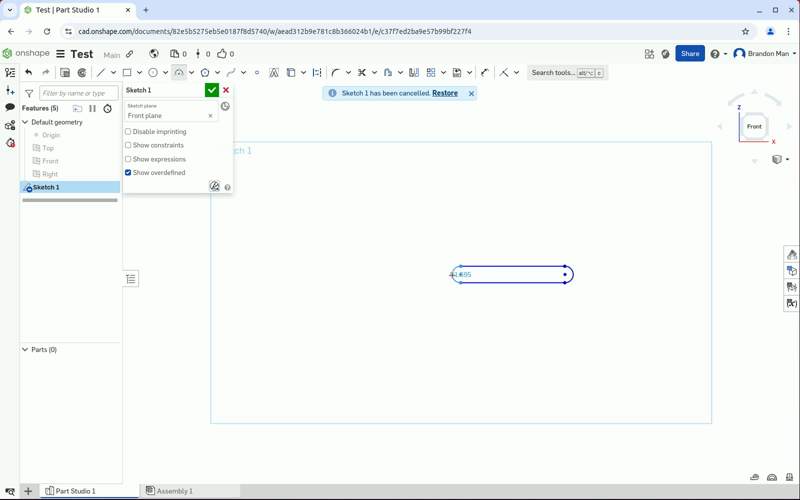
key_up(shift)
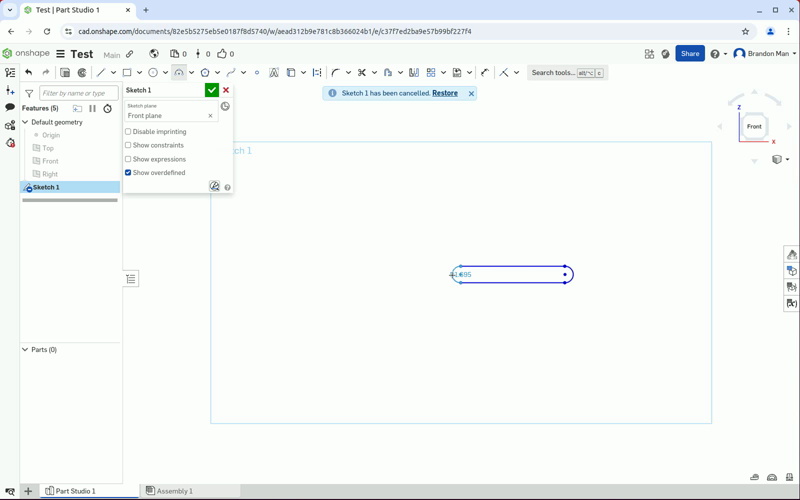
key(esc)
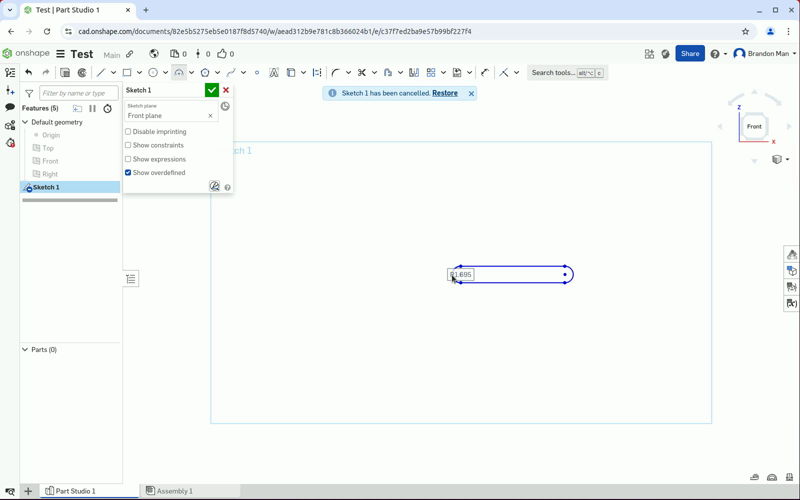
key(c)
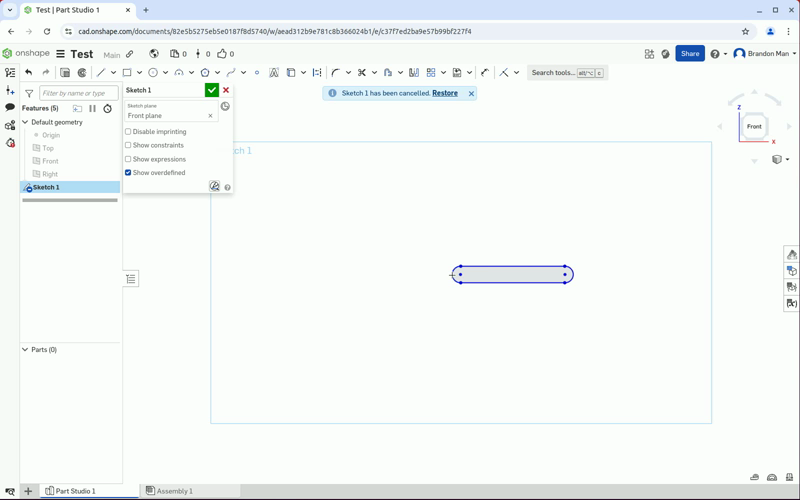
key_down(shift)
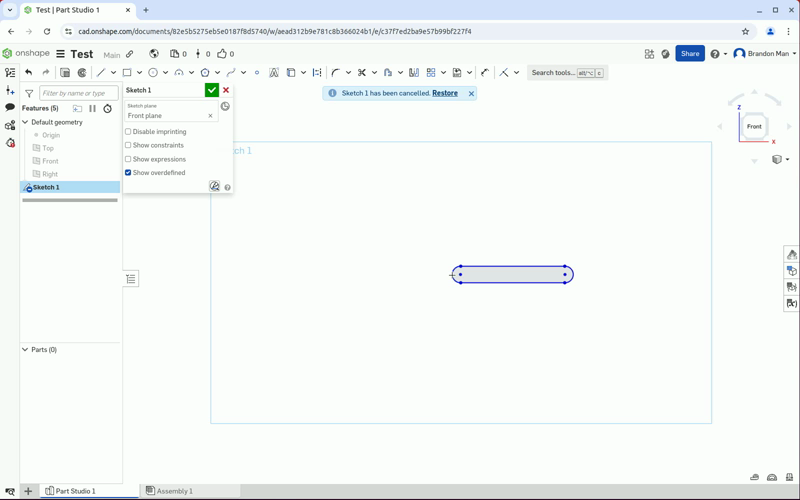
mouse_move(460, 274)
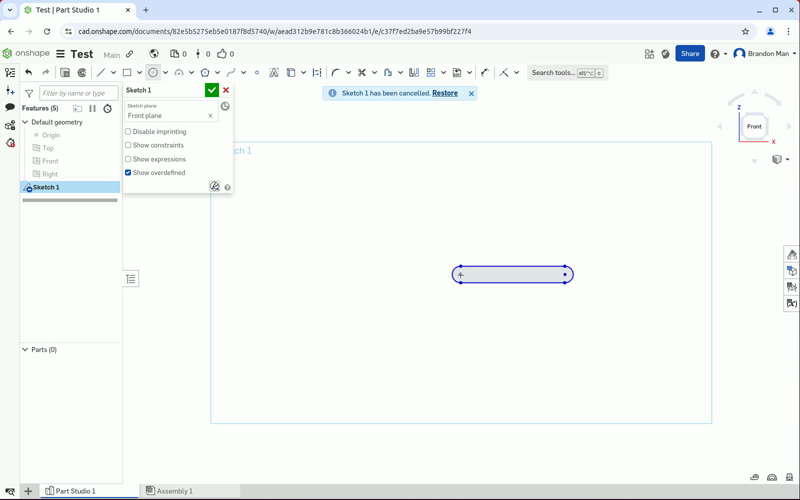
click(460, 274)
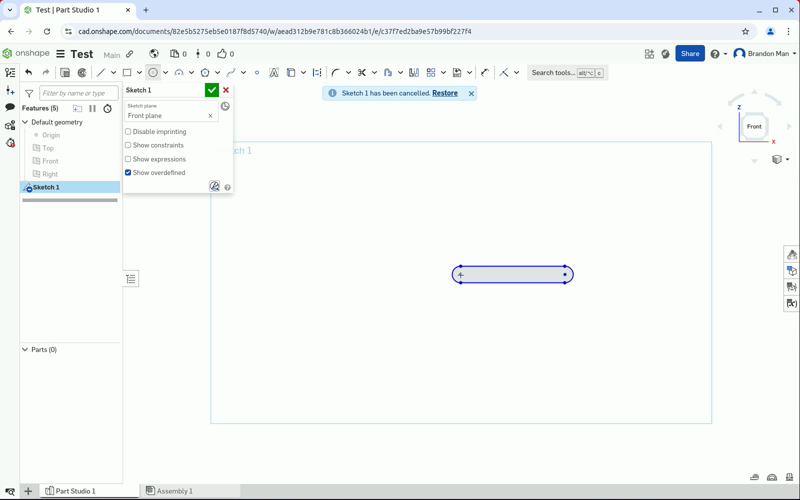
key_up(shift)
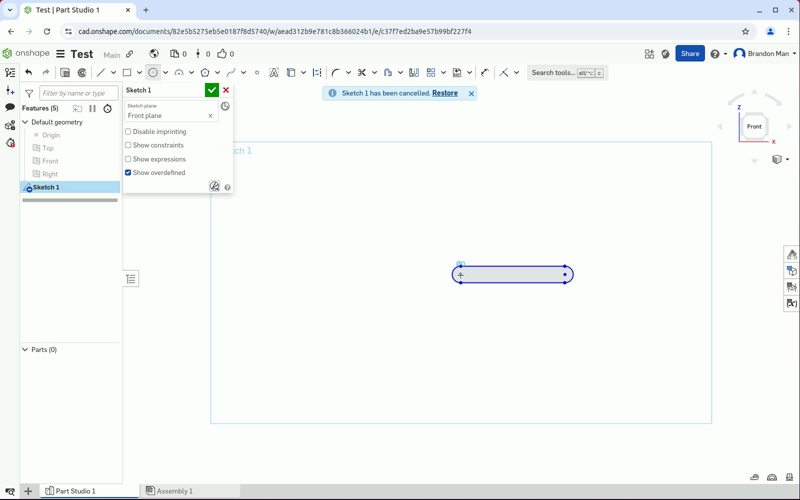
mouse_move(465, 274)
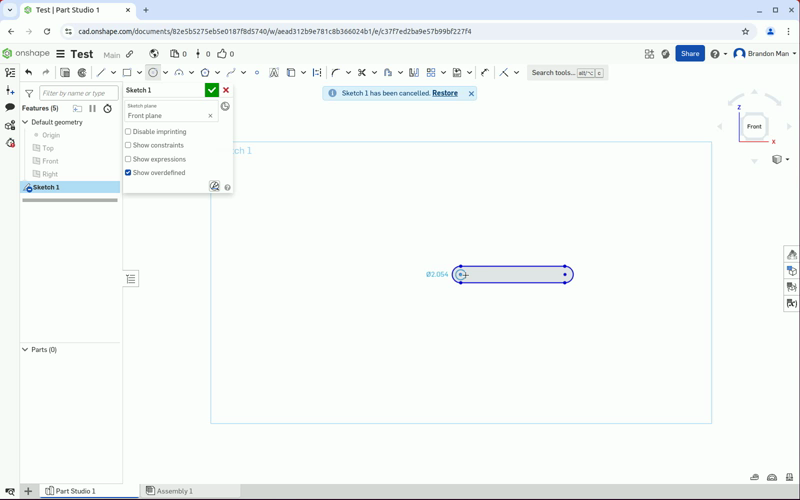
click(465, 274)
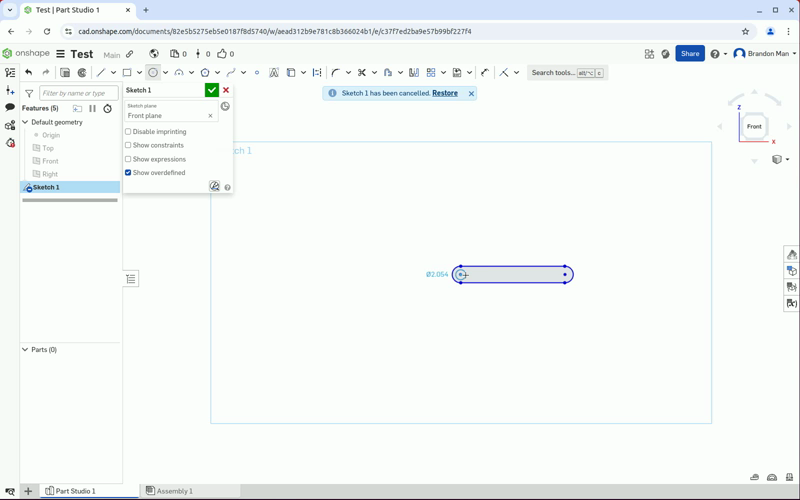
key(esc)
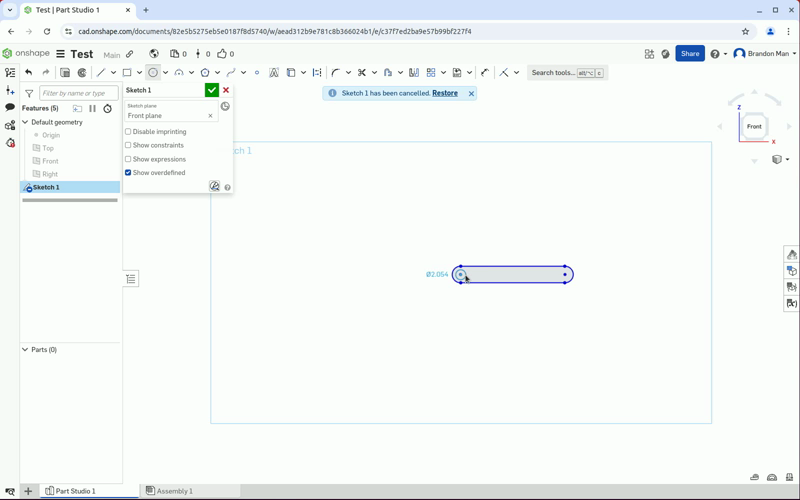
key(c)
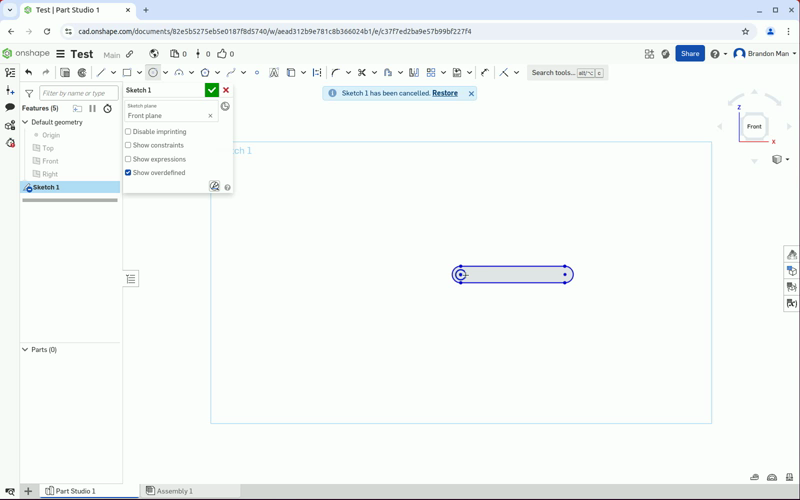
key_down(shift)
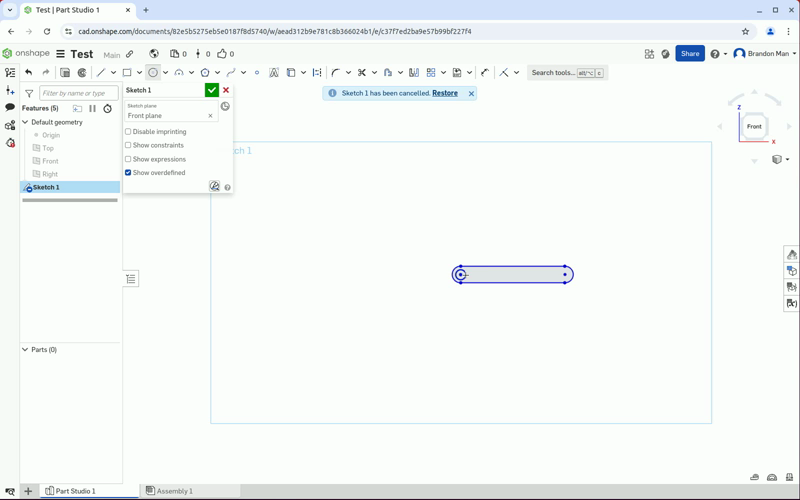
mouse_move(564, 274)
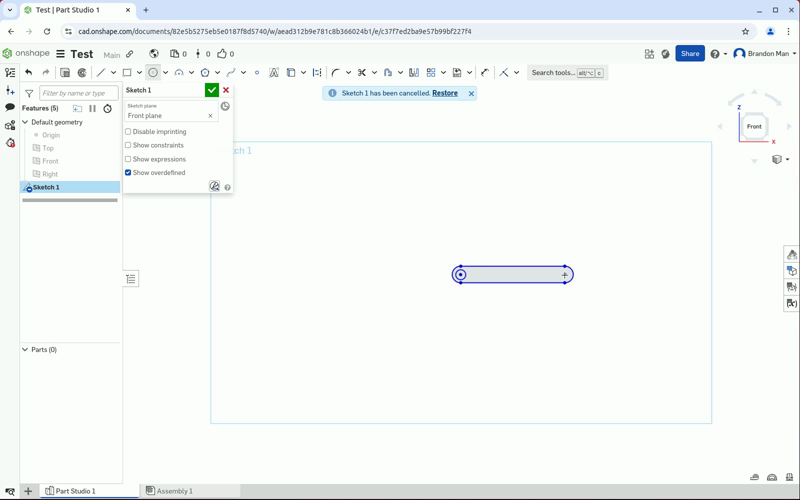
click(564, 274)
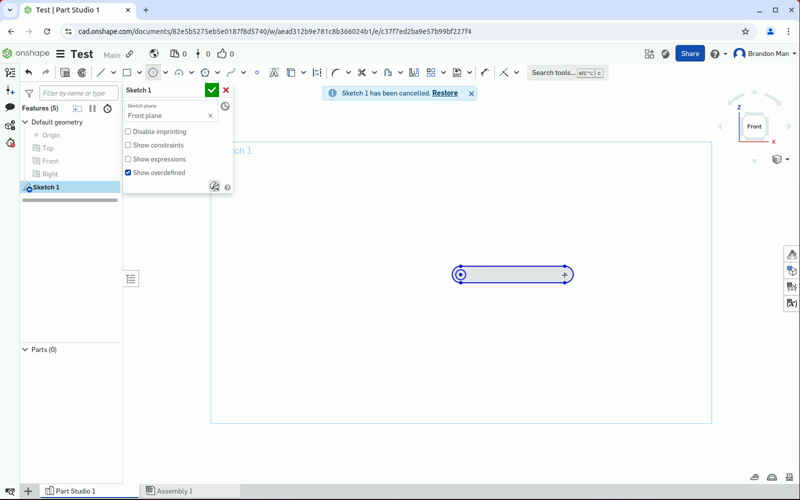
key_up(shift)
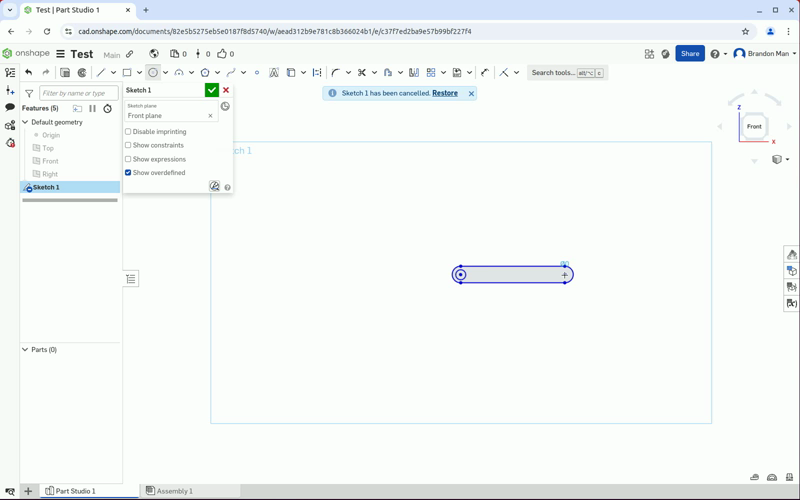
mouse_move(569, 274)
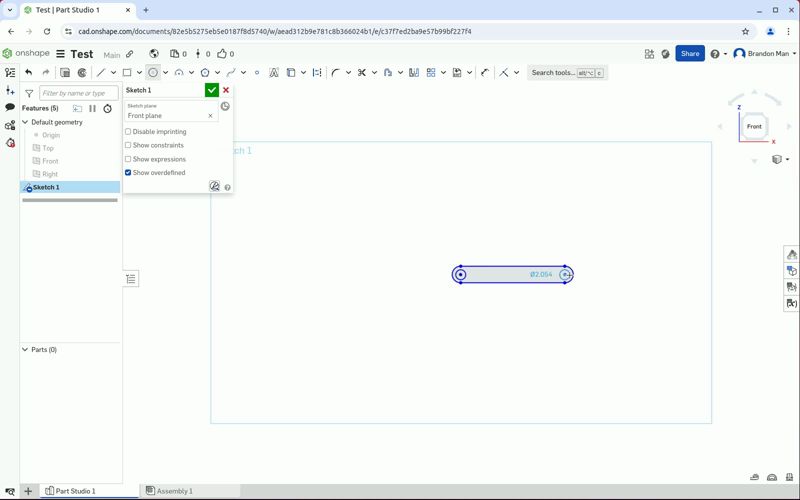
scroll(6)
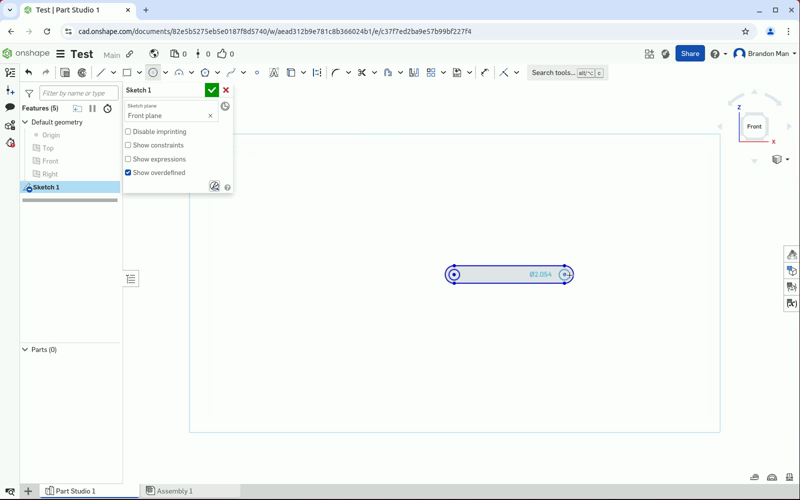
scroll(6)
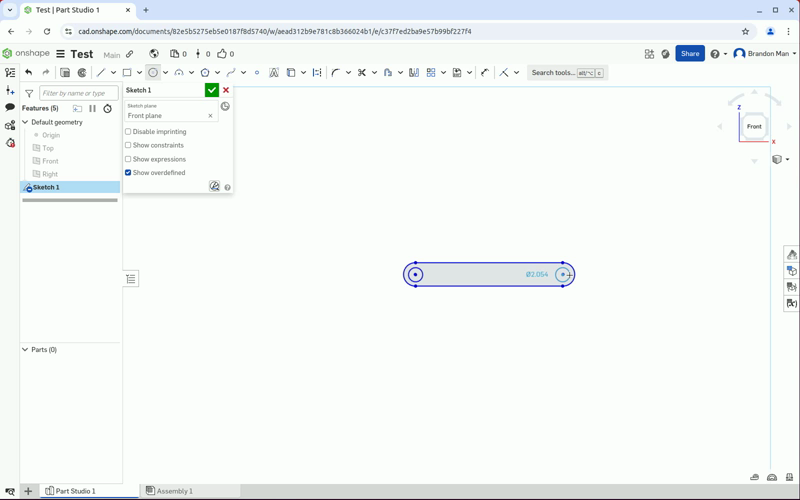
scroll(6)
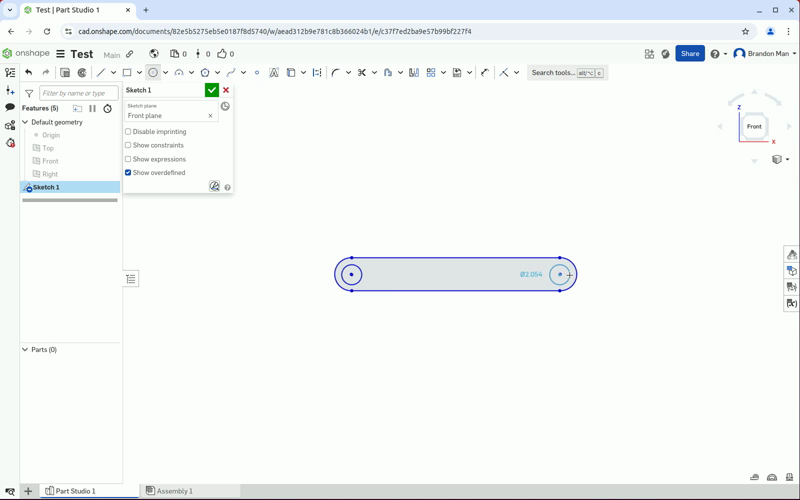
scroll(6)
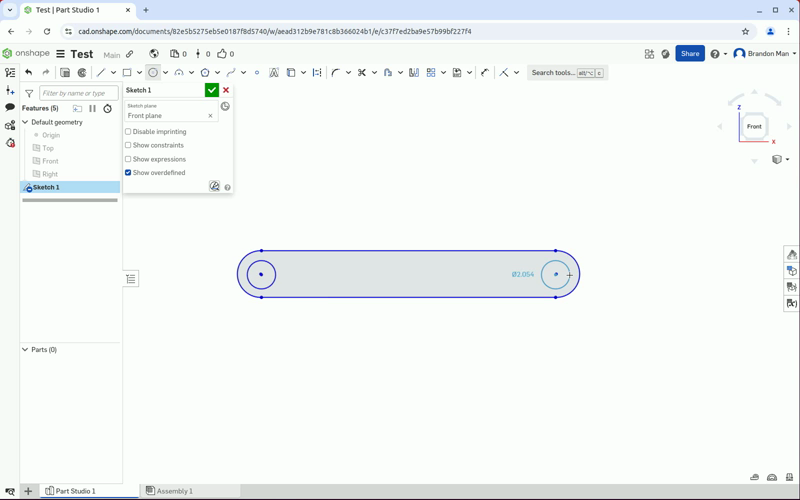
scroll(6)
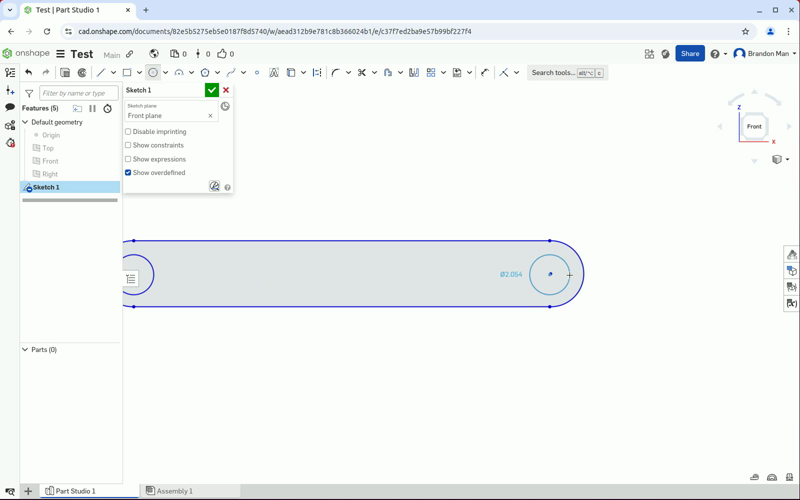
scroll(6)
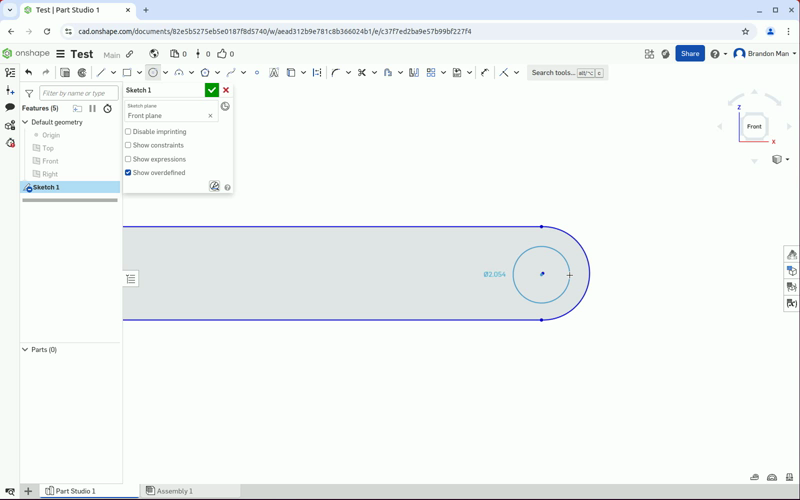
scroll(6)
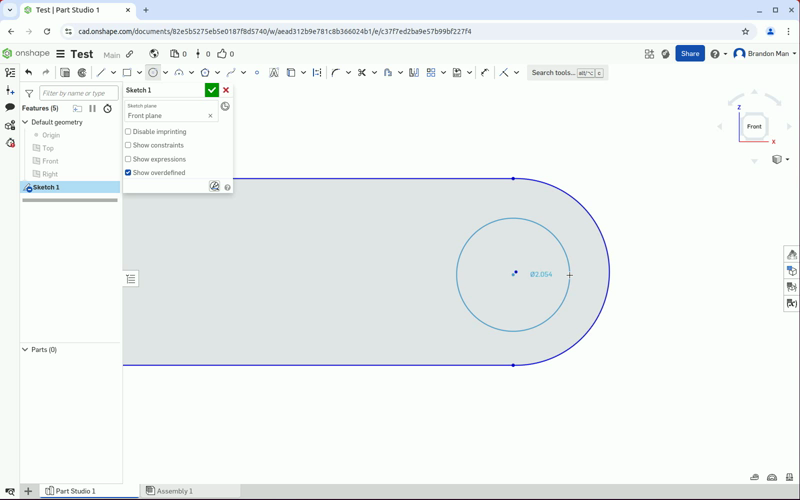
click(569, 274)
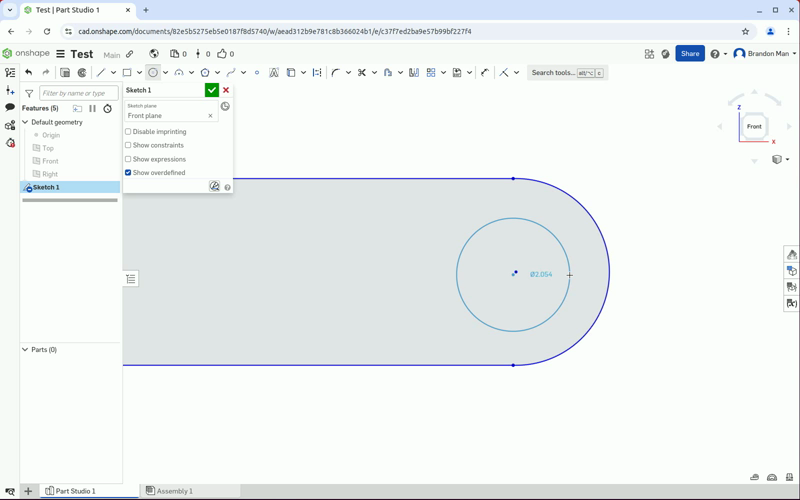
scroll(-6)
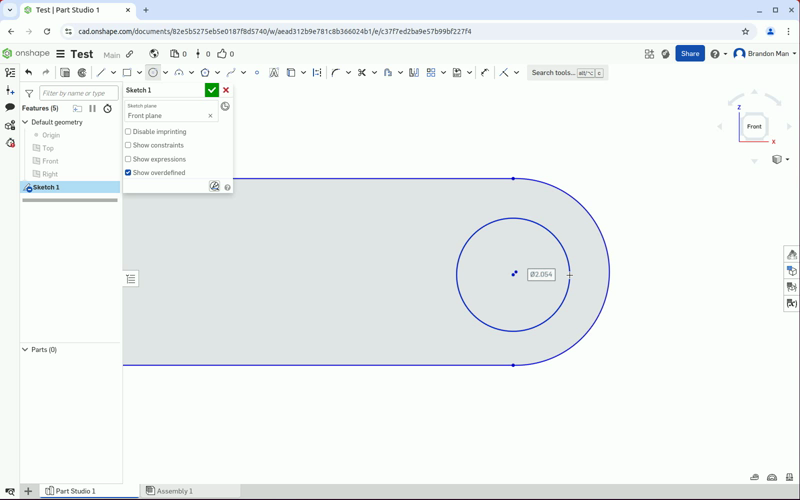
scroll(-6)
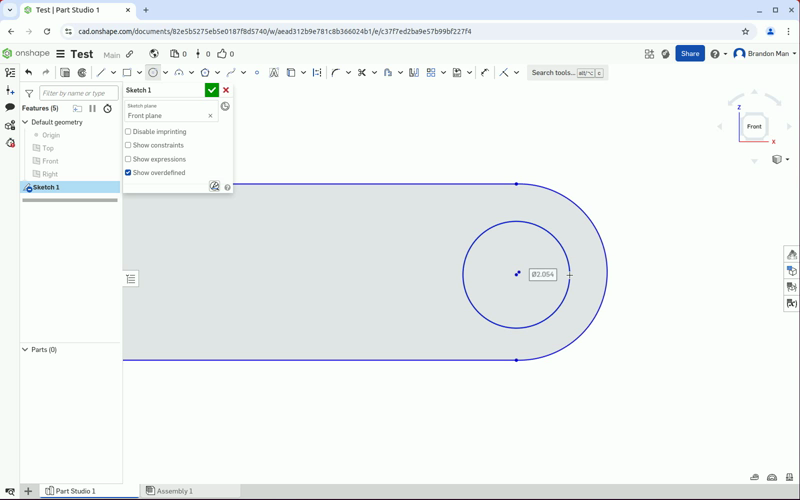
scroll(-6)
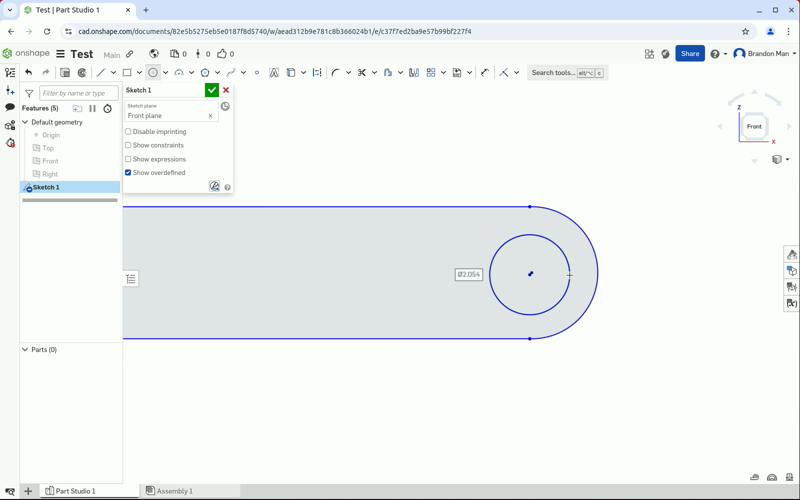
scroll(-6)
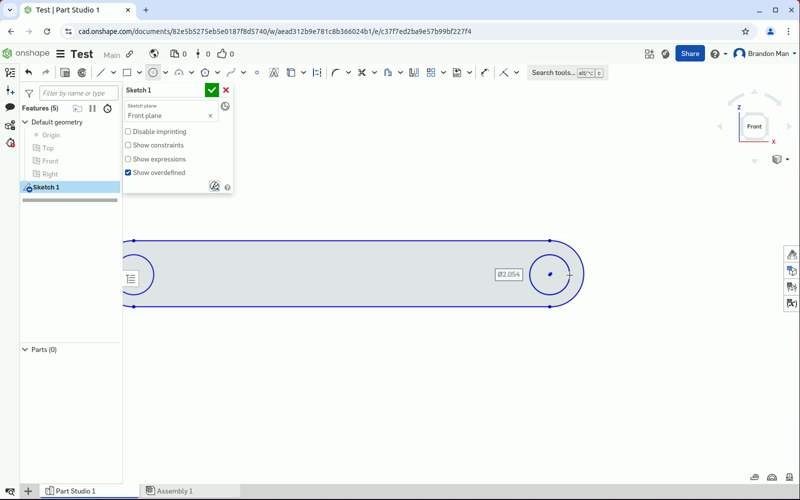
scroll(-6)
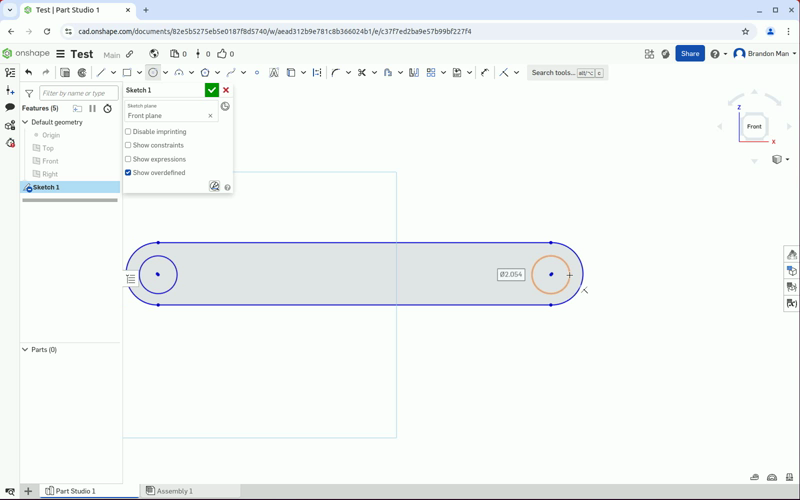
scroll(-6)
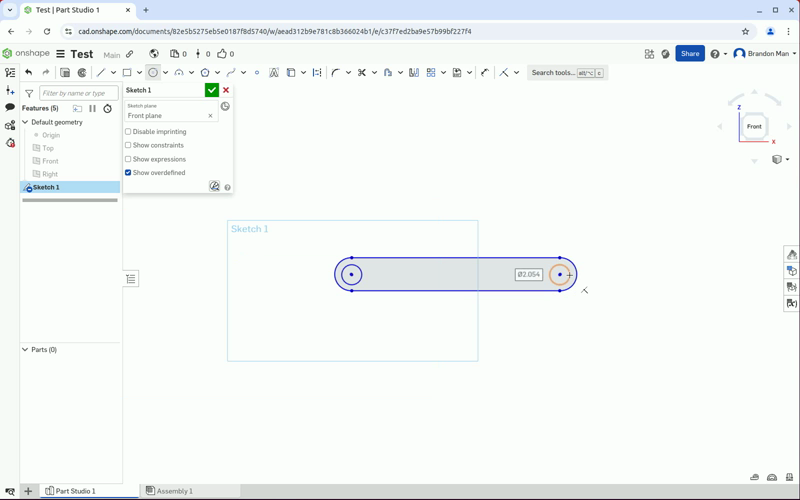
scroll(-6)
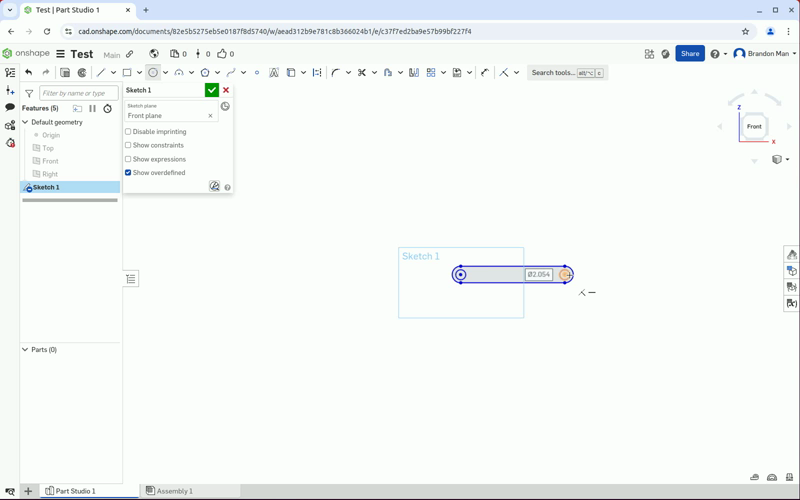
key(esc)
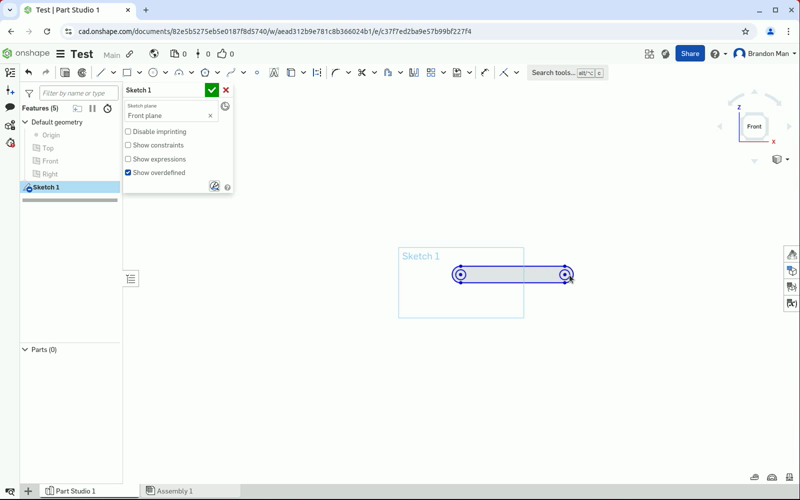
mouse_move(503, 274)
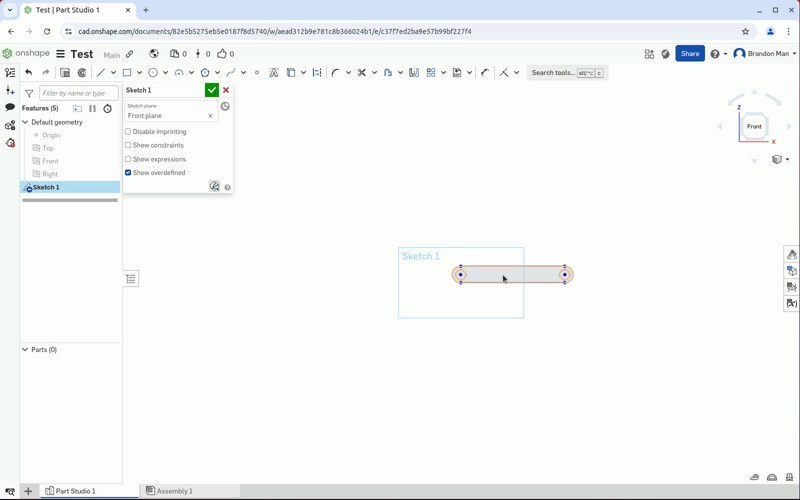
scroll(6)
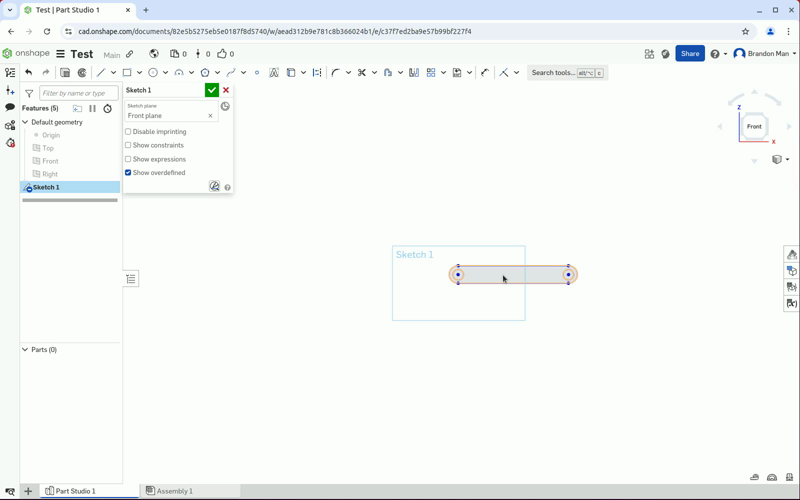
scroll(6)
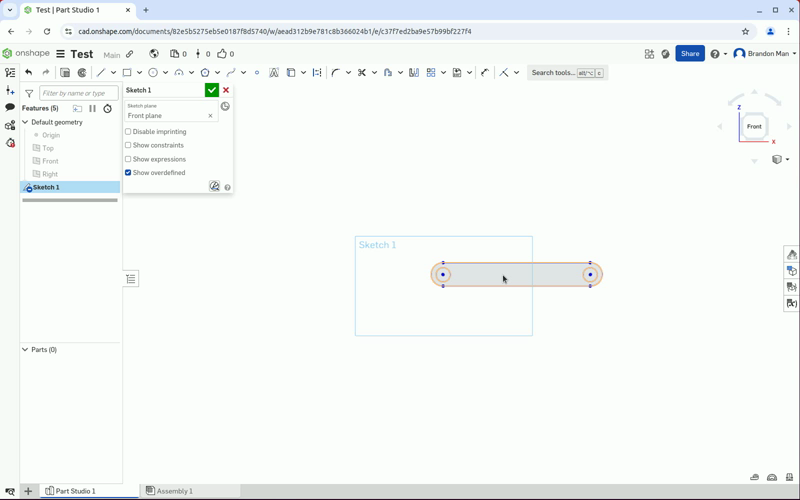
scroll(6)
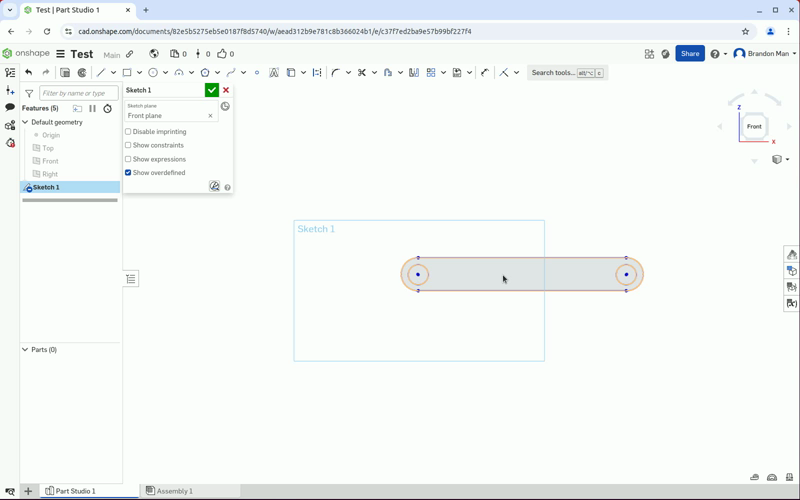
scroll(6)
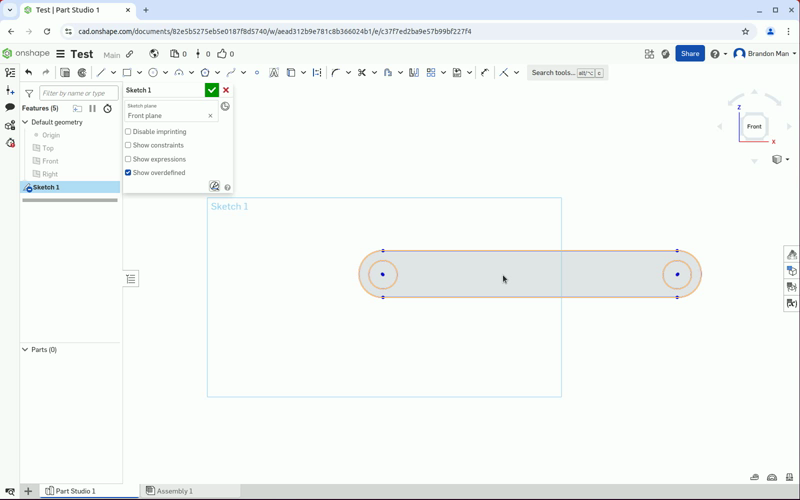
scroll(6)
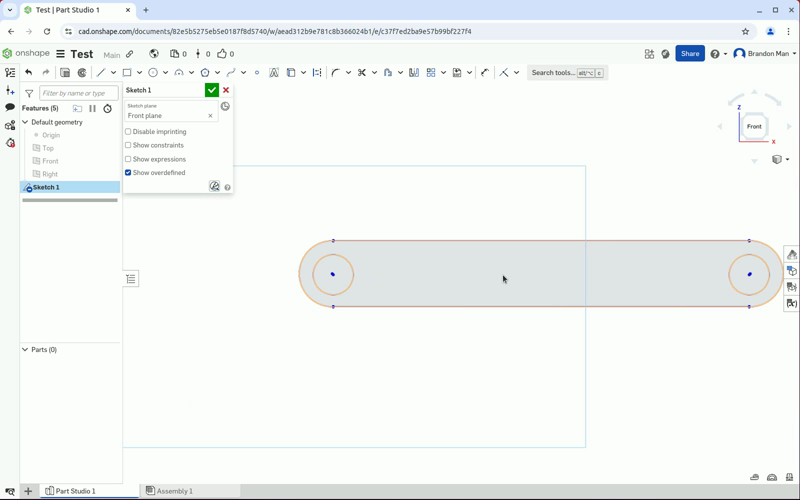
scroll(6)
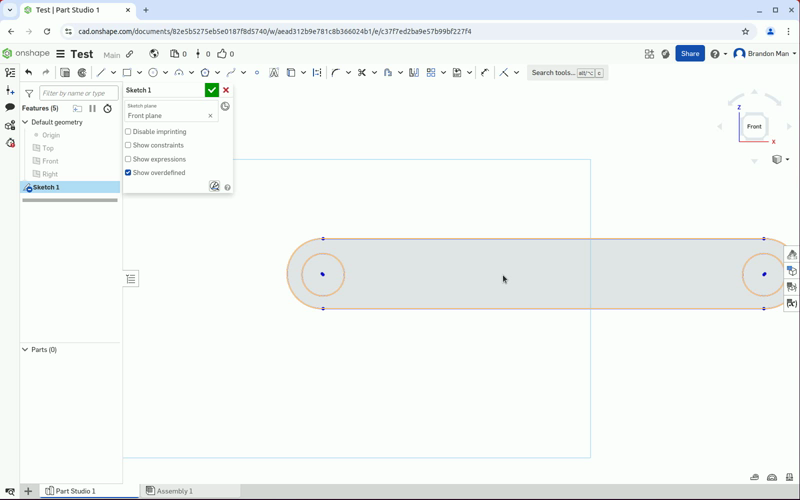
scroll(6)
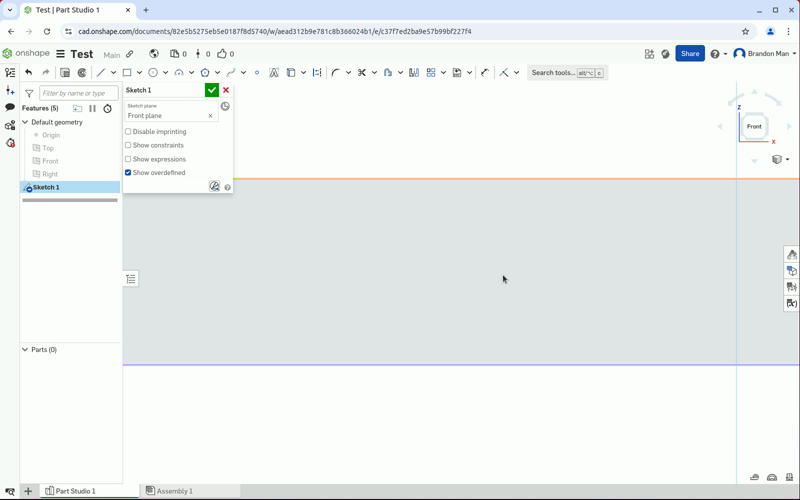
click(503, 274)
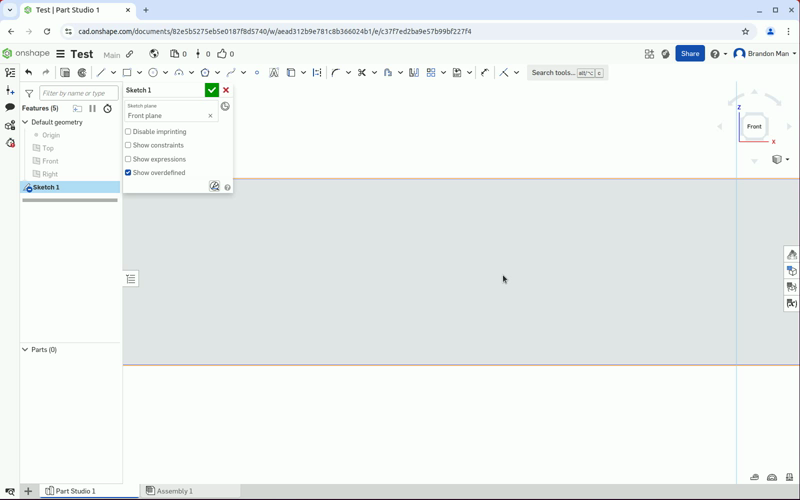
scroll(-6)
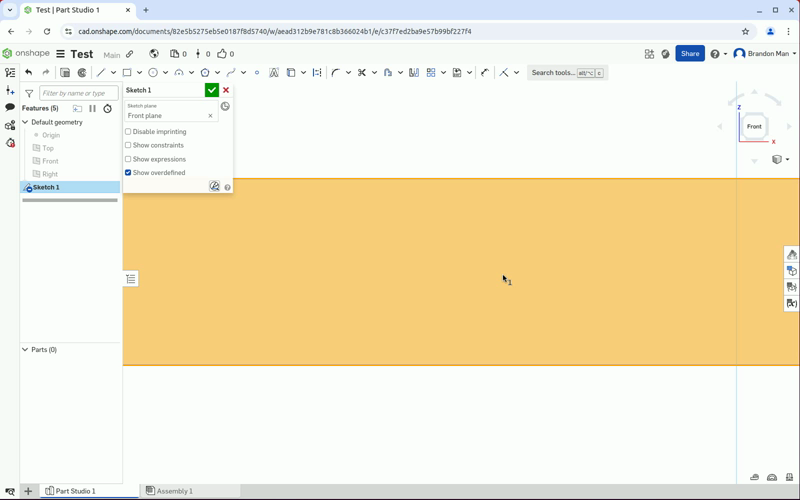
scroll(-6)
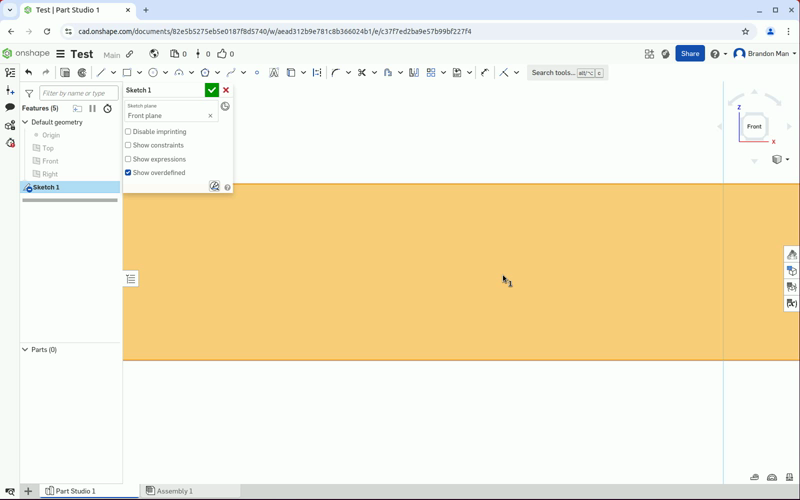
scroll(-6)
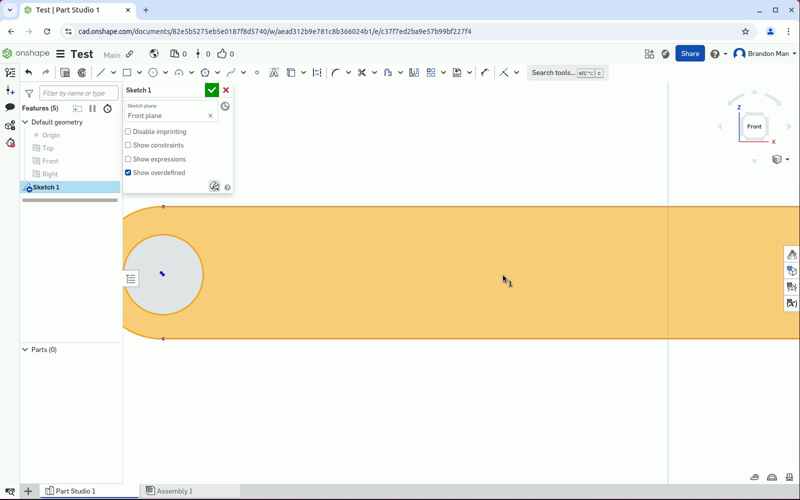
scroll(-6)
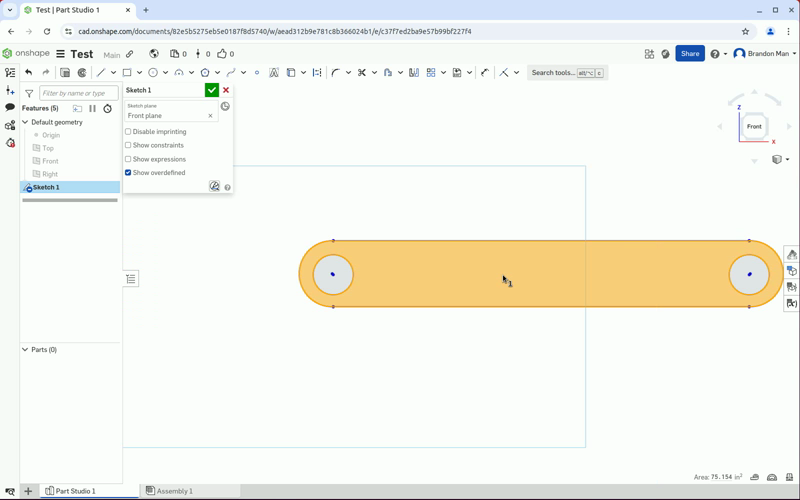
scroll(-6)
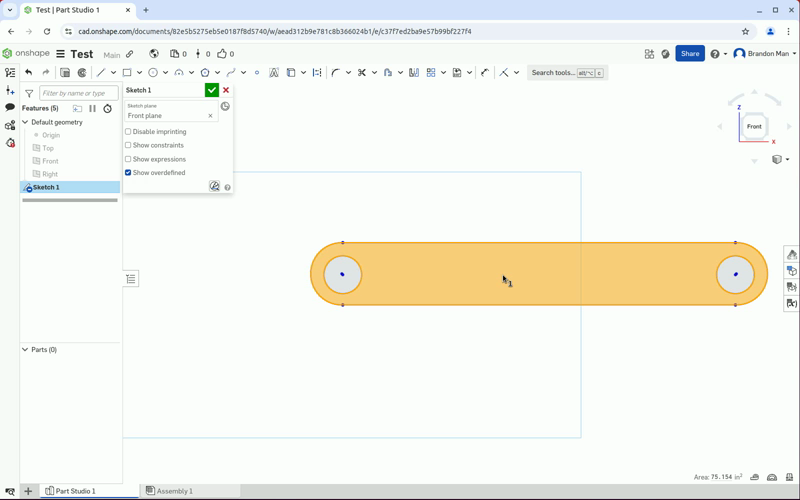
scroll(-6)
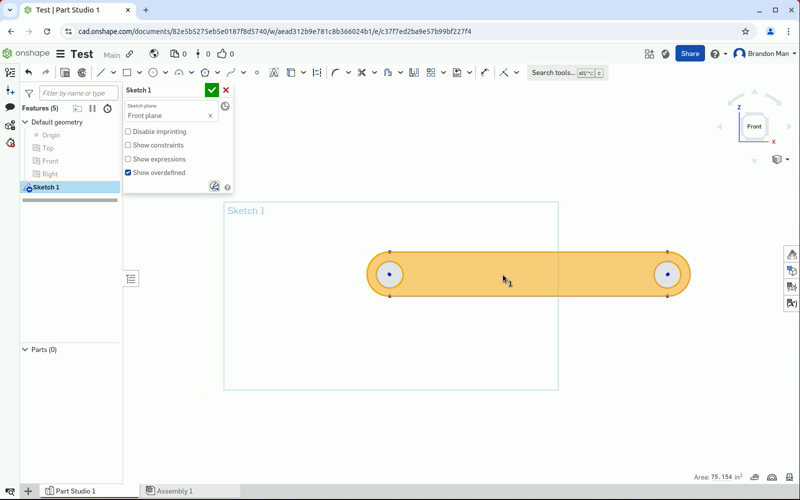
scroll(-6)
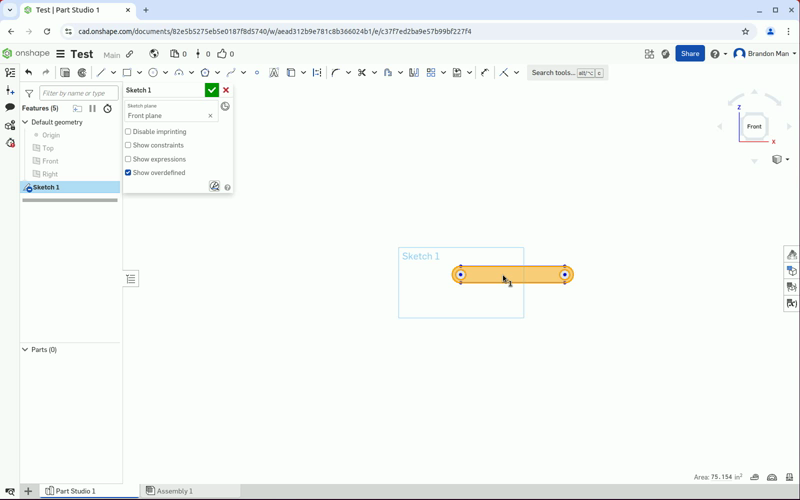
mouse_move(73, 352)
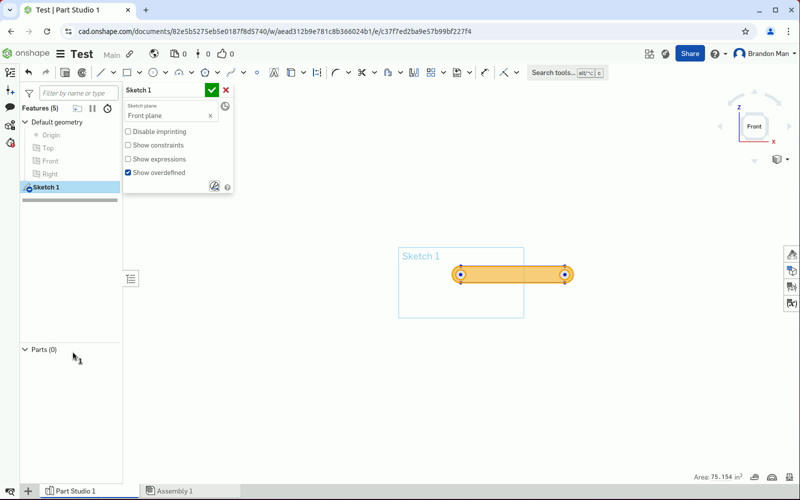
key(shift+y)
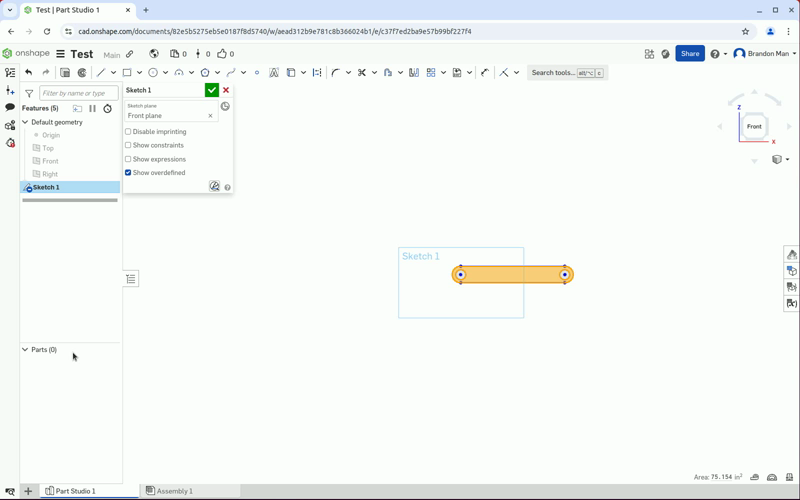
key(shift+e)
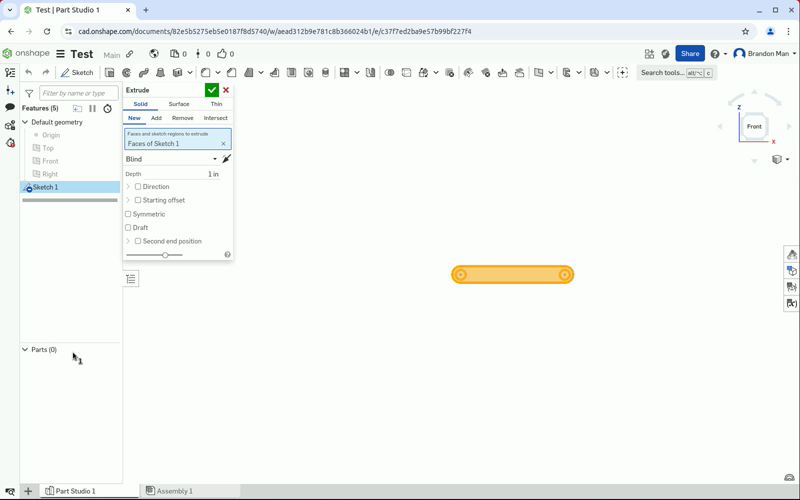
mouse_move(143, 106)
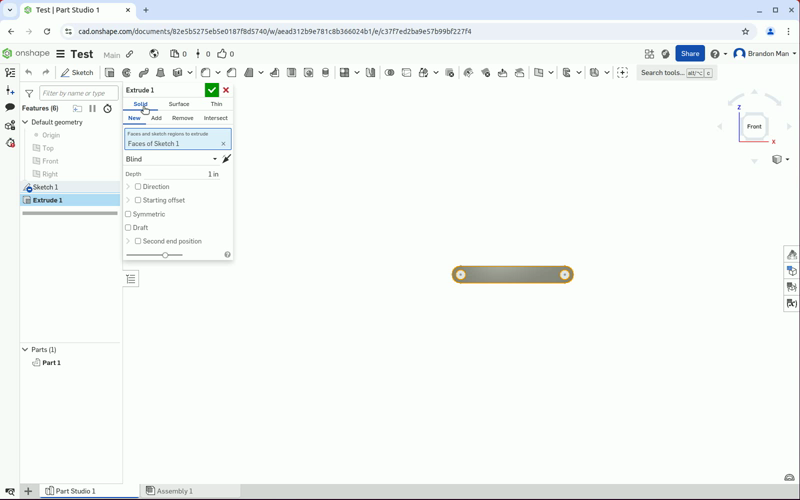
click(143, 106)
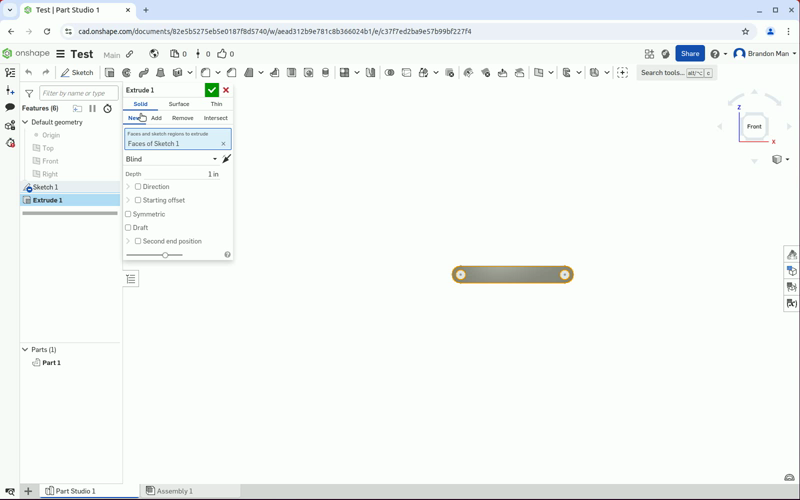
mouse_move(137, 120)
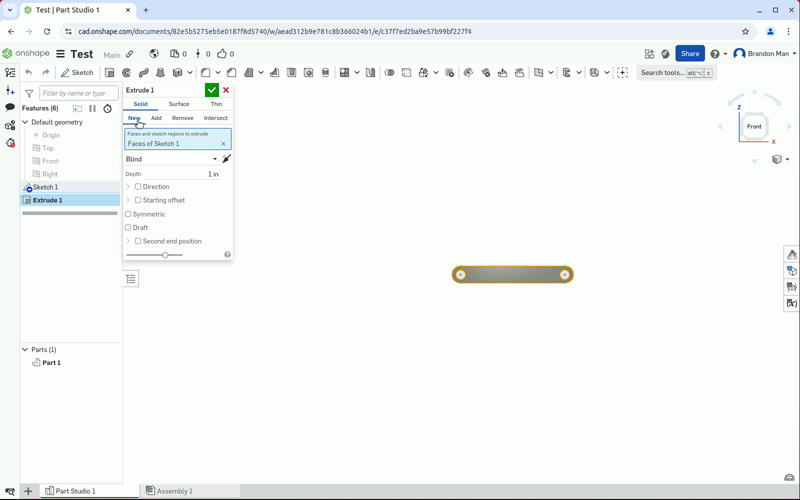
click(137, 120)
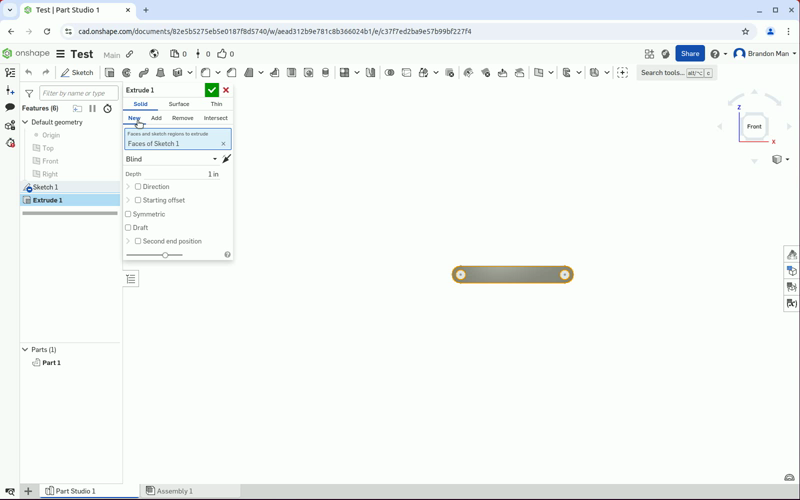
key(tab, 4)
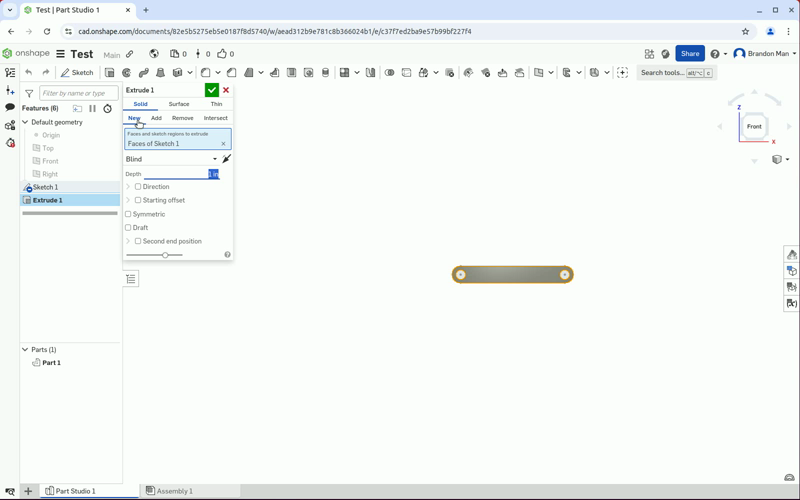
text(2.166)
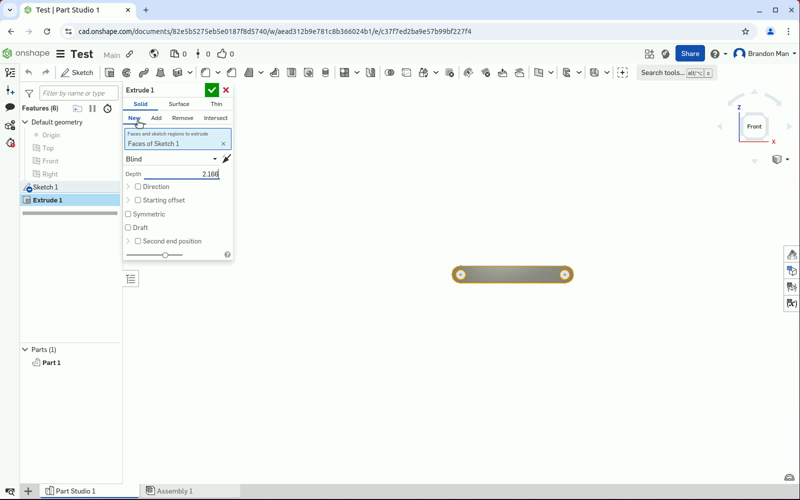
key(enter)
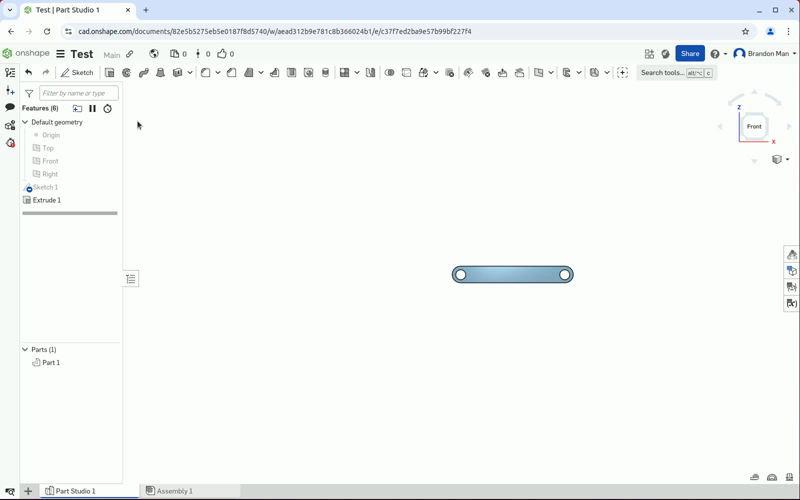
key(shift+h)
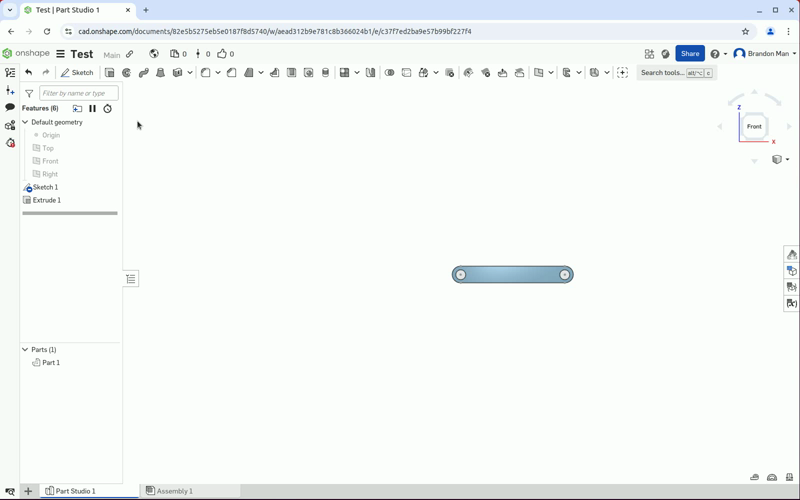
key(shift+h)
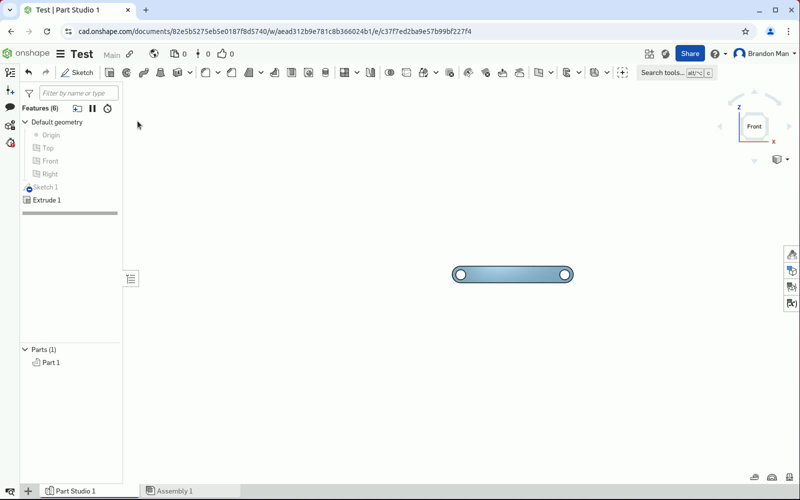
mouse_move(73, 189)
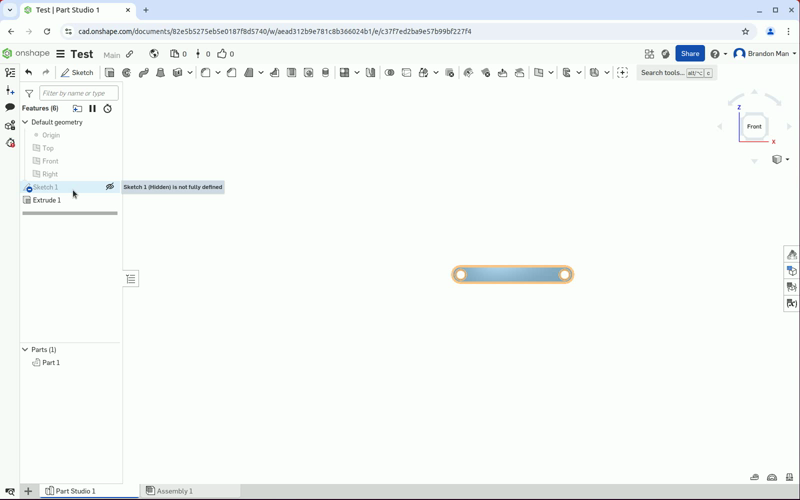
click(73, 189)
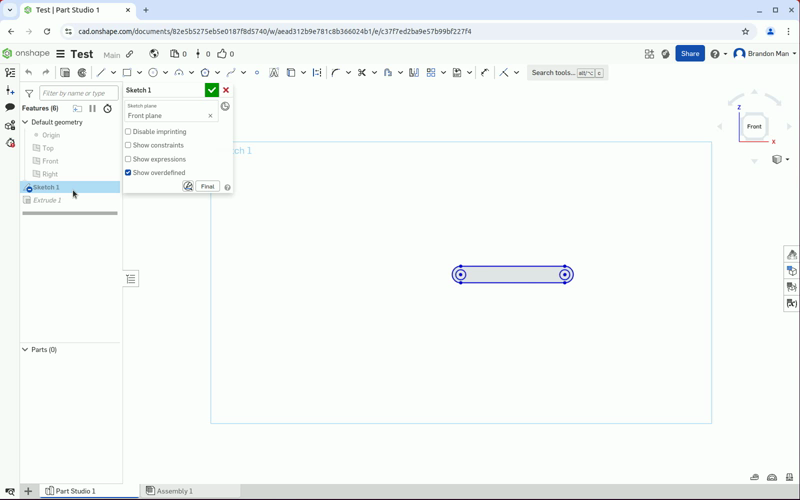
mouse_move(229, 92)
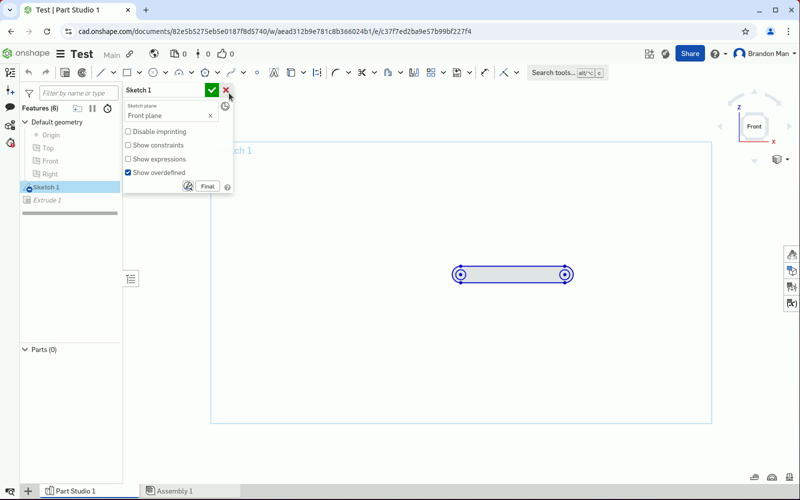
click(229, 92)
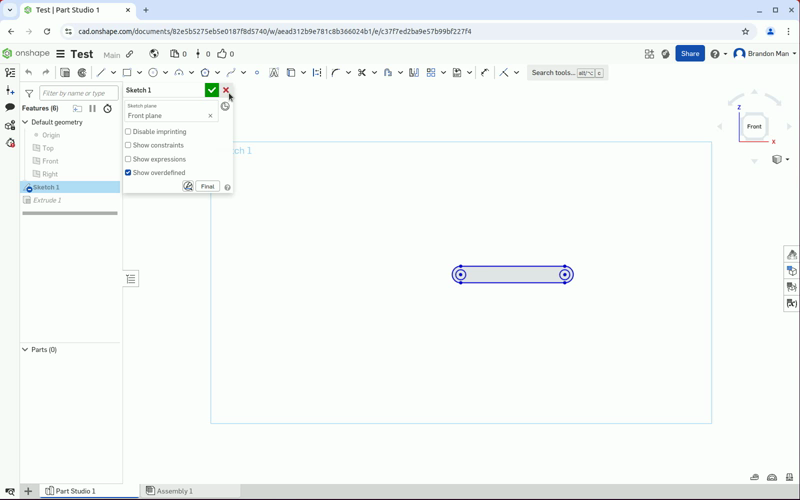
key(shift+s)
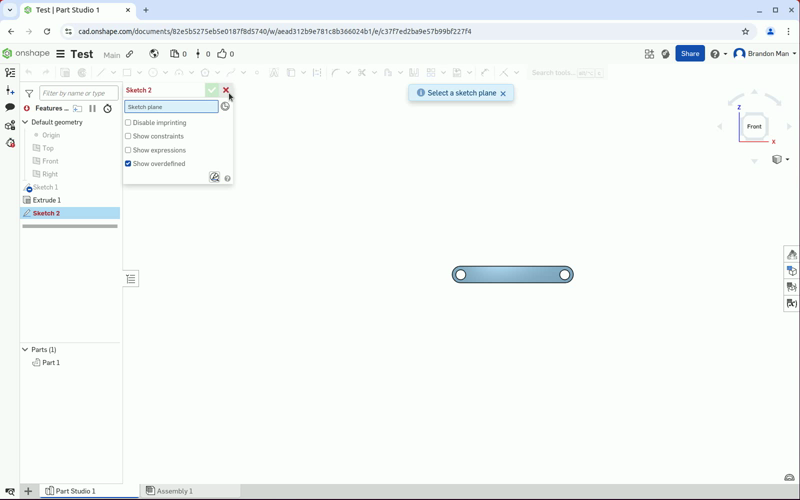
mouse_move(73, 163)
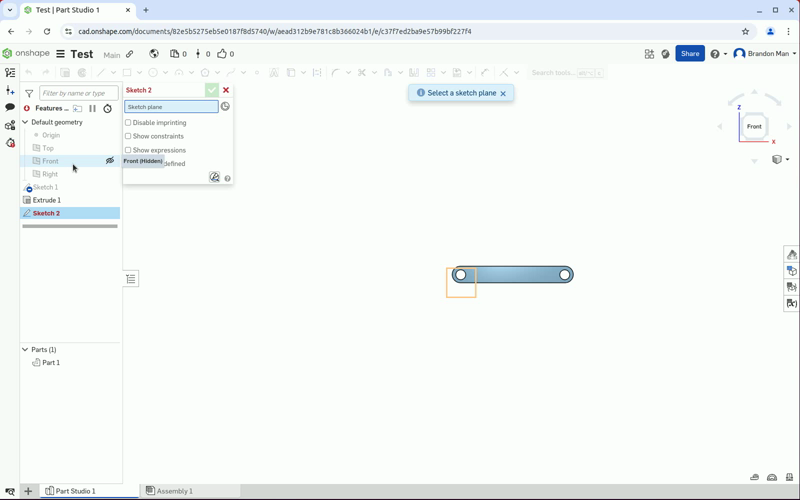
click(73, 163)
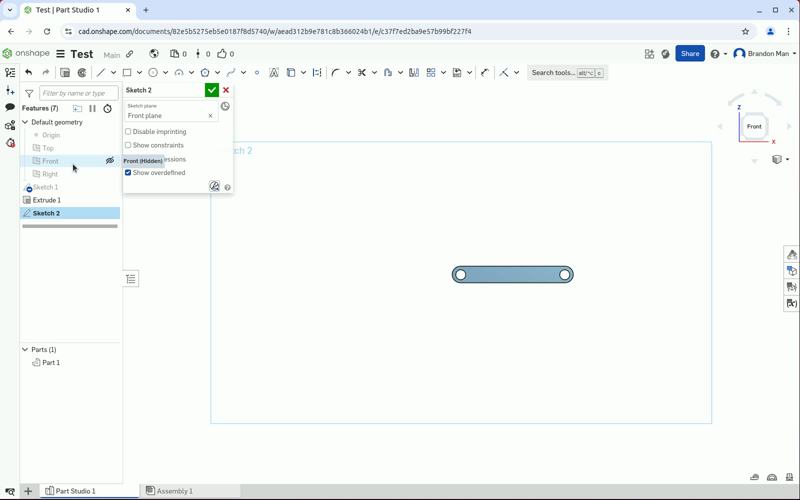
mouse_move(73, 352)
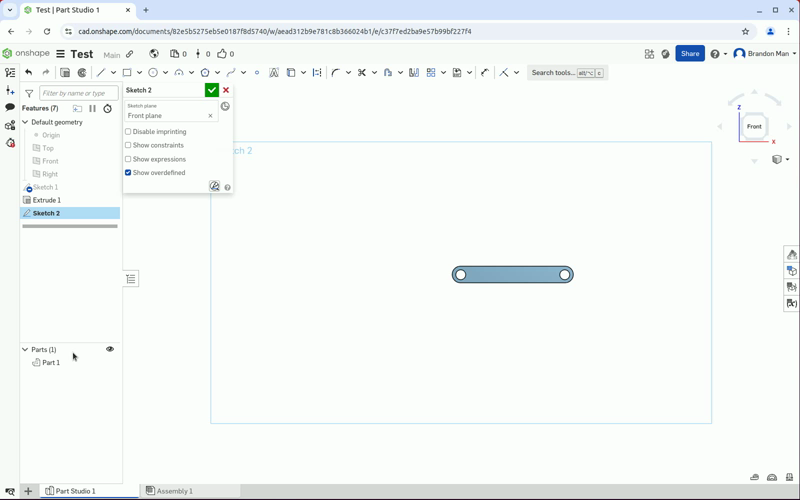
key(y)
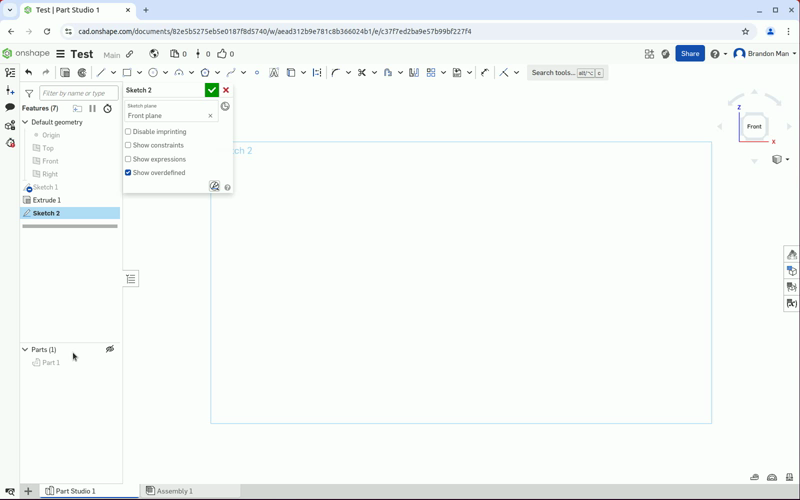
key(c)
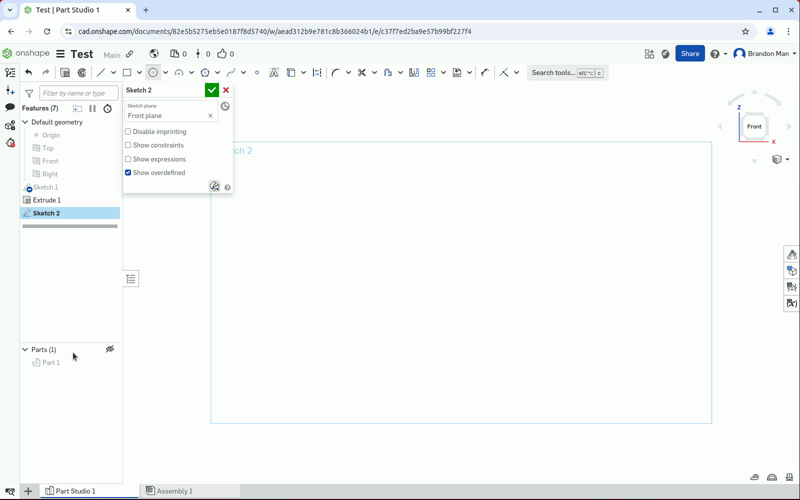
key_down(shift)
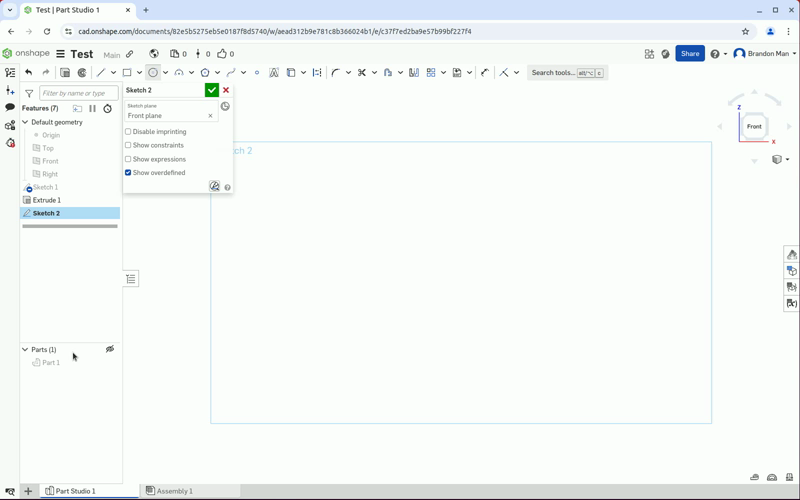
mouse_move(461, 274)
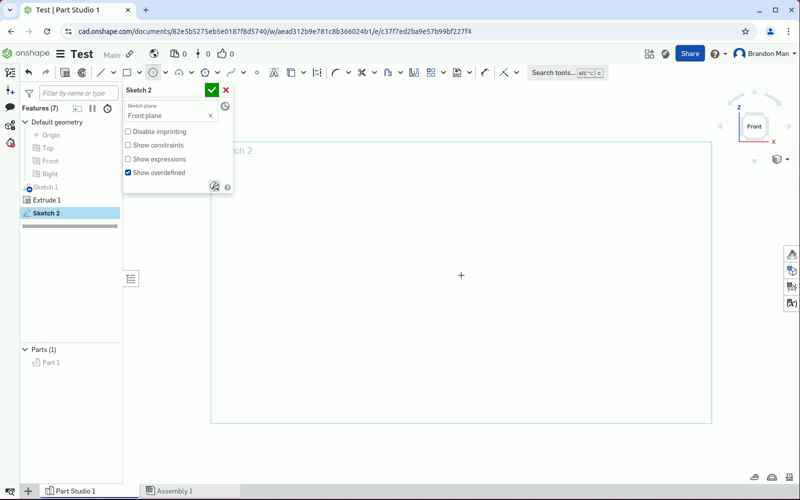
click(461, 274)
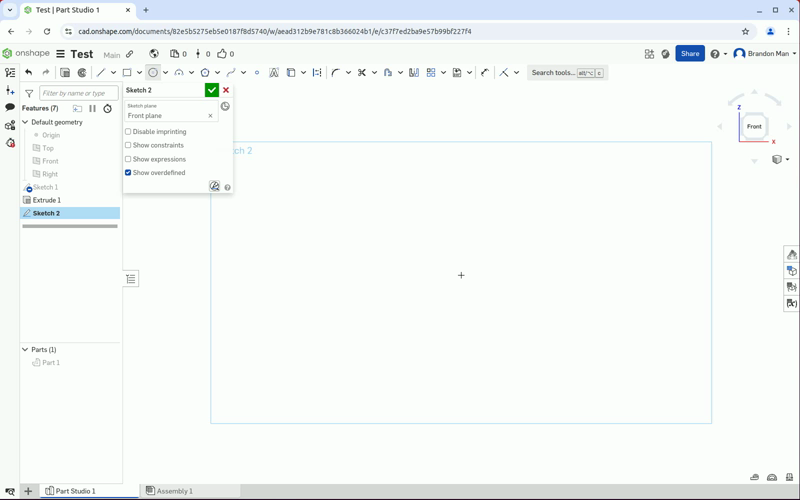
key_up(shift)
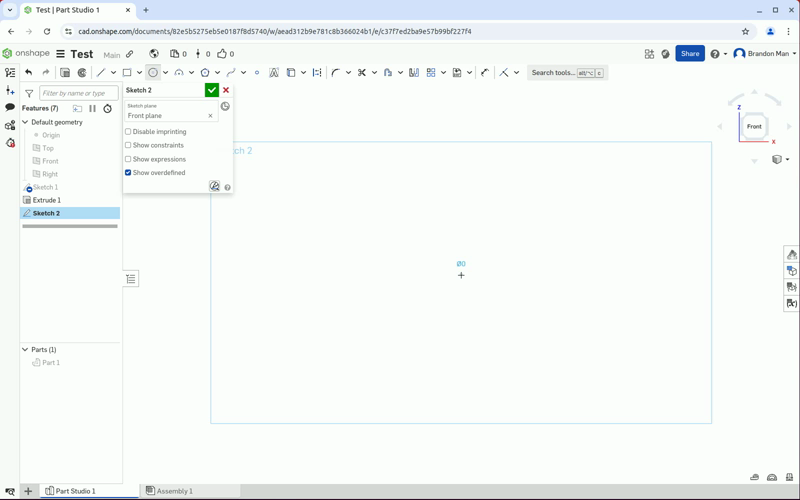
mouse_move(464, 274)
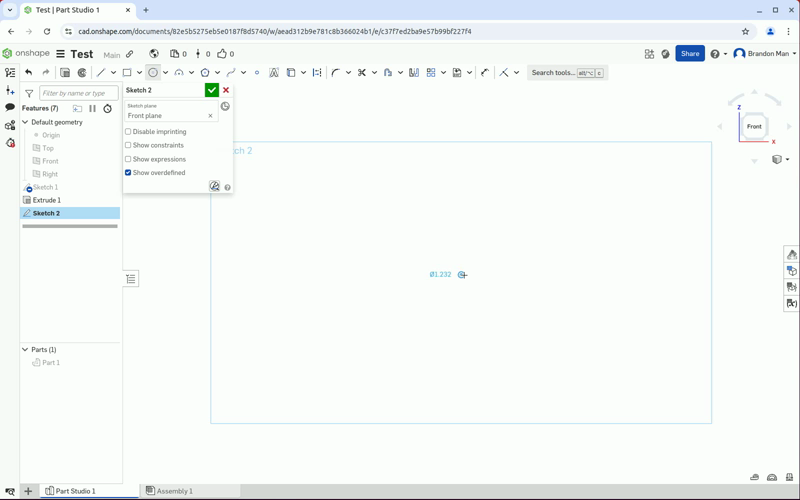
click(464, 274)
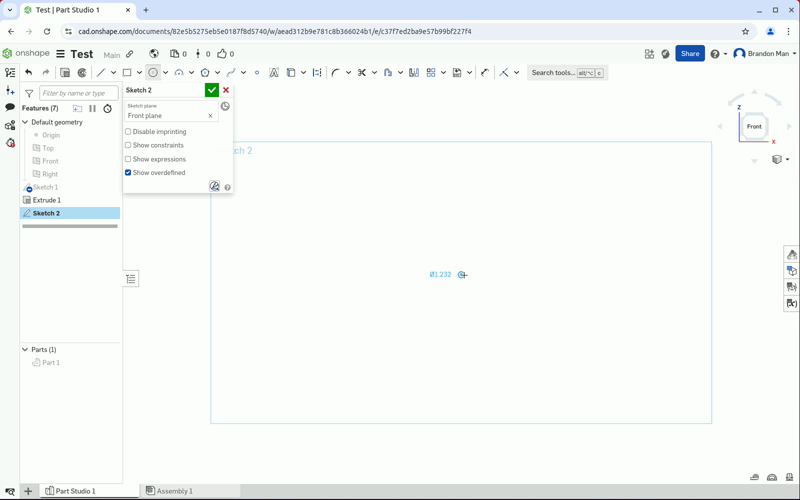
key(esc)
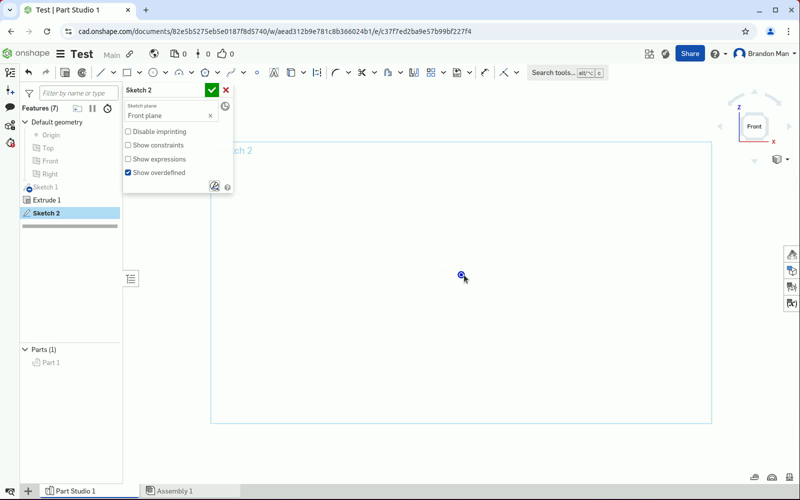
mouse_move(460, 273)
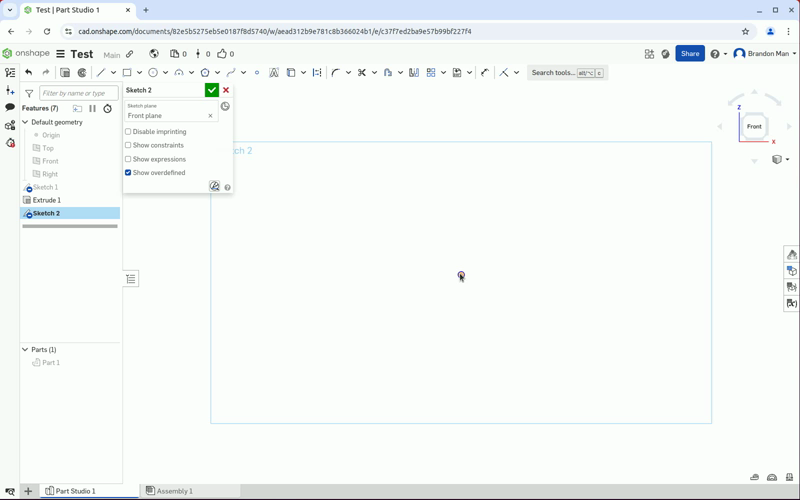
scroll(6)
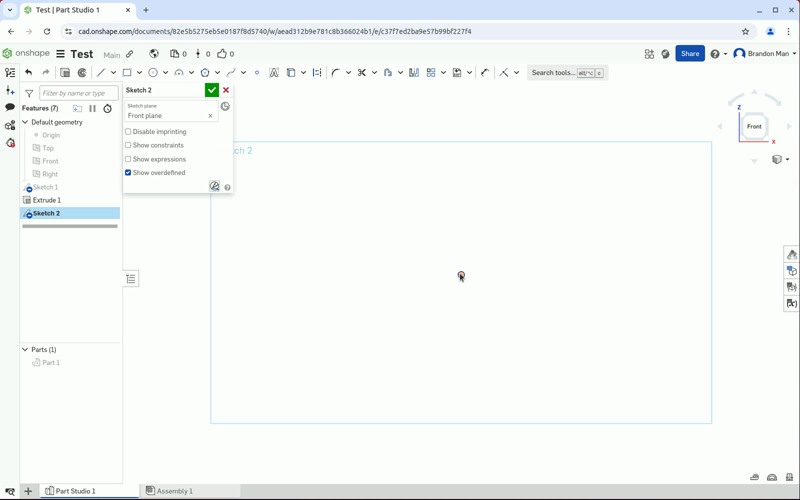
scroll(6)
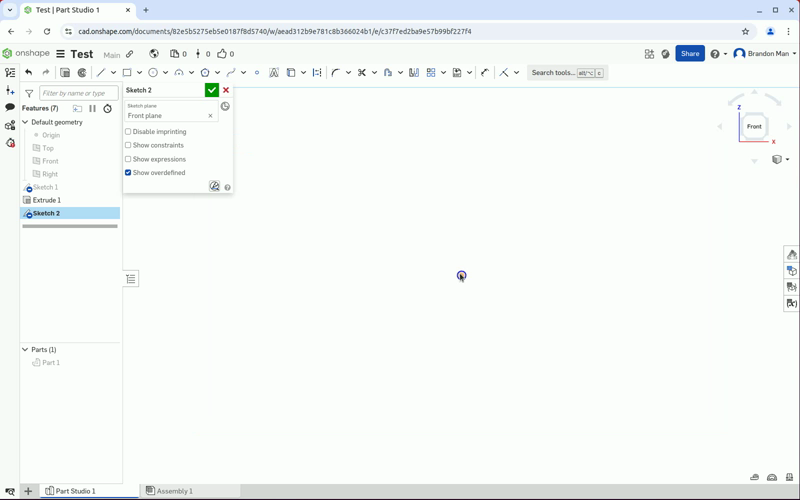
scroll(6)
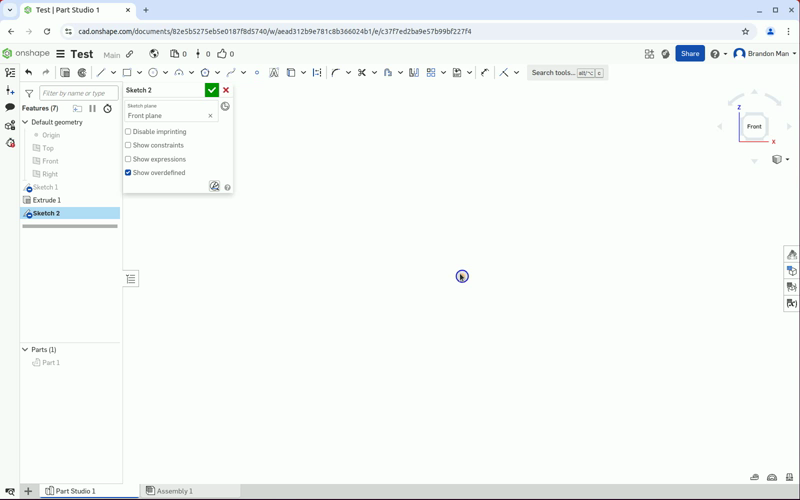
scroll(6)
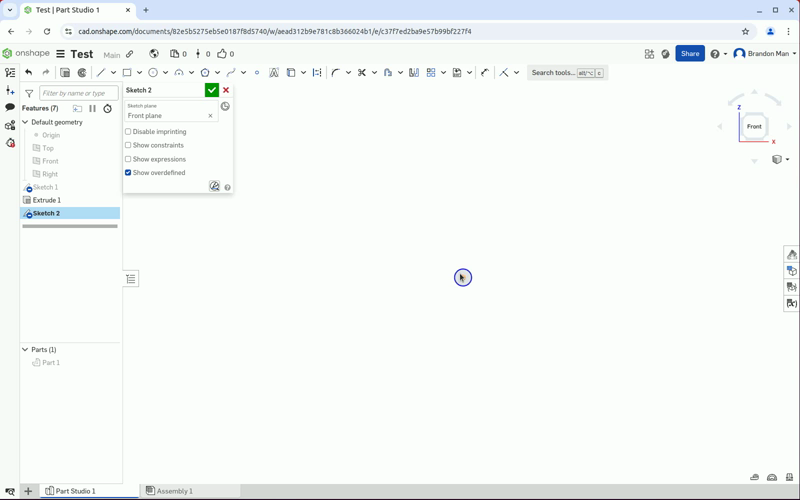
scroll(6)
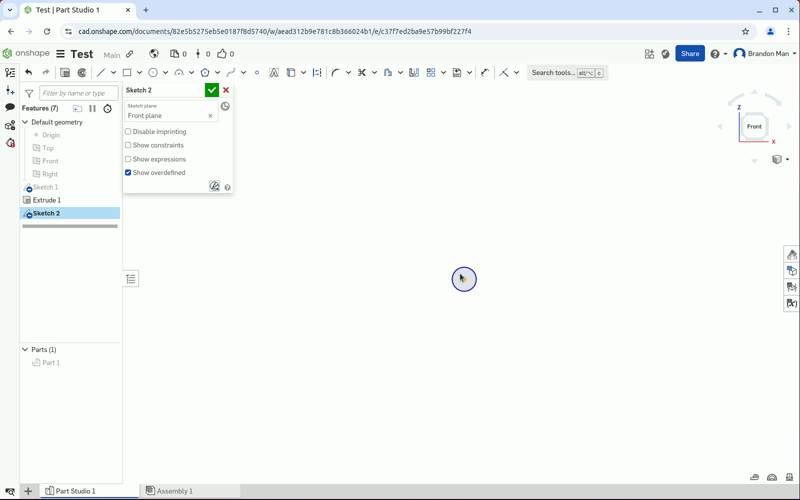
scroll(6)
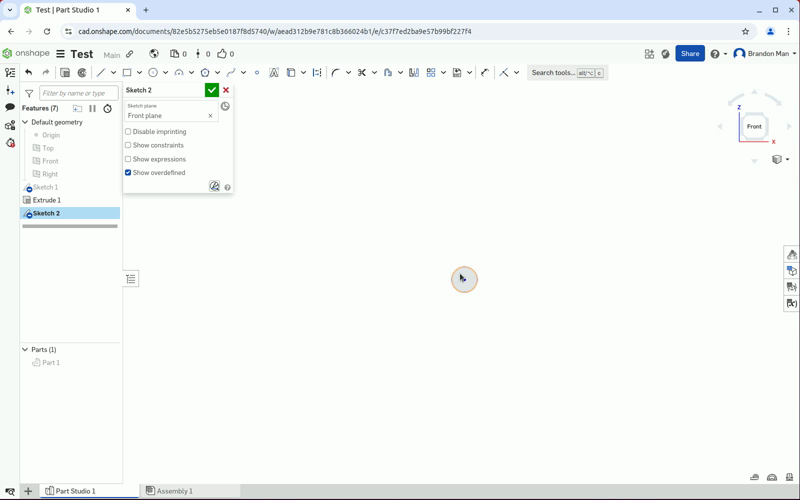
scroll(6)
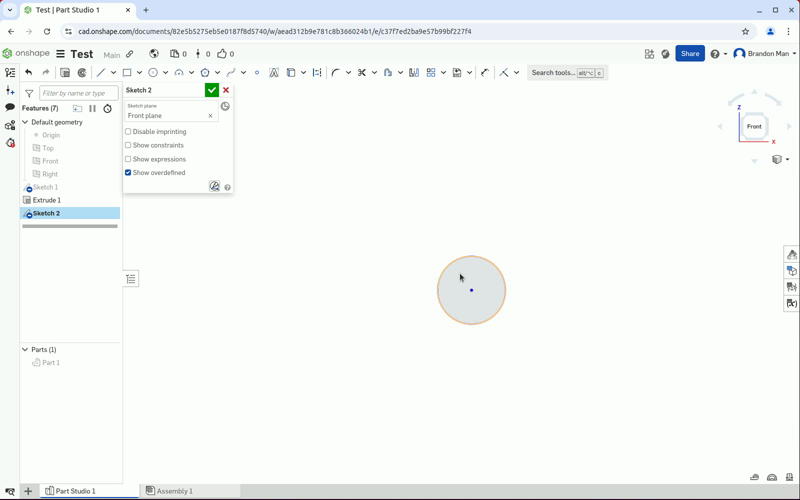
click(460, 273)
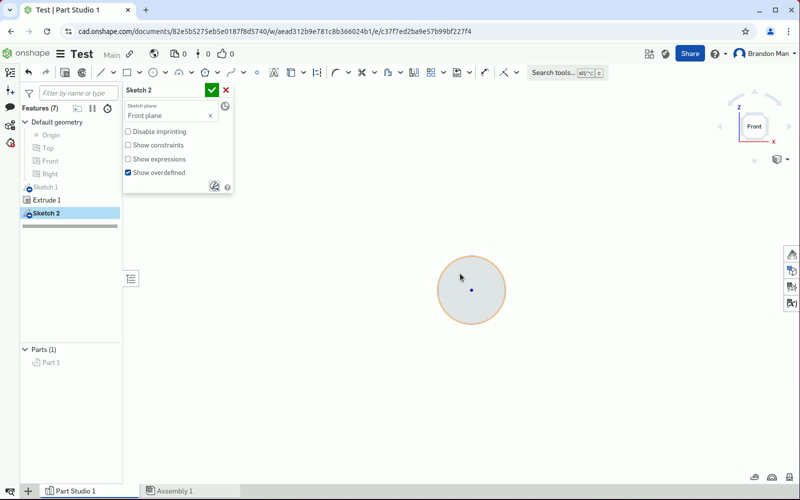
scroll(-6)
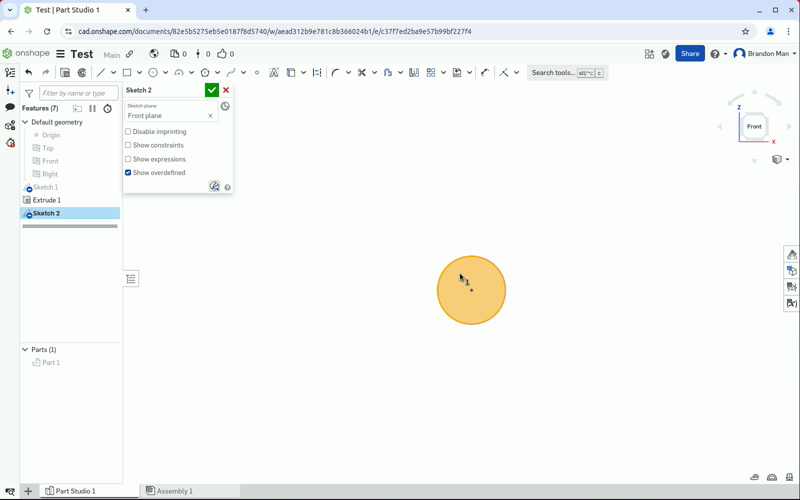
scroll(-6)
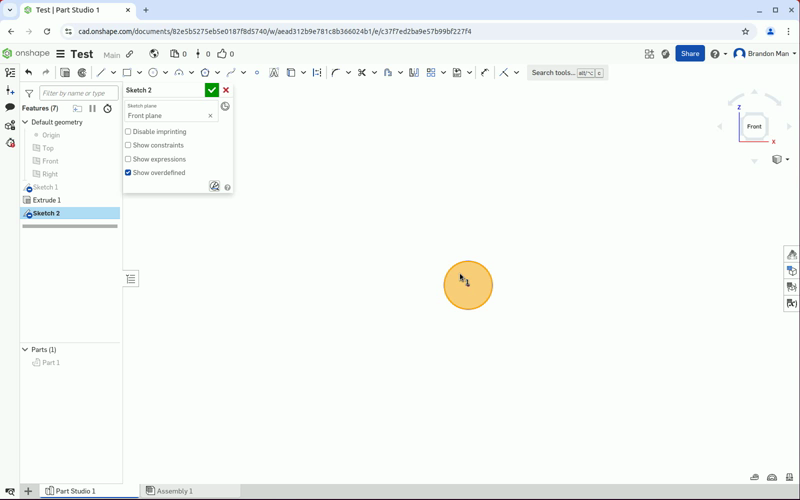
scroll(-6)
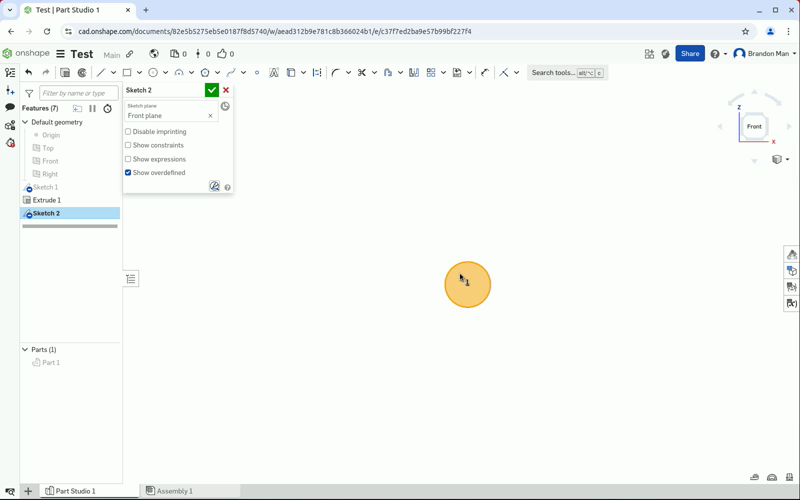
scroll(-6)
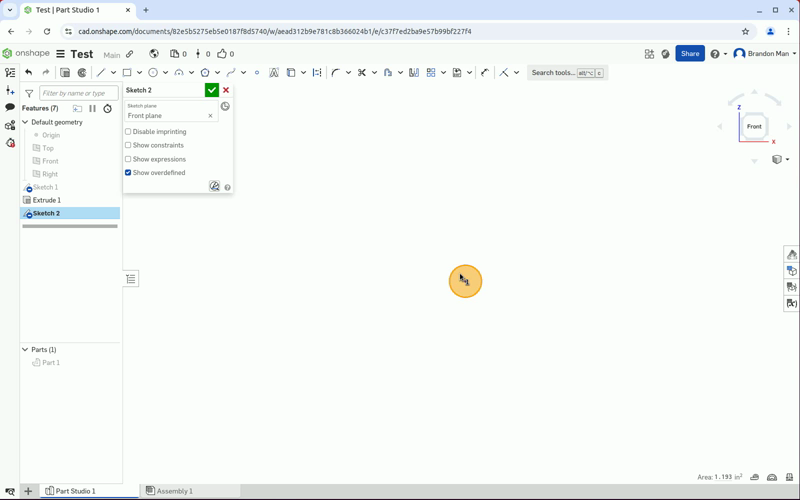
scroll(-6)
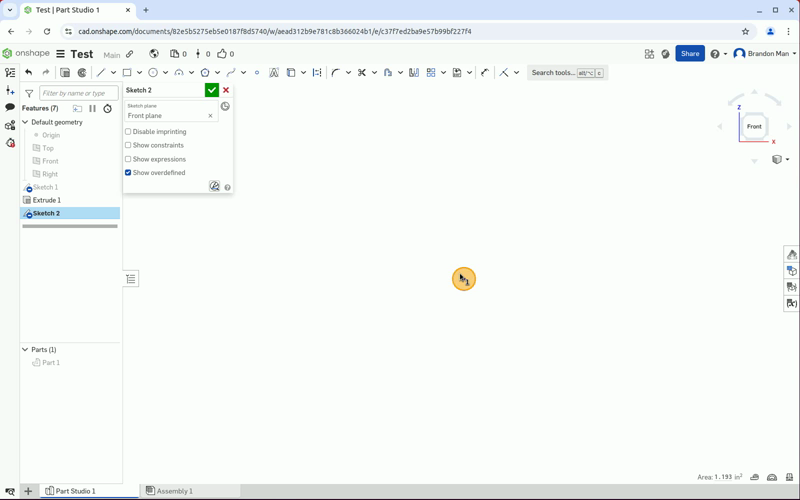
scroll(-6)
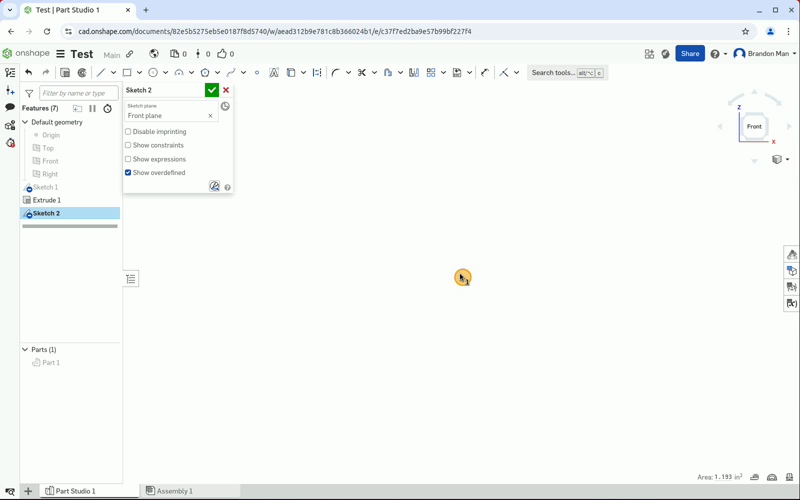
scroll(-6)
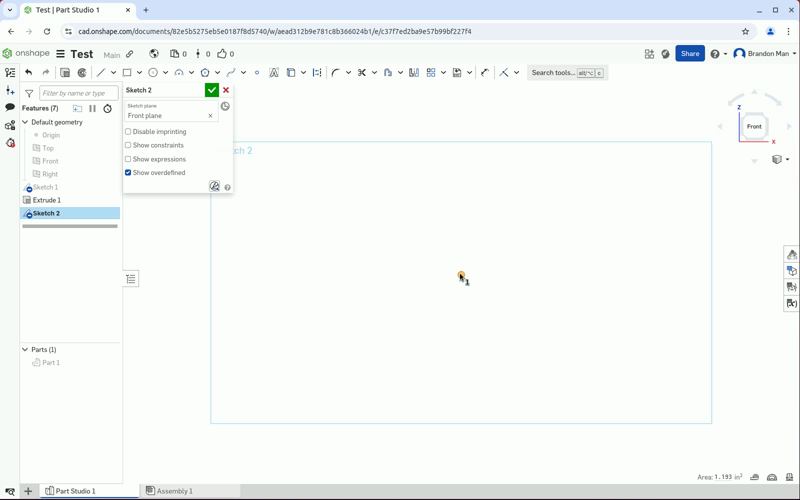
mouse_move(73, 352)
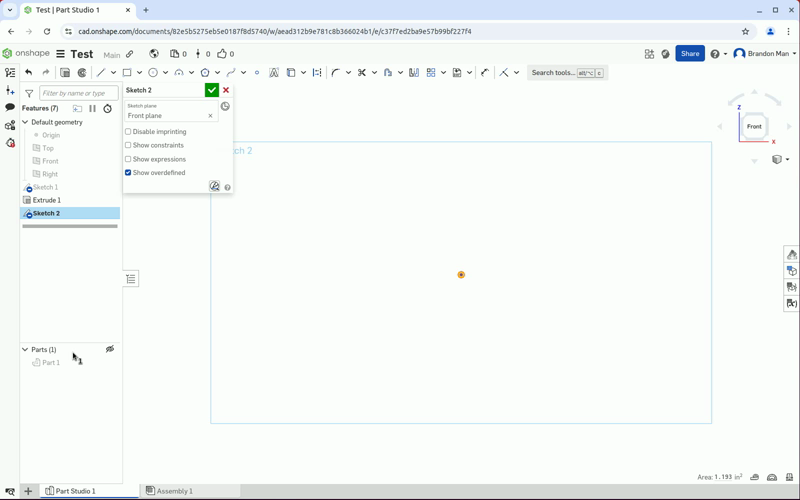
key(shift+y)
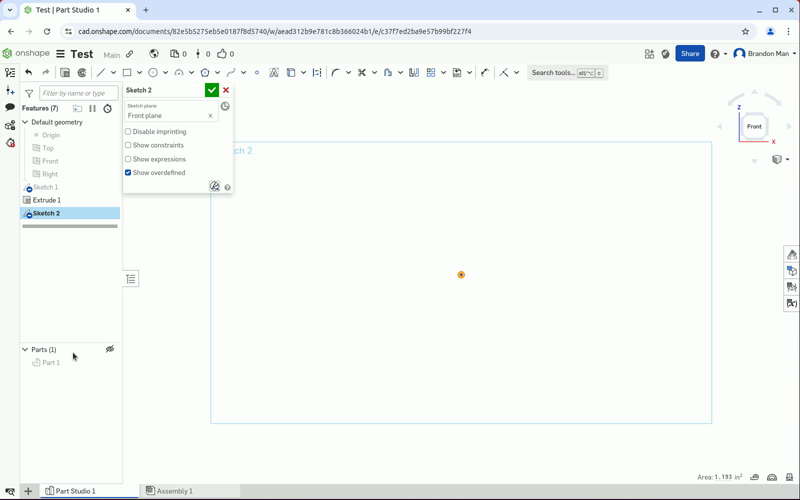
key(shift+e)
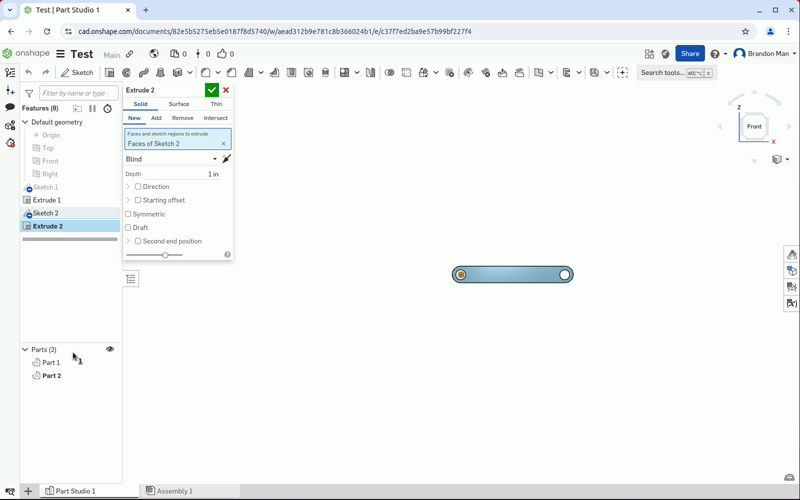
mouse_move(143, 106)
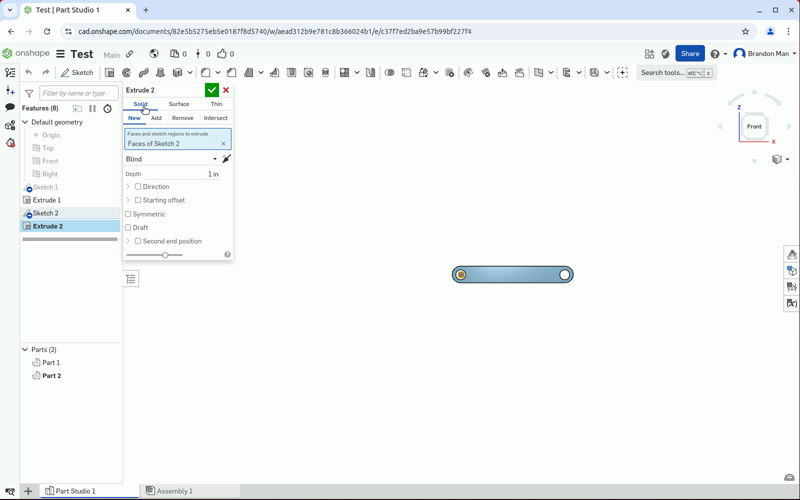
click(143, 106)
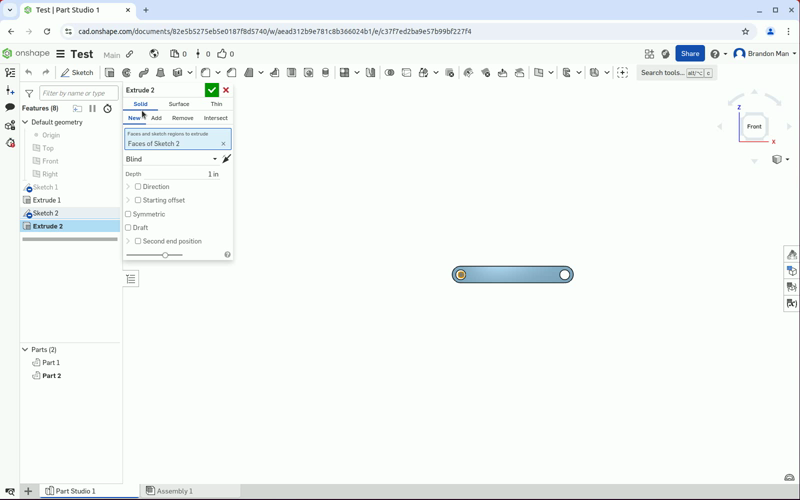
mouse_move(137, 120)
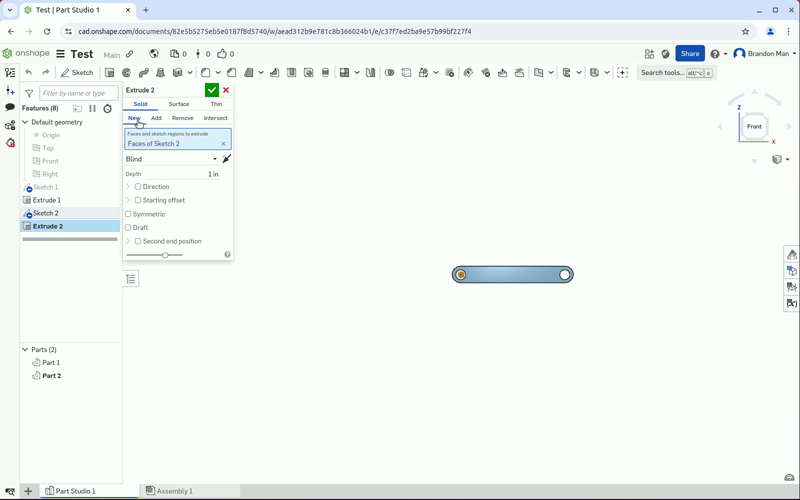
click(137, 120)
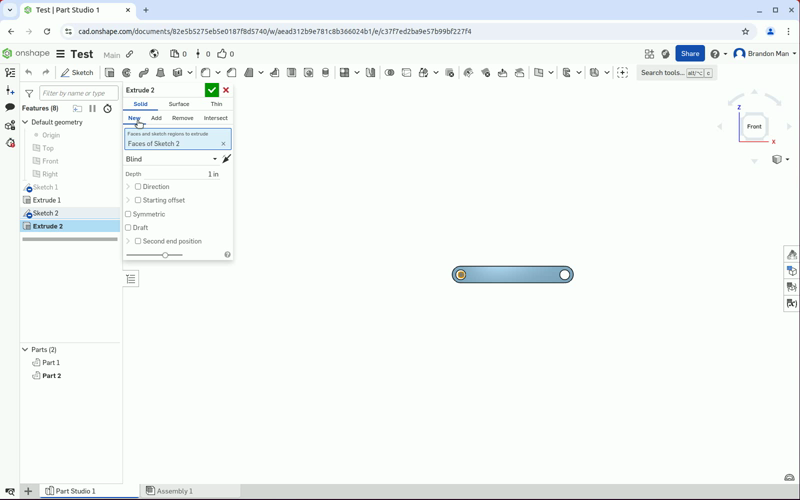
key(tab, 4)
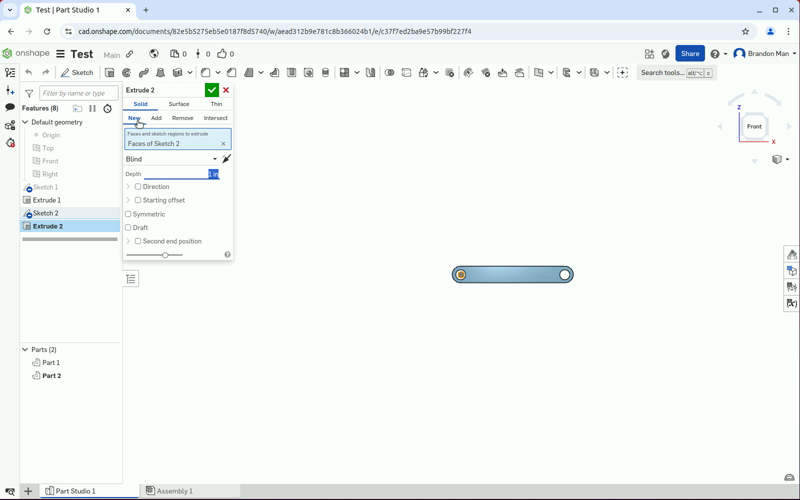
text(2.166)
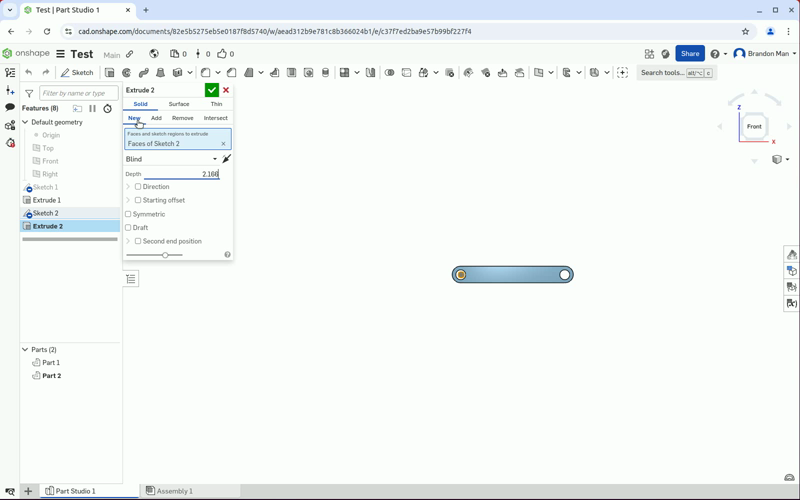
key(enter)
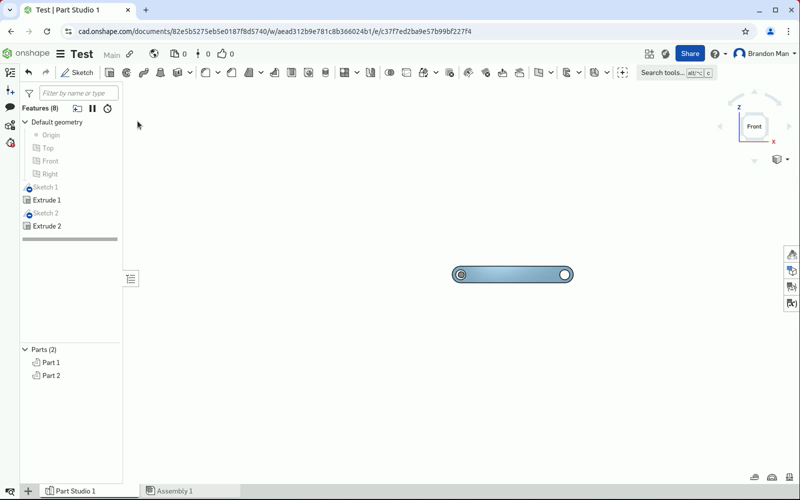
key(shift+h)
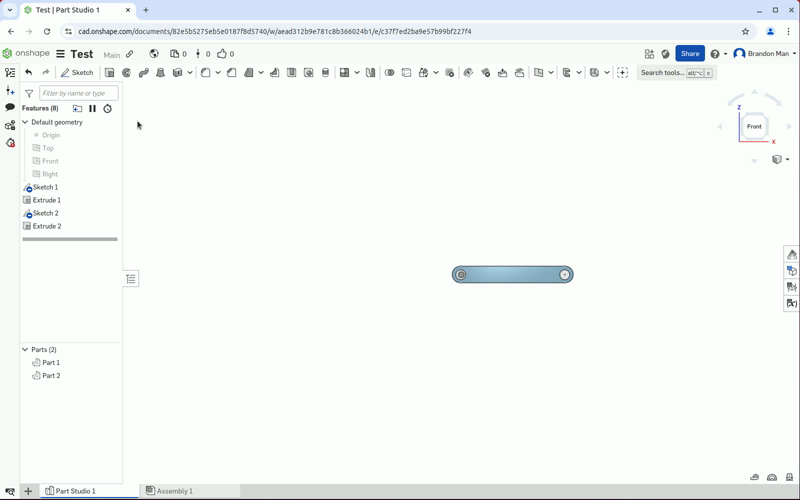
key(shift+h)
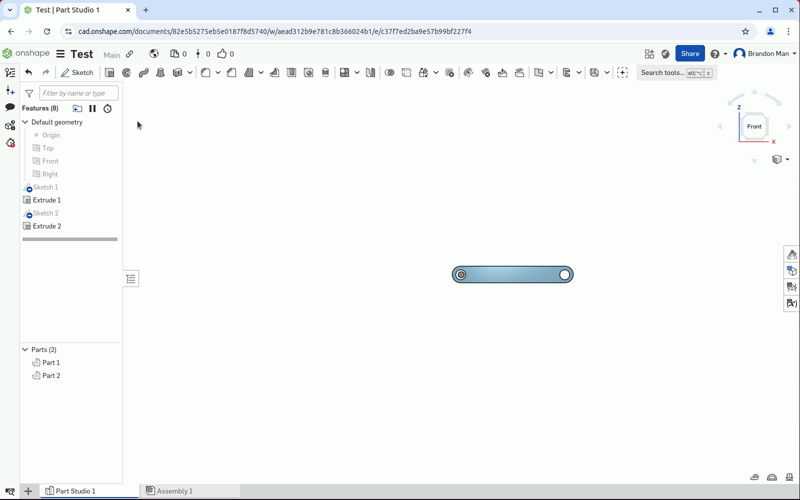
mouse_move(73, 189)
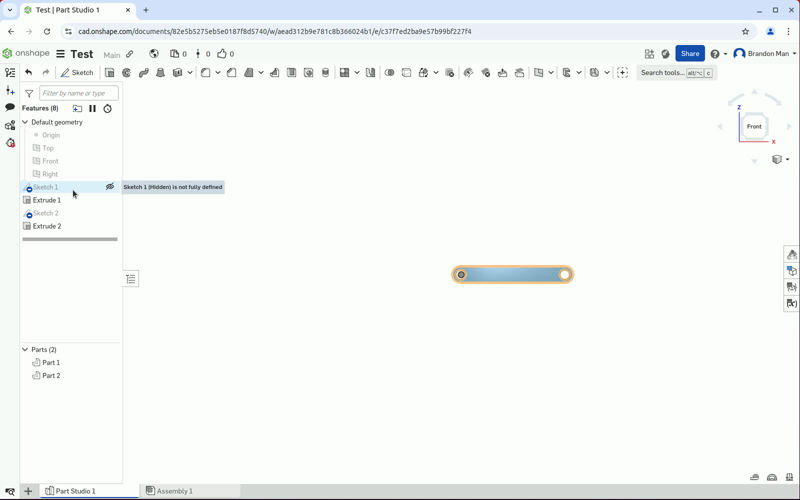
click(73, 189)
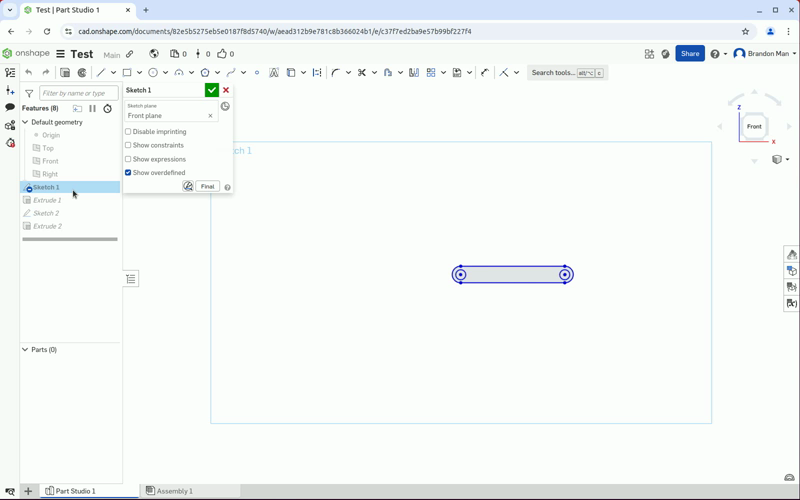
mouse_move(229, 92)
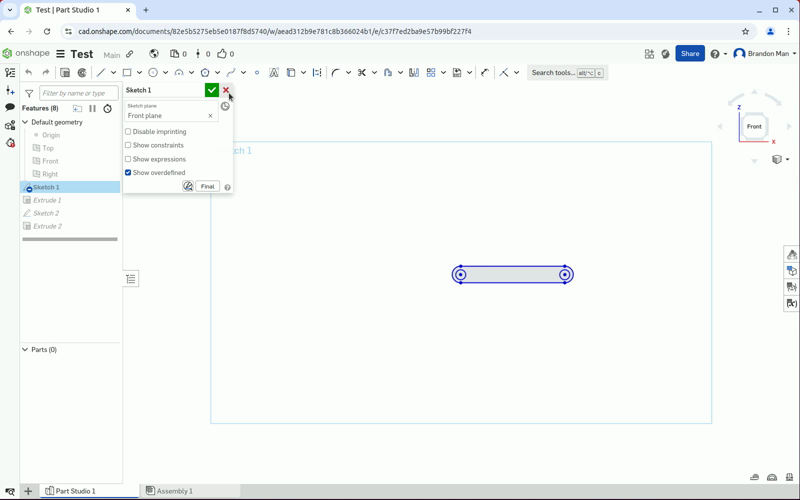
click(229, 92)
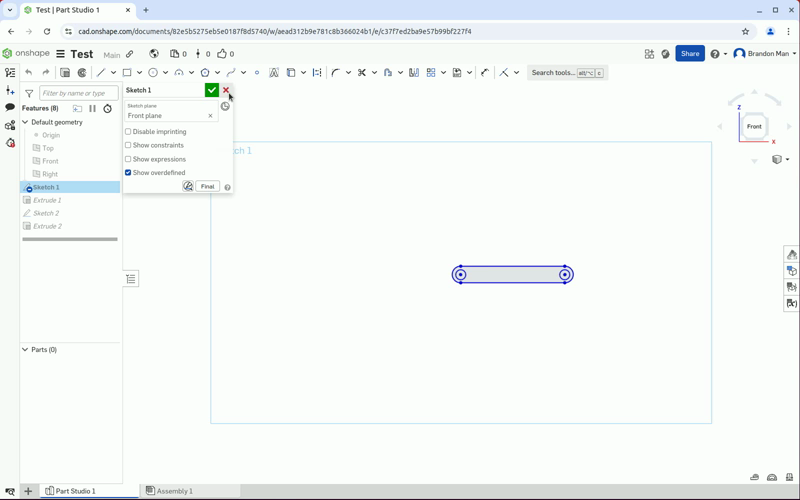
key(shift+s)
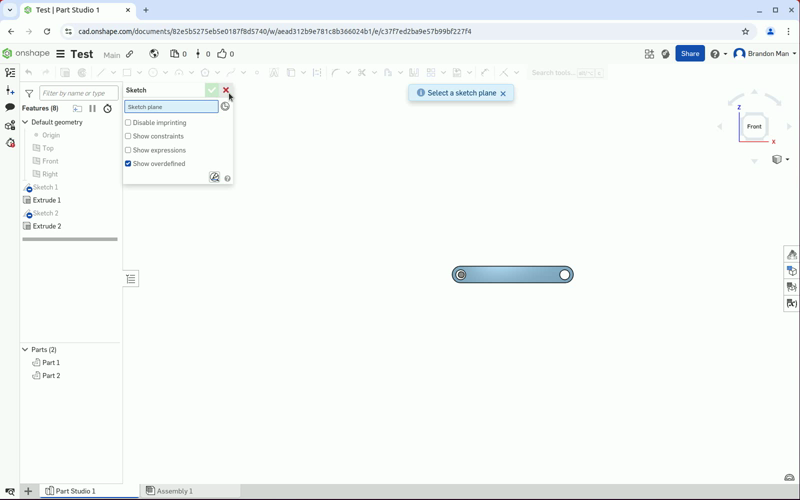
mouse_move(73, 163)
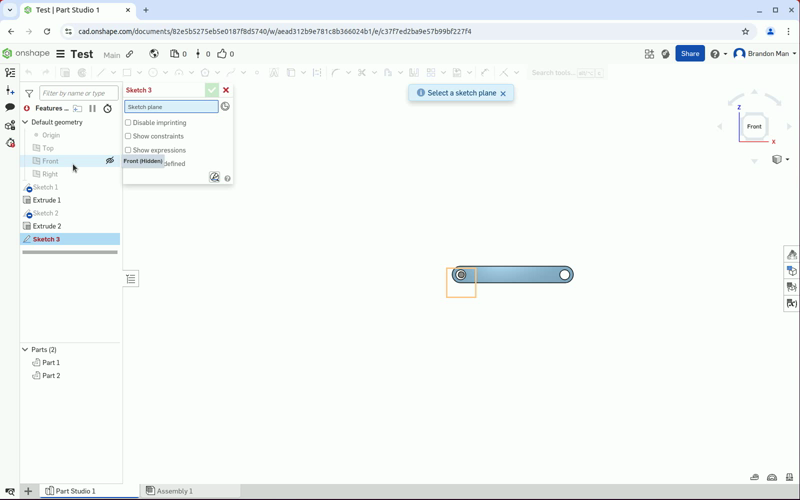
click(73, 163)
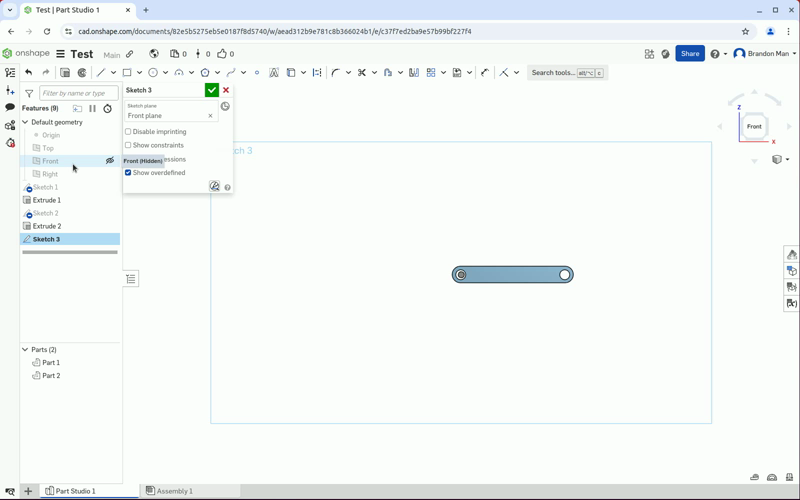
mouse_move(73, 352)
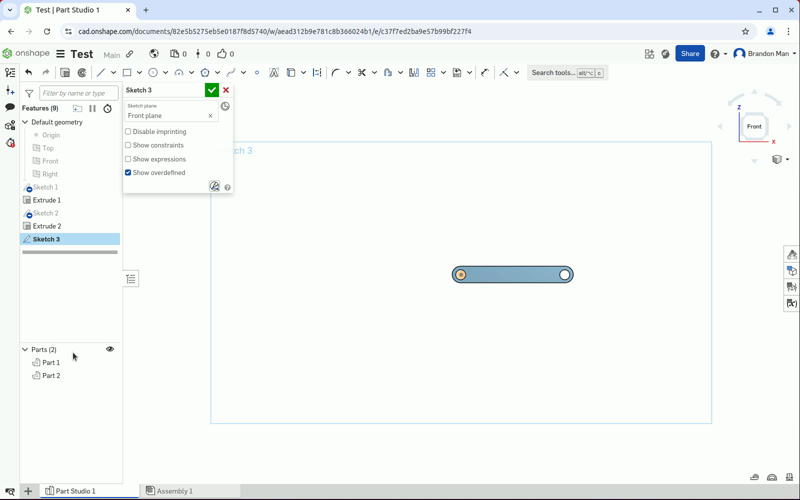
key(y)
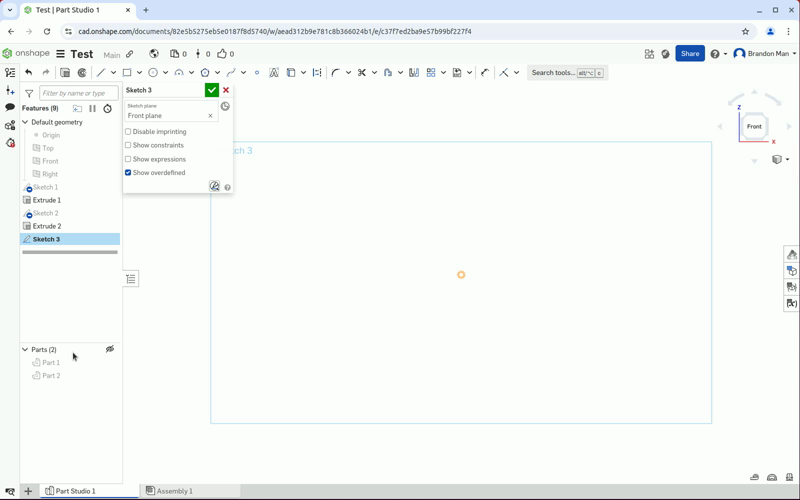
key(c)
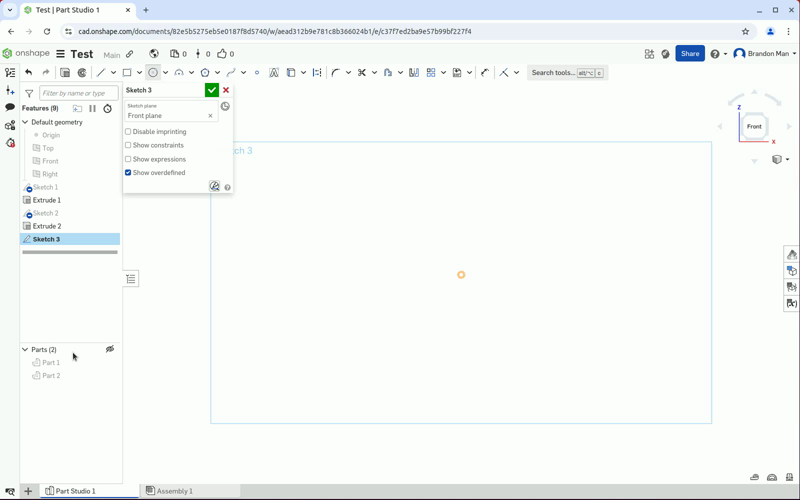
key_down(shift)
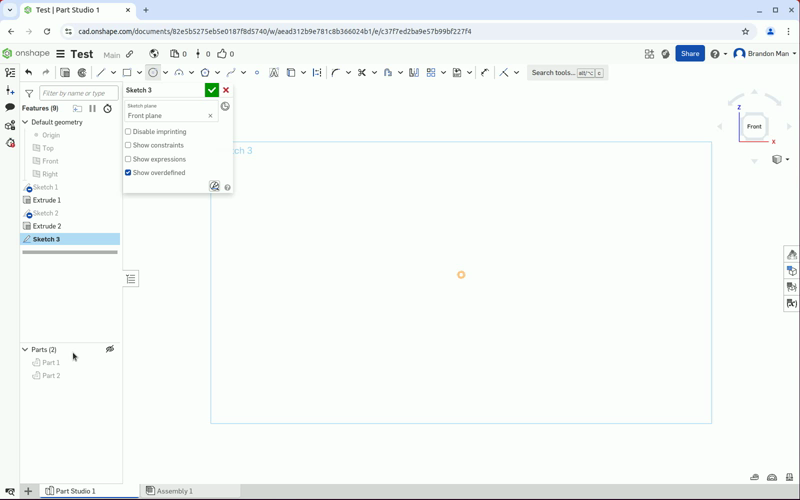
mouse_move(565, 274)
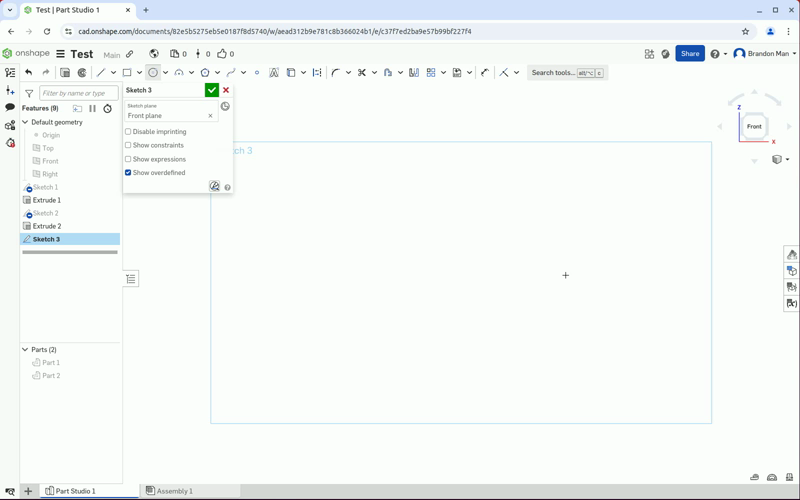
click(565, 274)
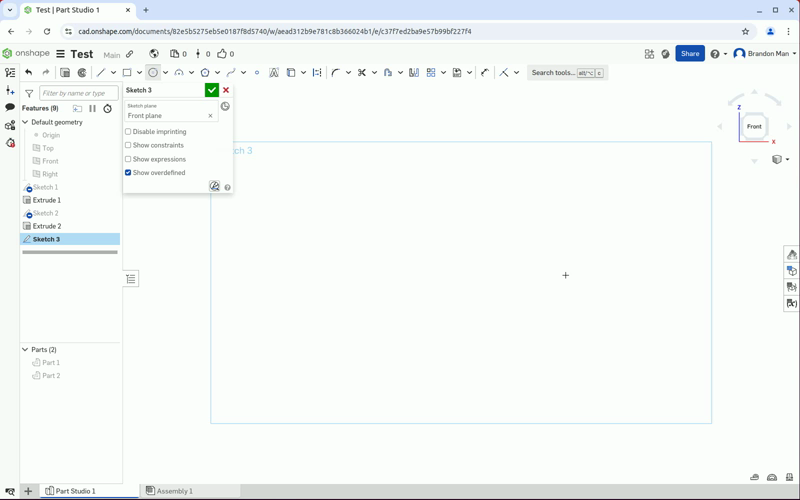
key_up(shift)
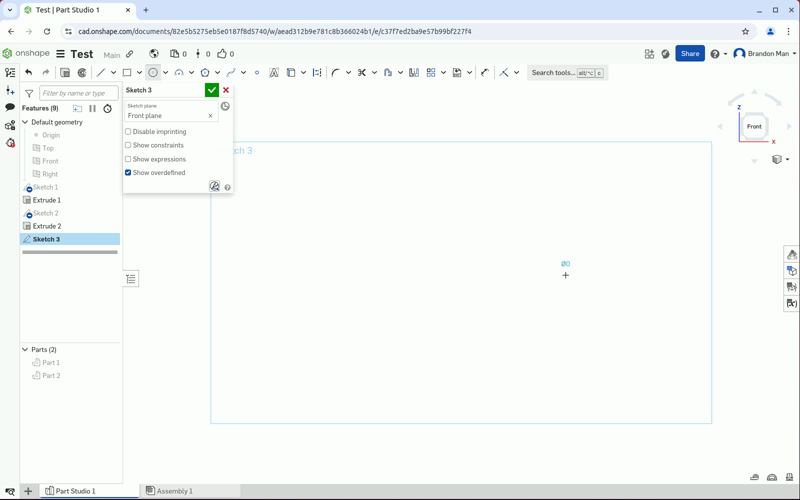
mouse_move(568, 274)
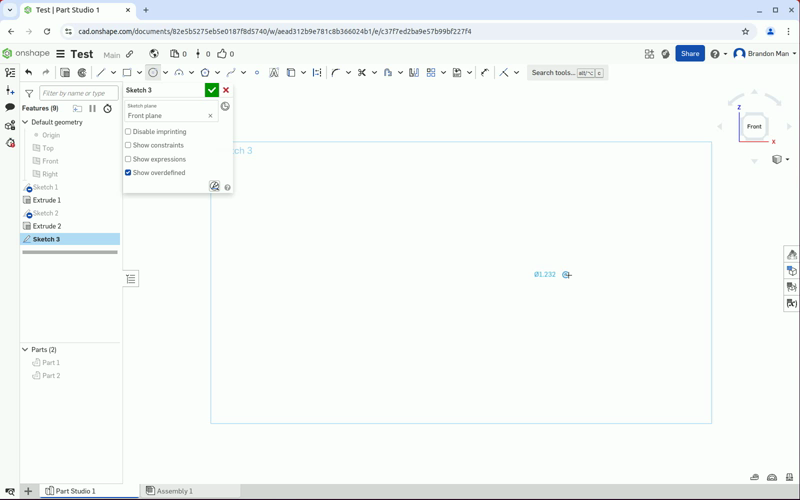
click(568, 274)
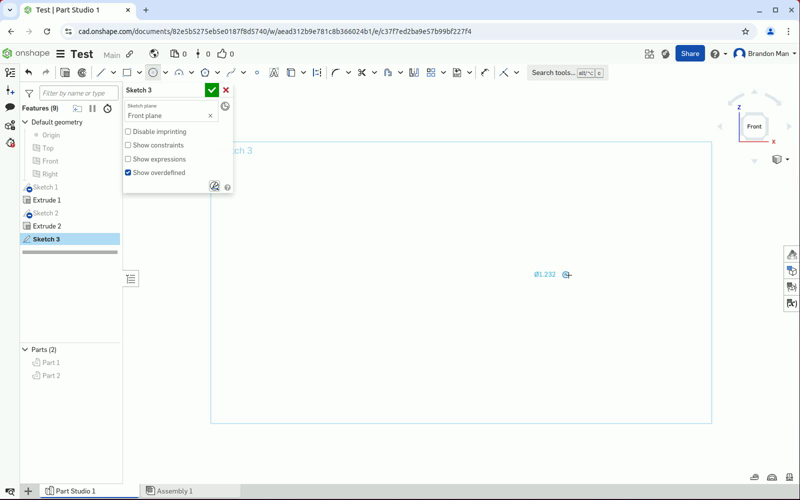
key(esc)
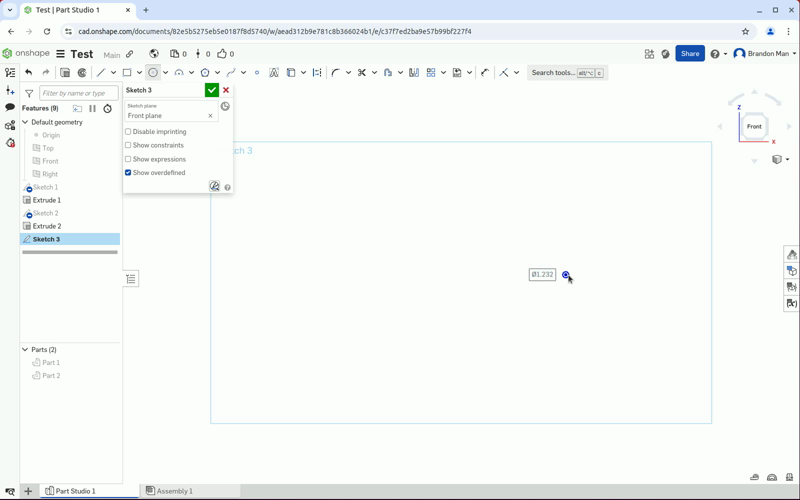
mouse_move(567, 275)
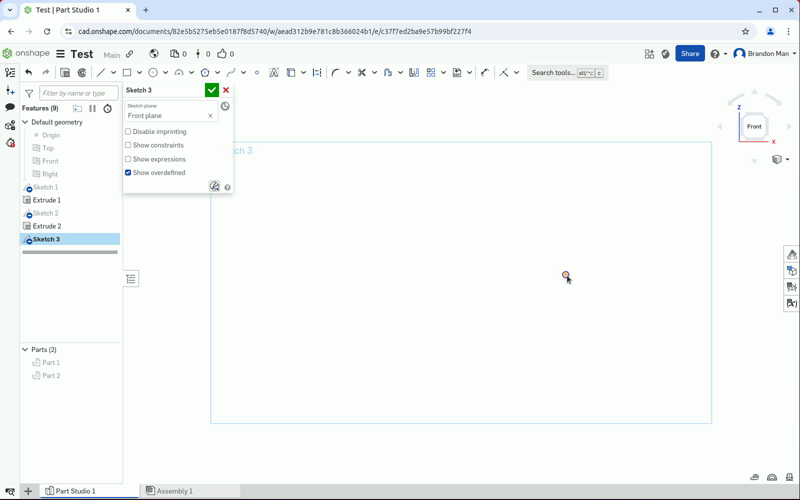
scroll(6)
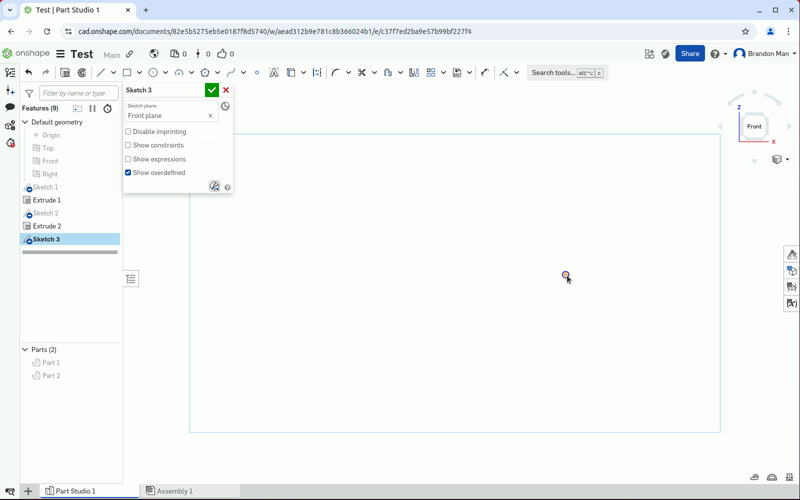
scroll(6)
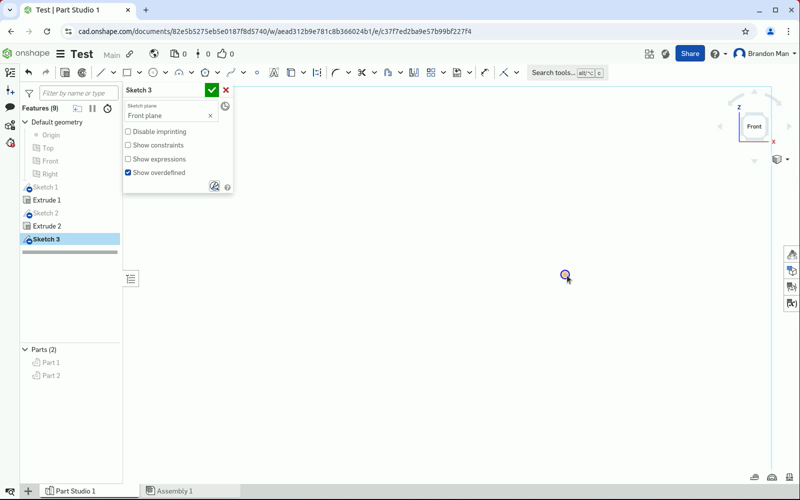
scroll(6)
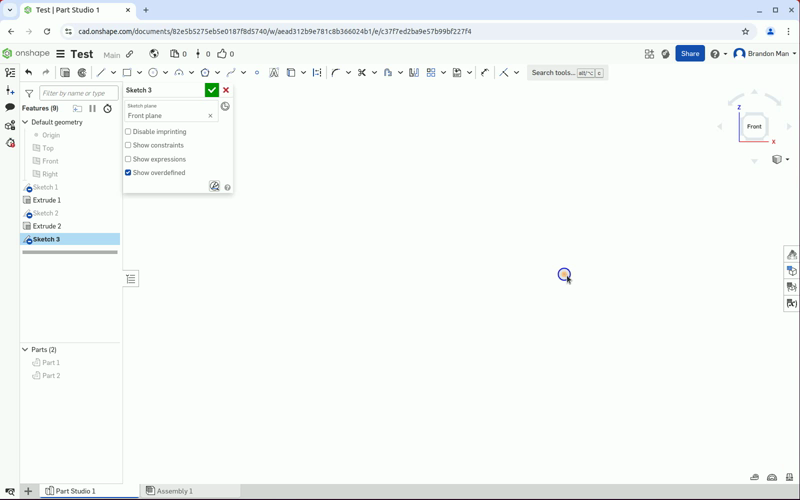
scroll(6)
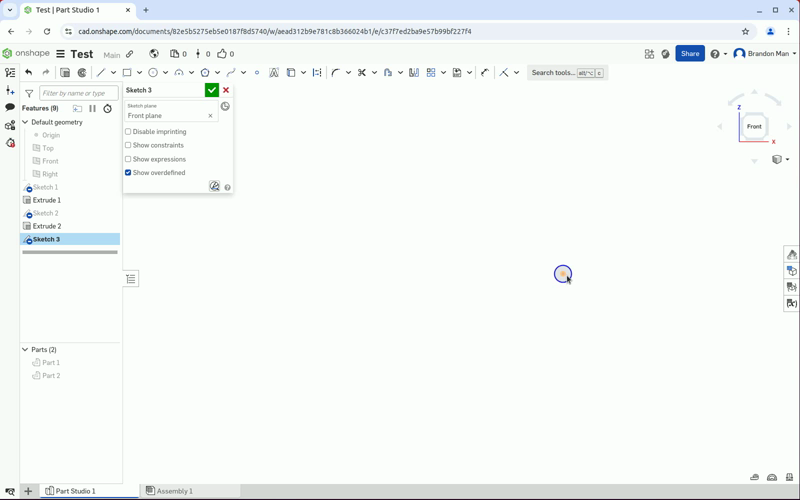
scroll(6)
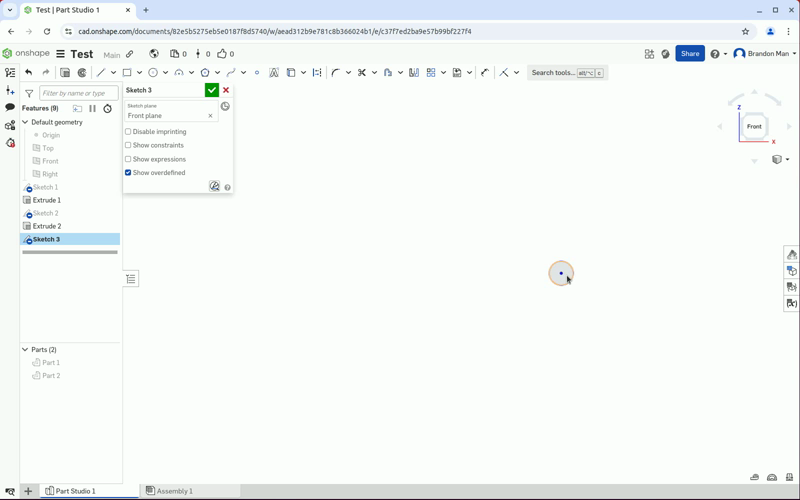
scroll(6)
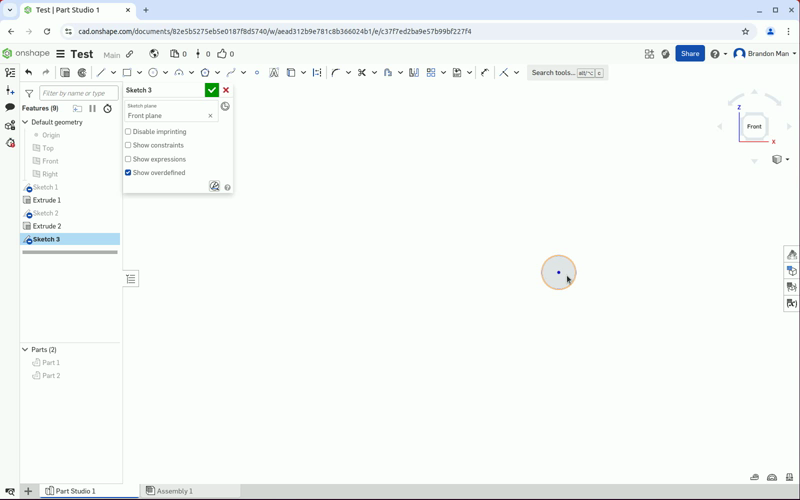
scroll(6)
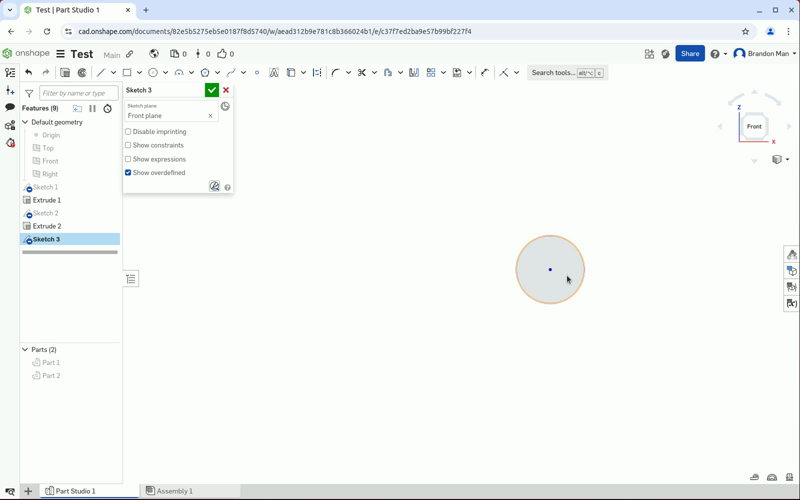
click(567, 275)
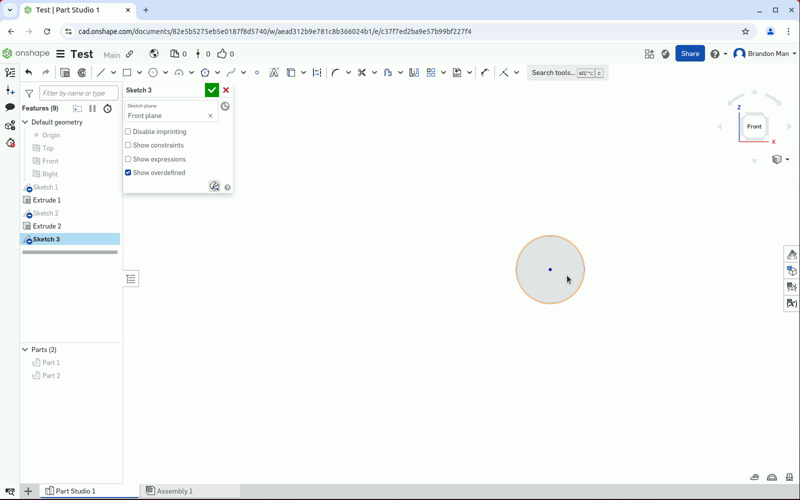
scroll(-6)
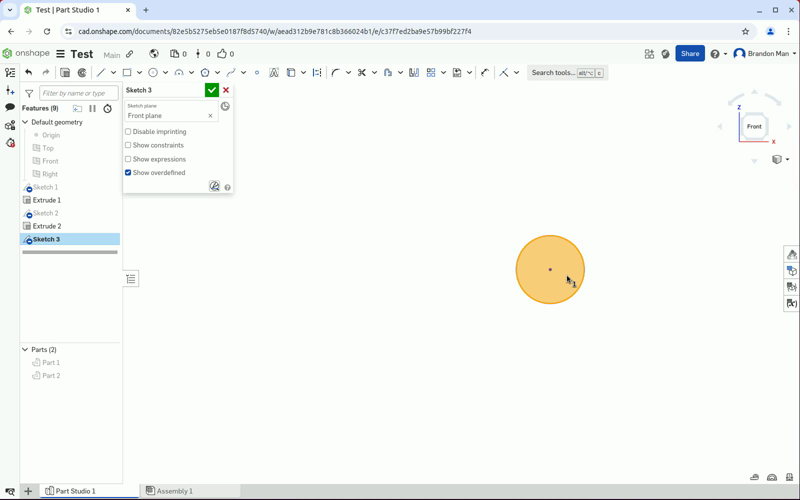
scroll(-6)
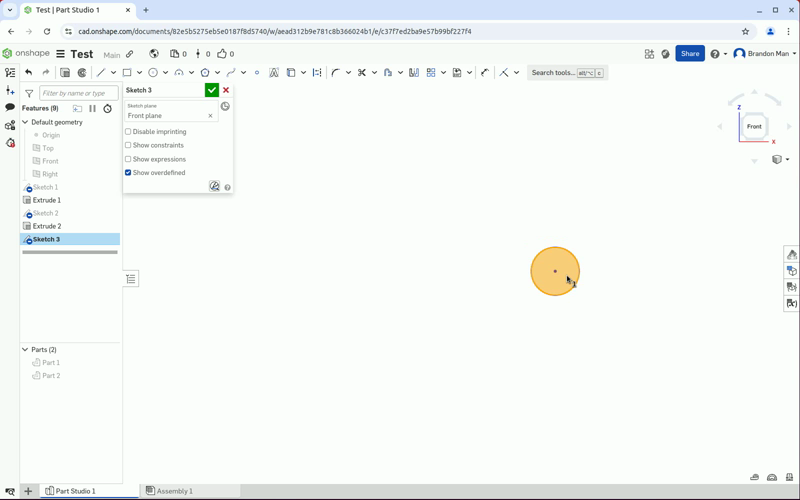
scroll(-6)
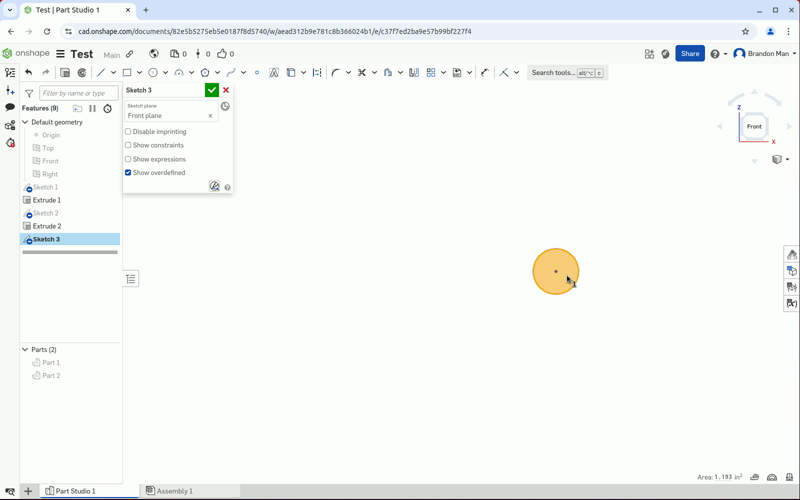
scroll(-6)
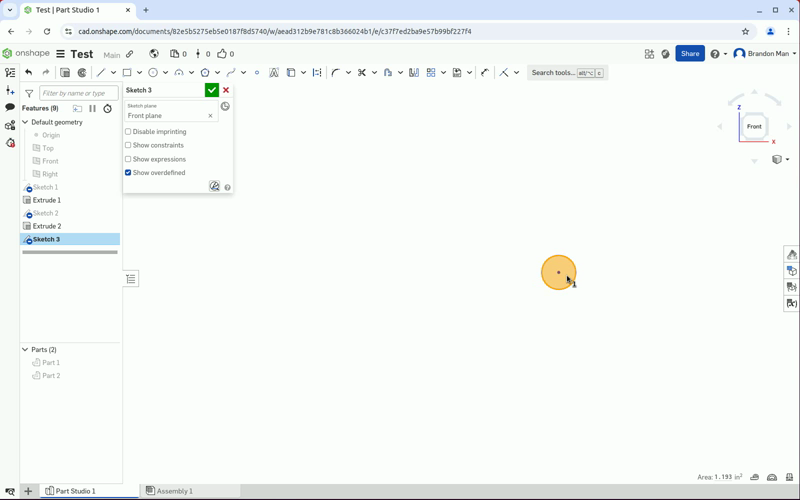
scroll(-6)
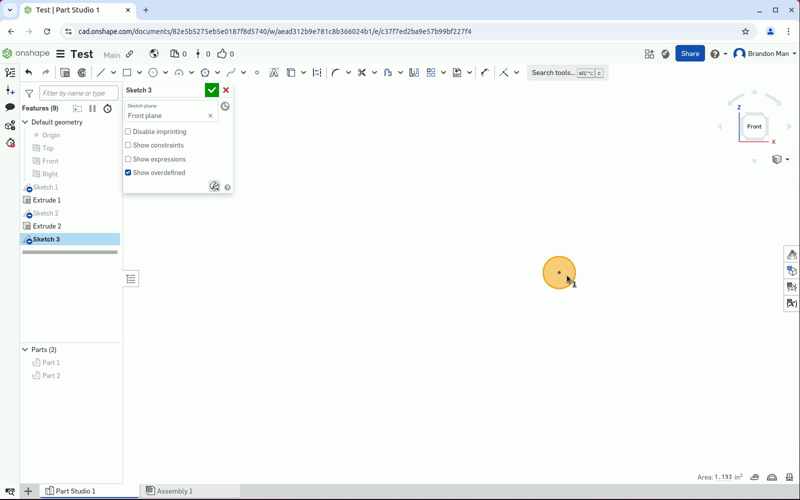
scroll(-6)
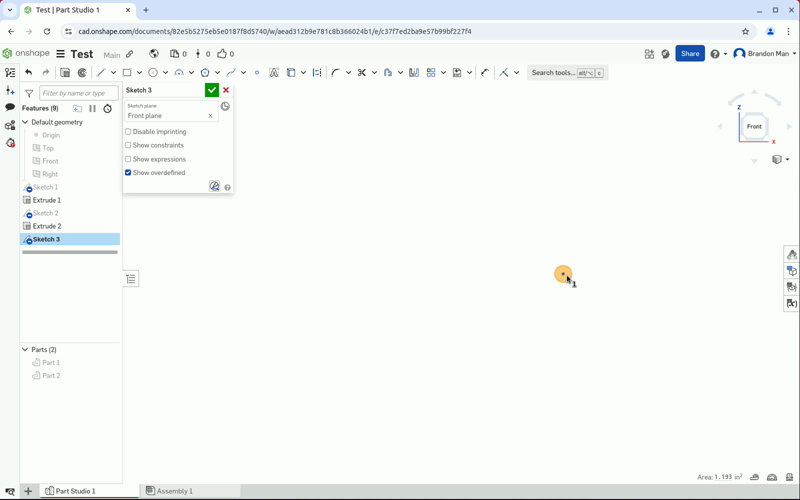
scroll(-6)
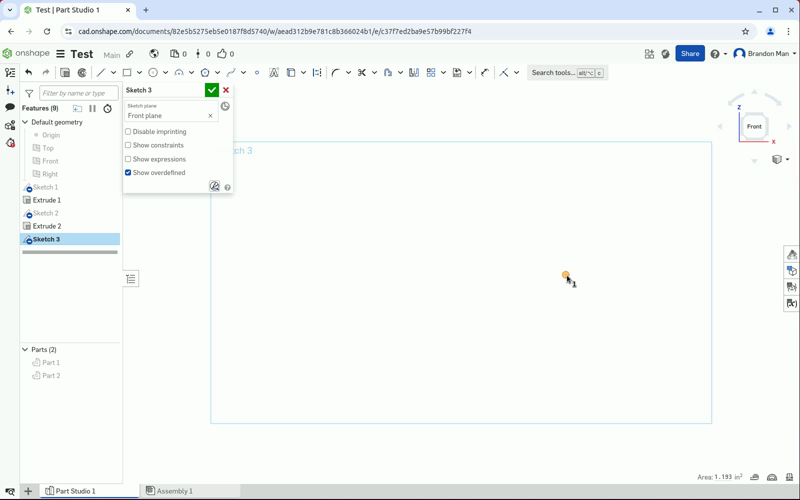
mouse_move(73, 352)
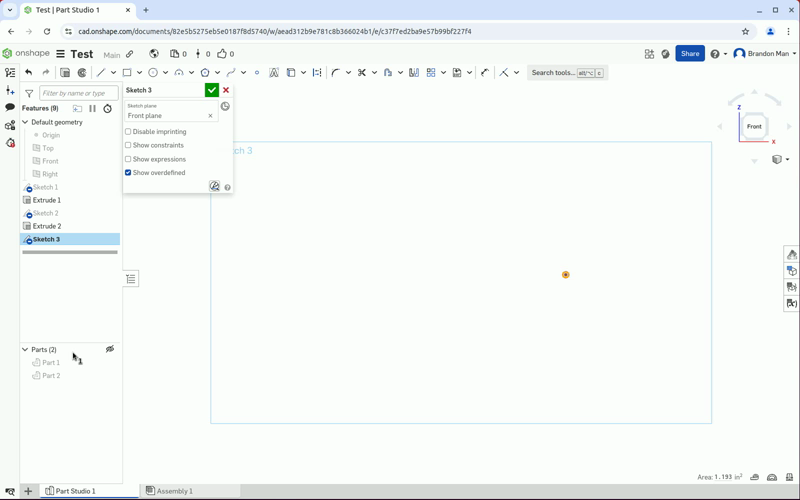
key(shift+y)
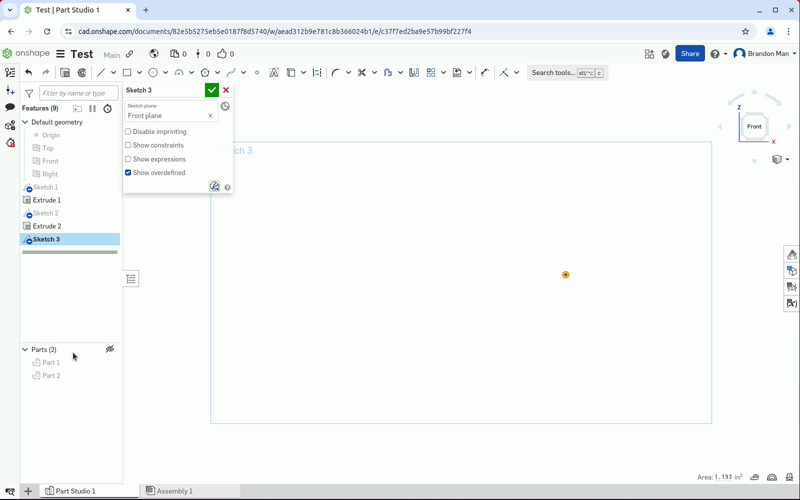
key(shift+e)
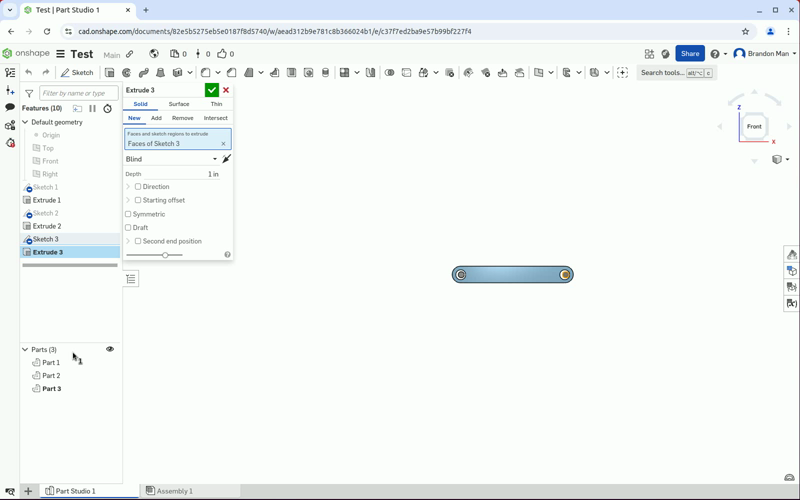
mouse_move(143, 106)
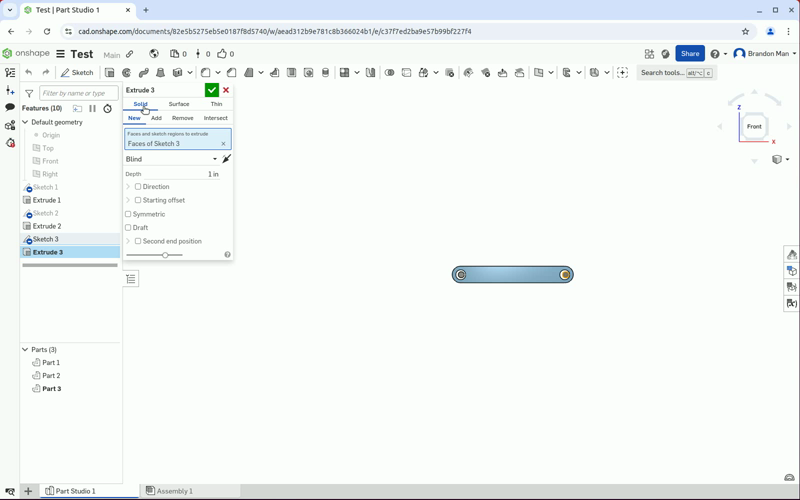
click(143, 106)
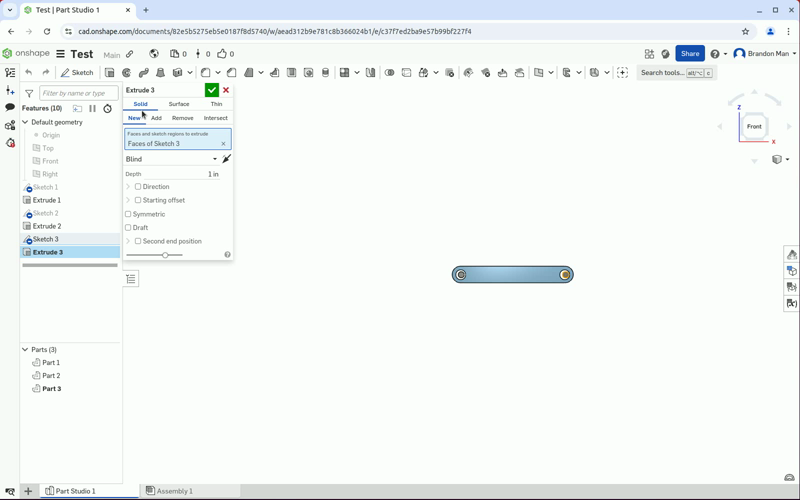
mouse_move(137, 120)
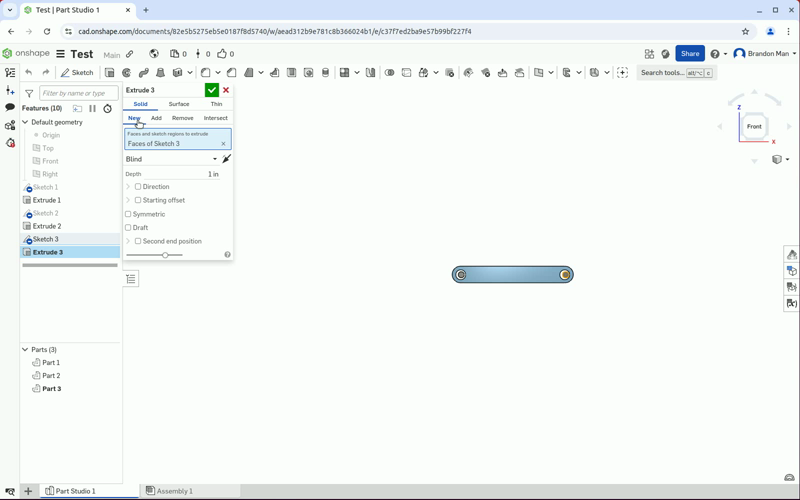
click(137, 120)
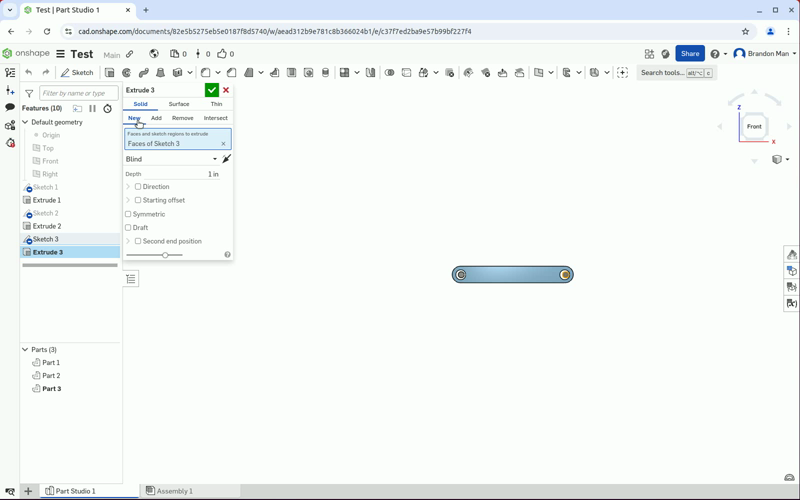
key(tab, 4)
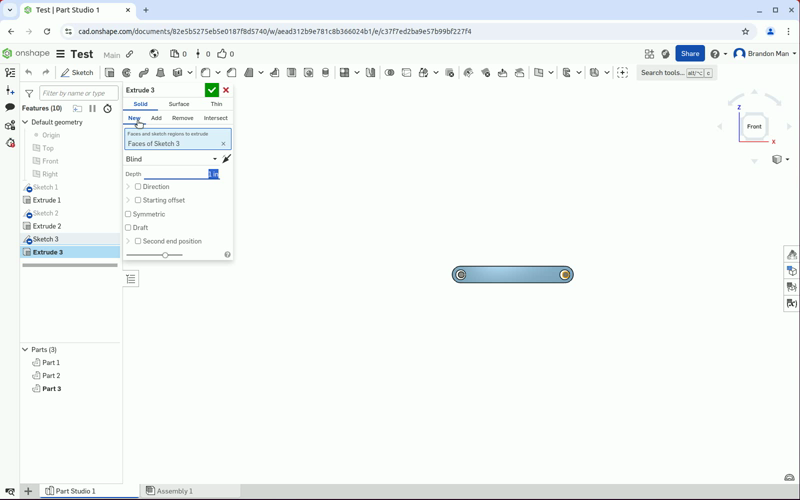
text(2.166)
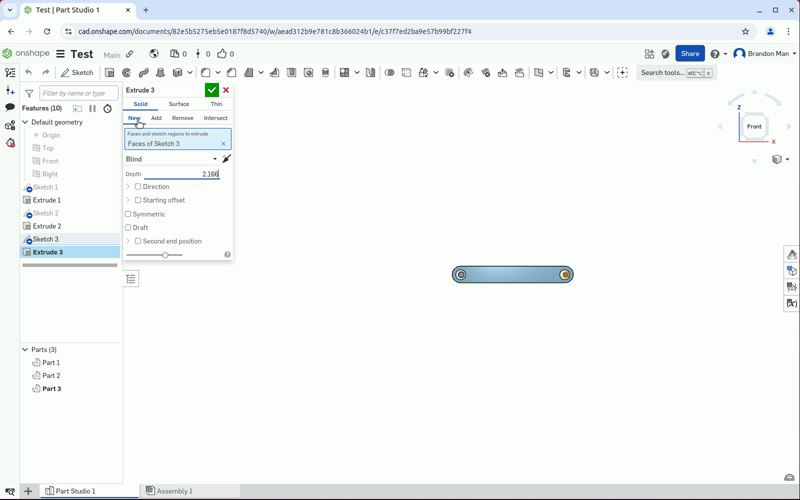
key(enter)
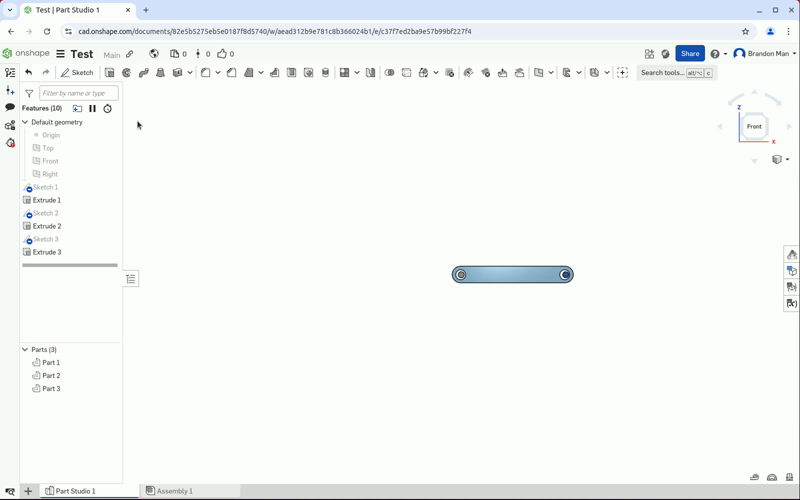
key(shift+h)
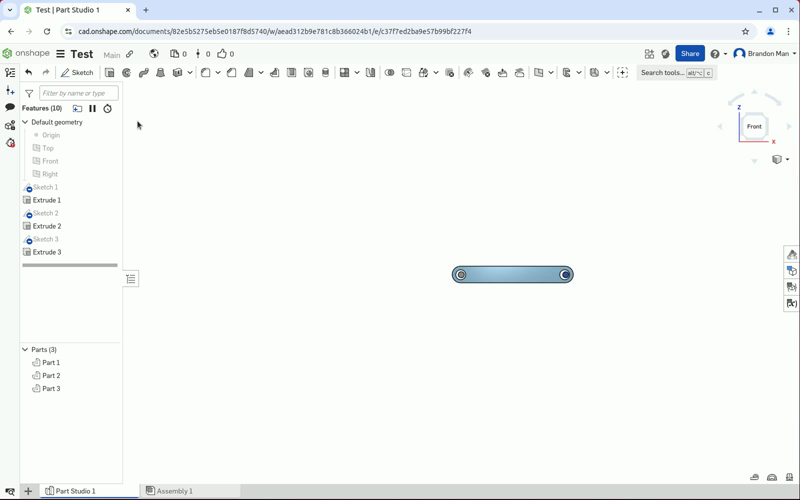
key(shift+h)
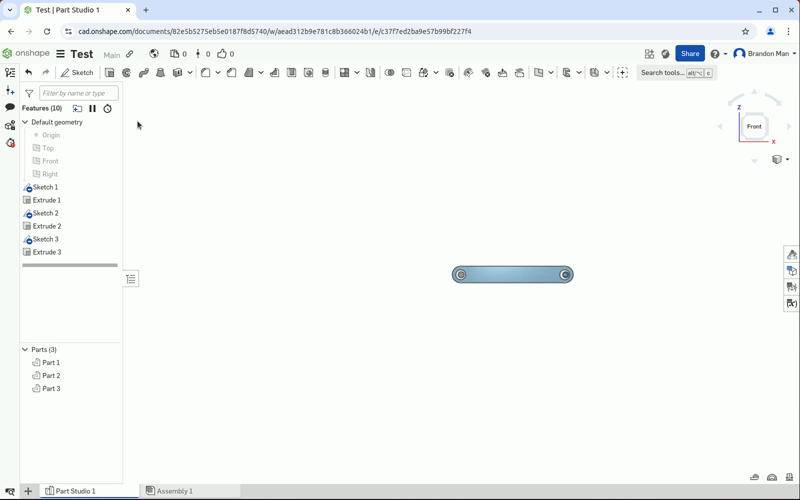
key(shift+7)
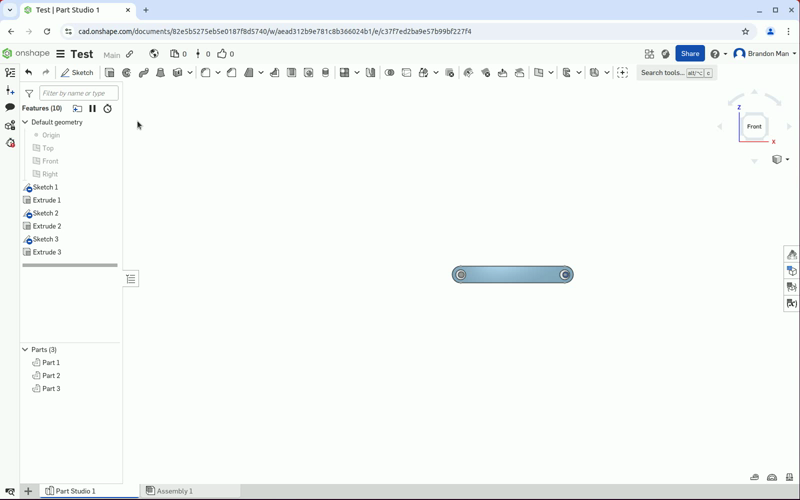
key(left, 2)
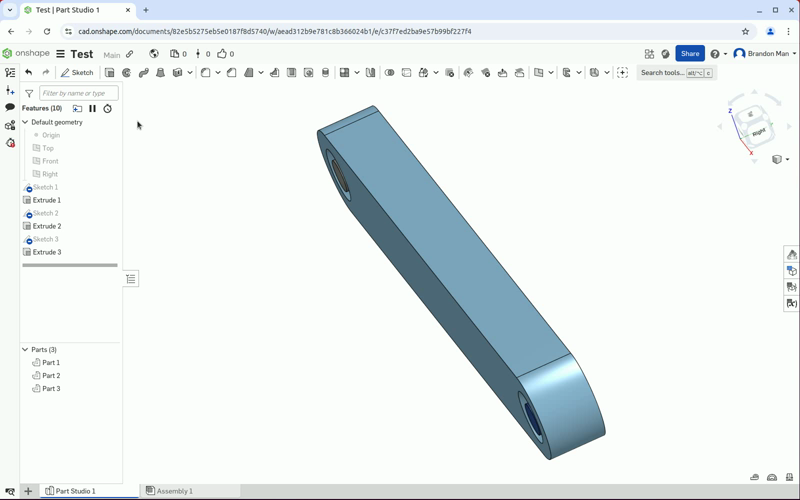
key(down, 2)
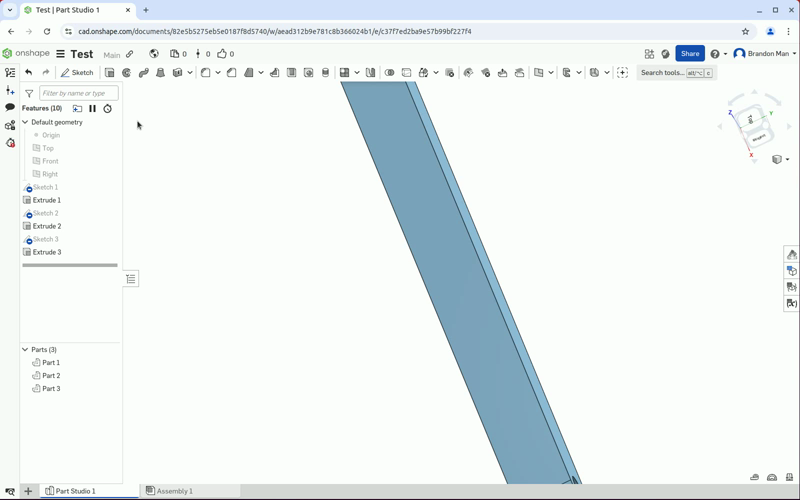
key(up, 2)
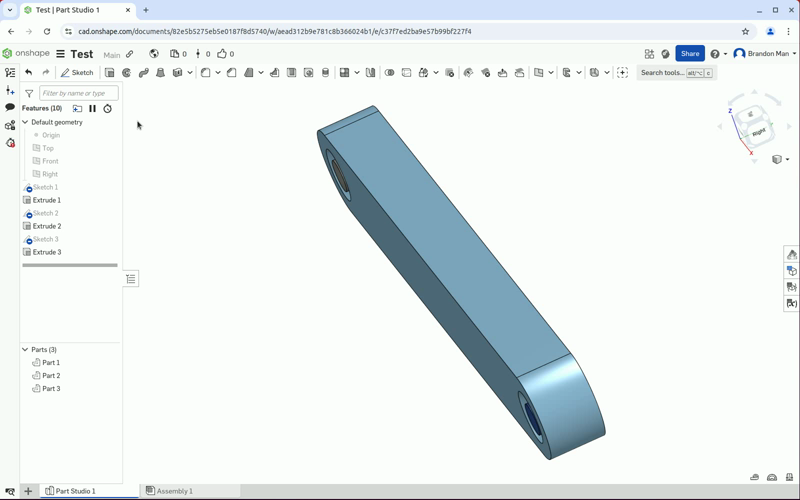
key(right, 2)
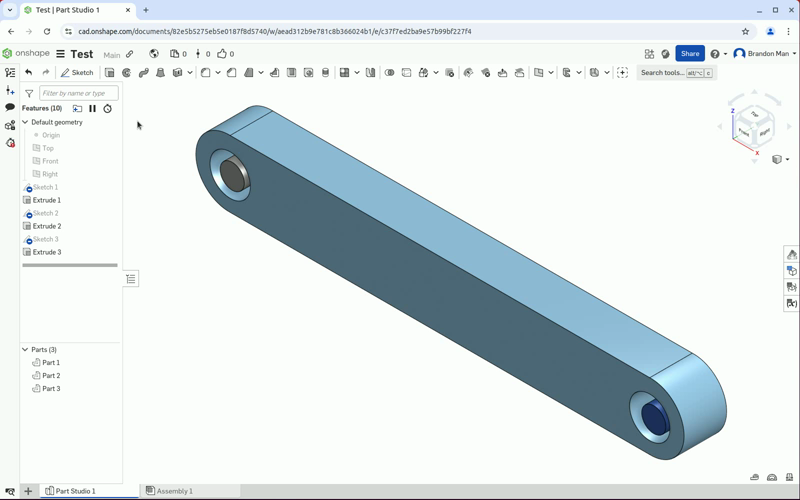
mouse_move(73, 189)
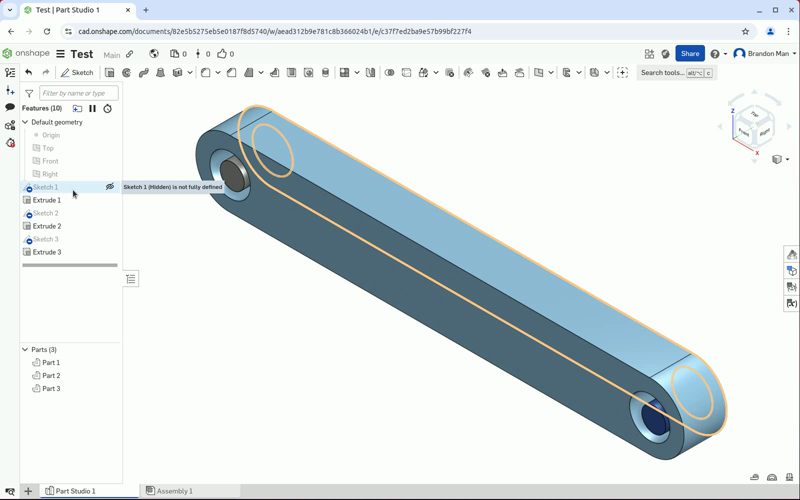
click(73, 189)